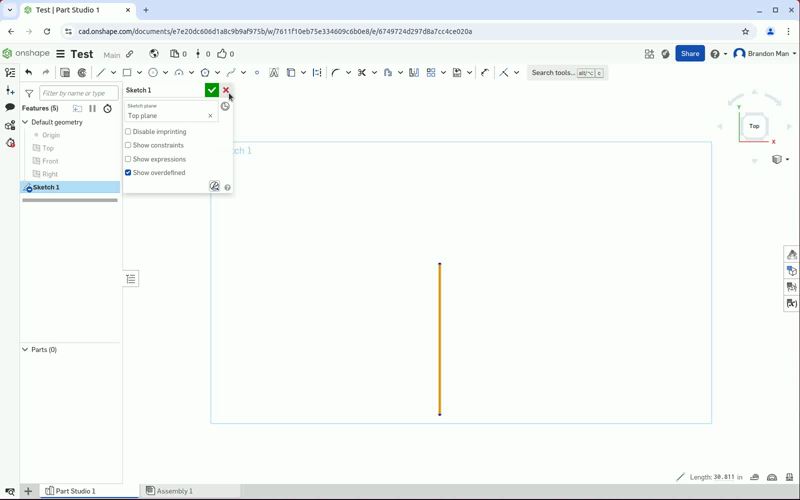
key(shift+h)
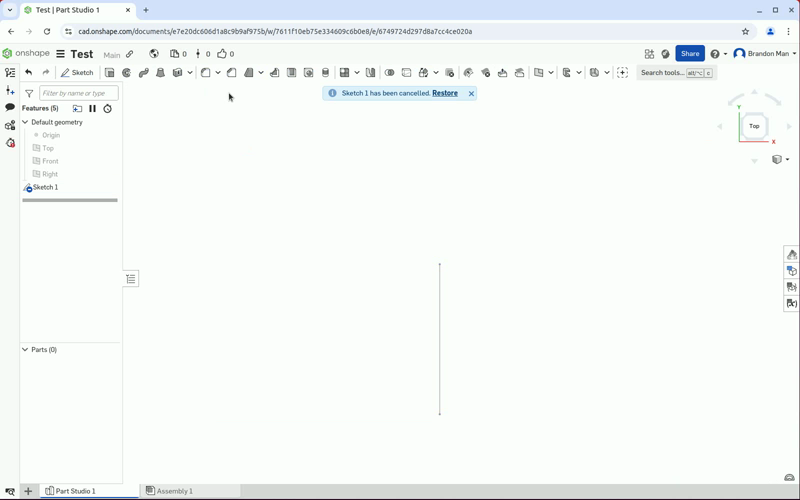
mouse_move(73, 352)
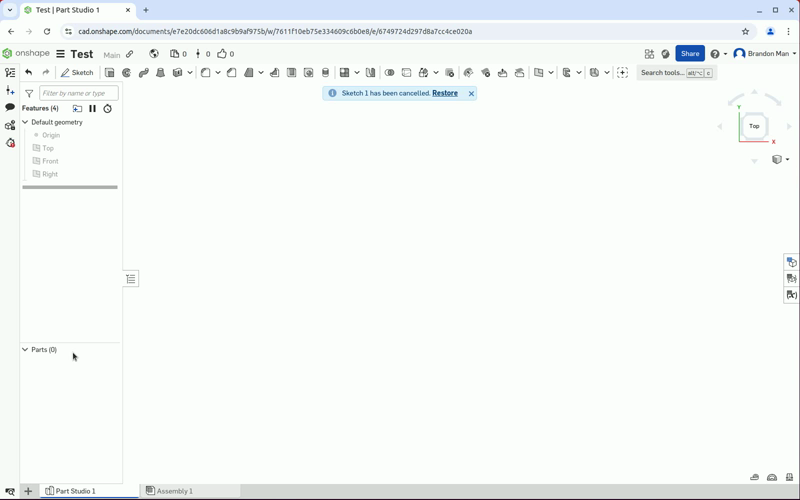
key(y)
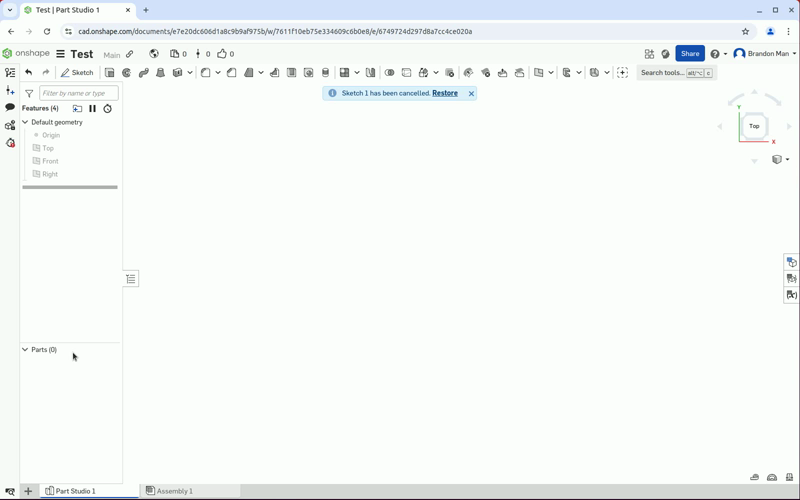
key(shift+p)
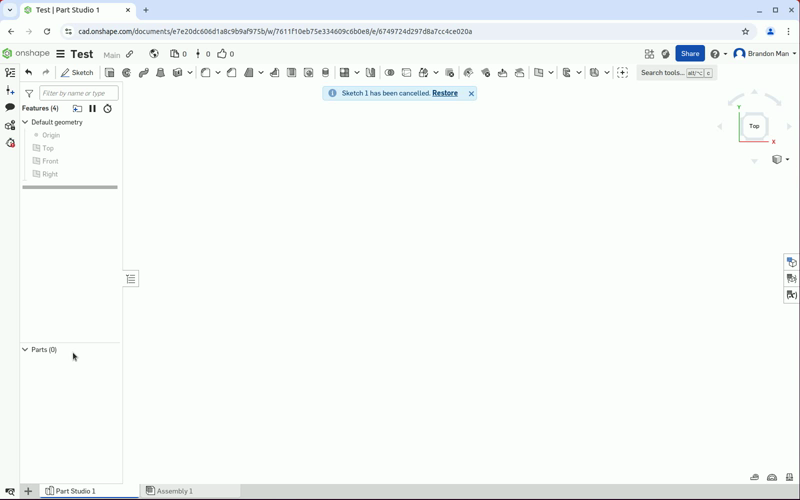
key(space)
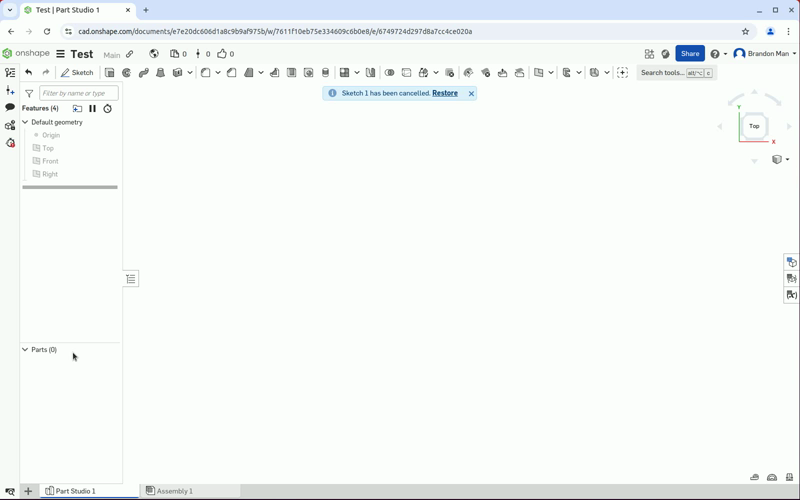
key_down(shift)
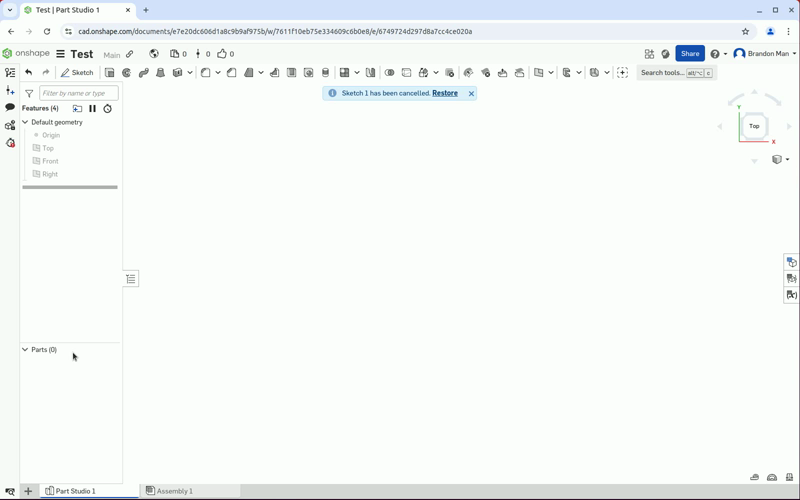
key(up)
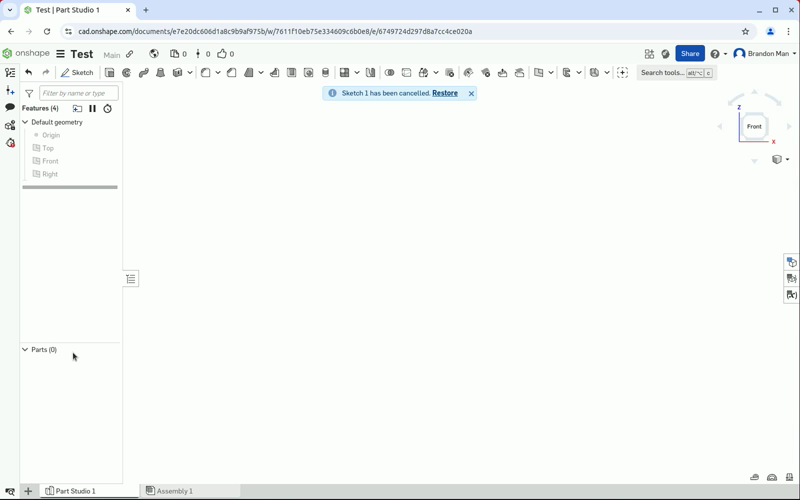
key_up(shift)
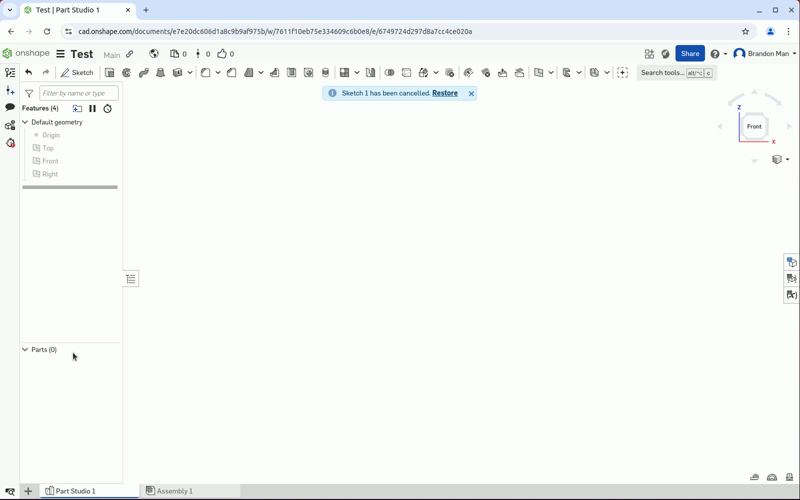
mouse_move(73, 352)
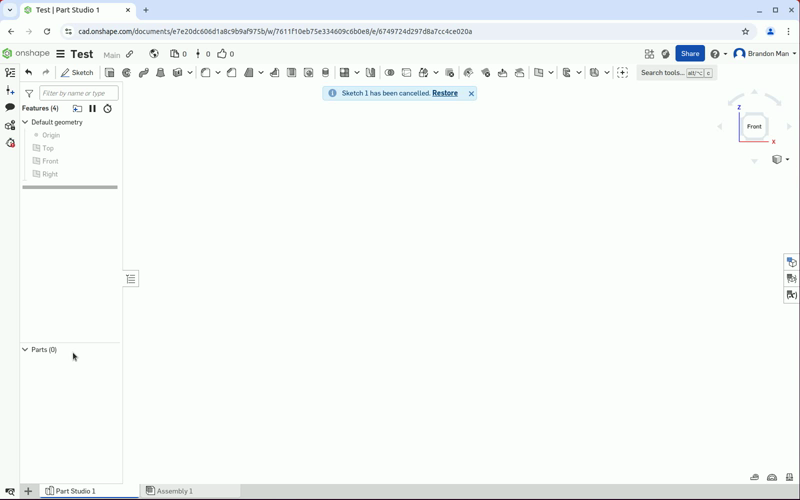
key(shift+y)
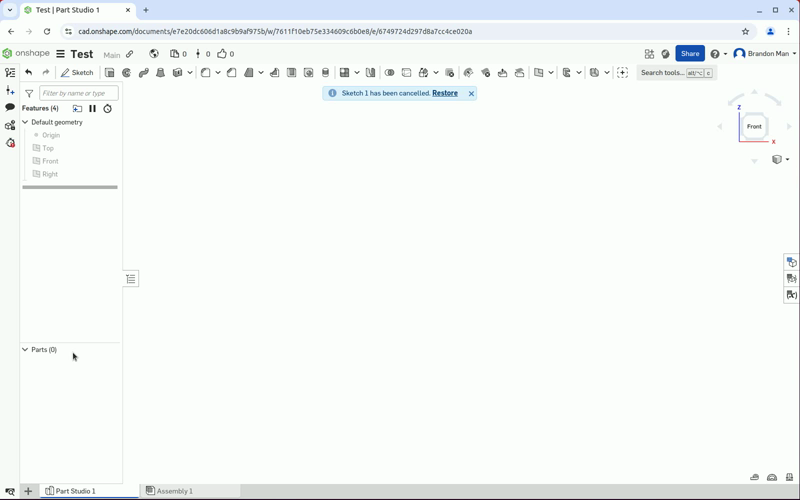
key(shift+s)
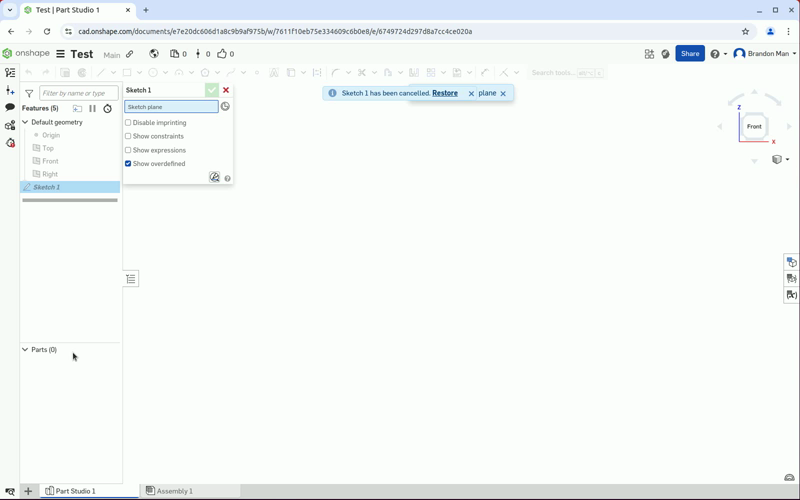
mouse_move(73, 163)
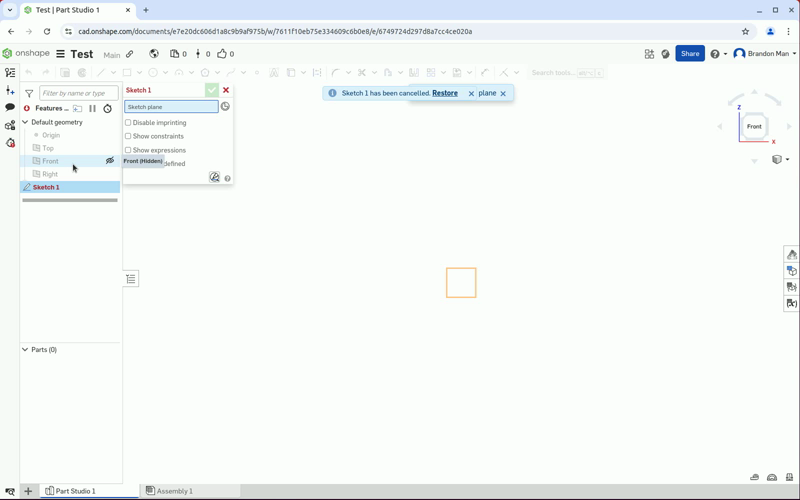
click(73, 163)
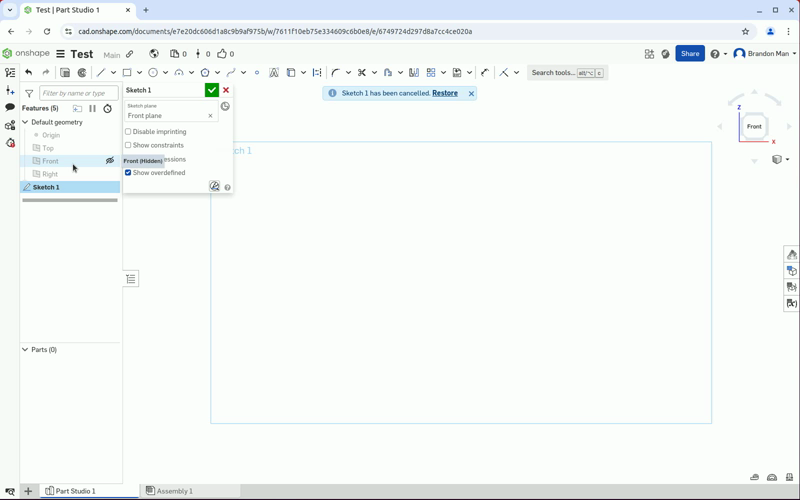
mouse_move(73, 352)
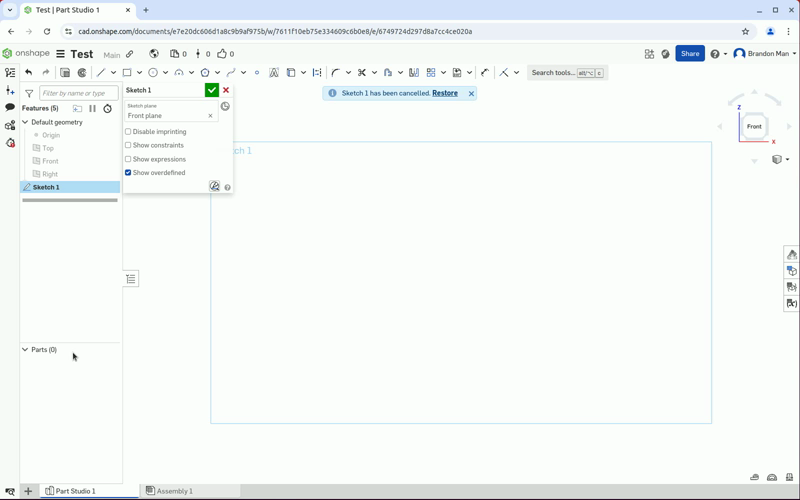
key(y)
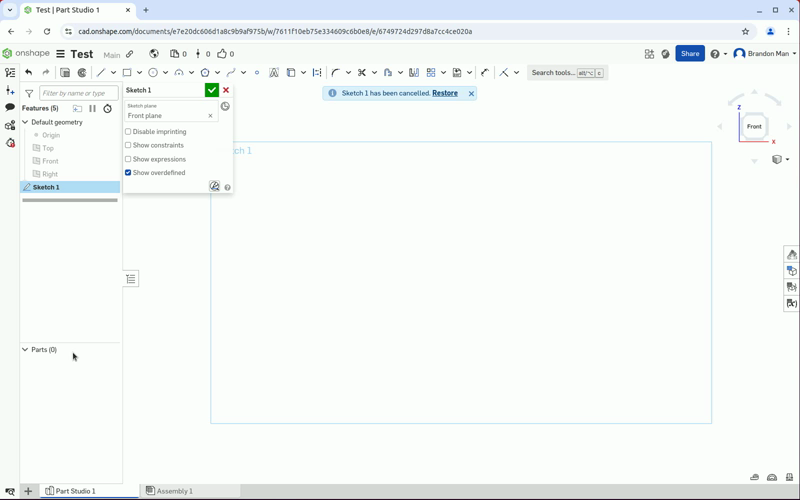
key(l)
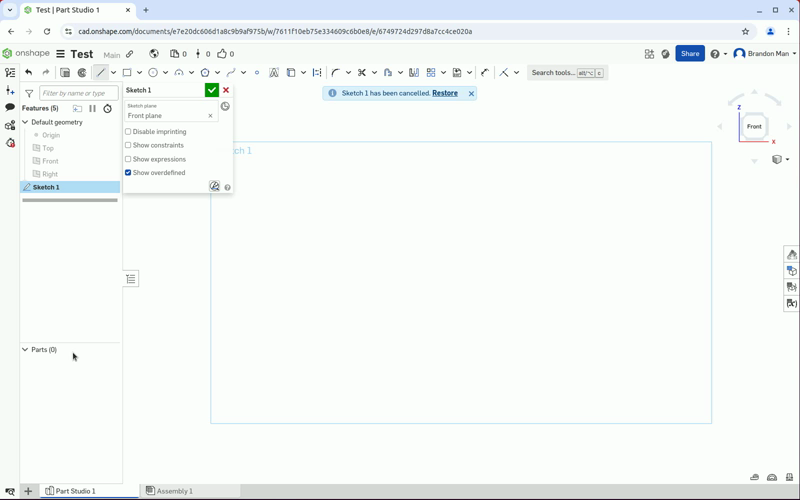
key_down(shift)
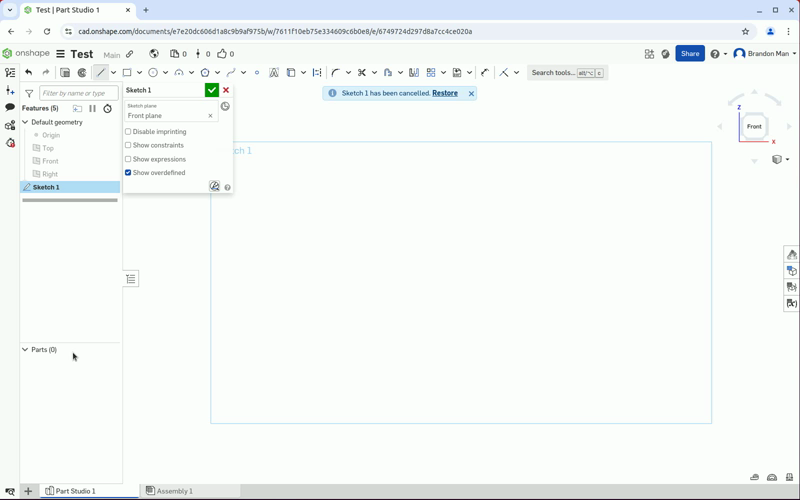
mouse_move(348, 299)
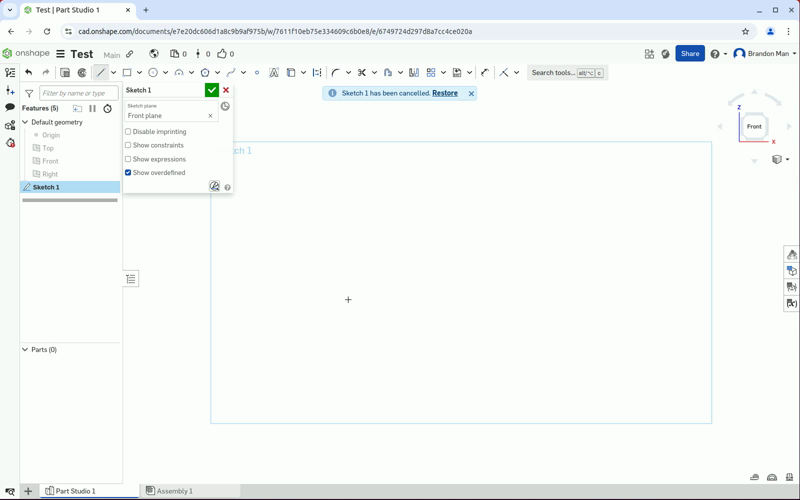
click(348, 299)
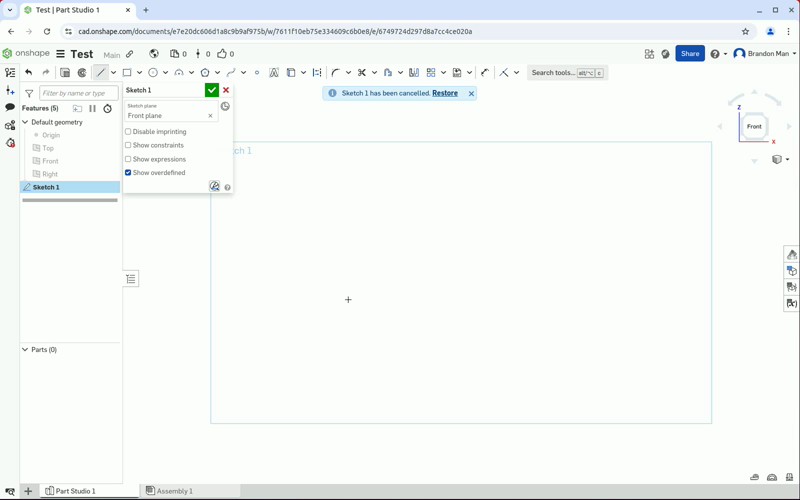
key_up(shift)
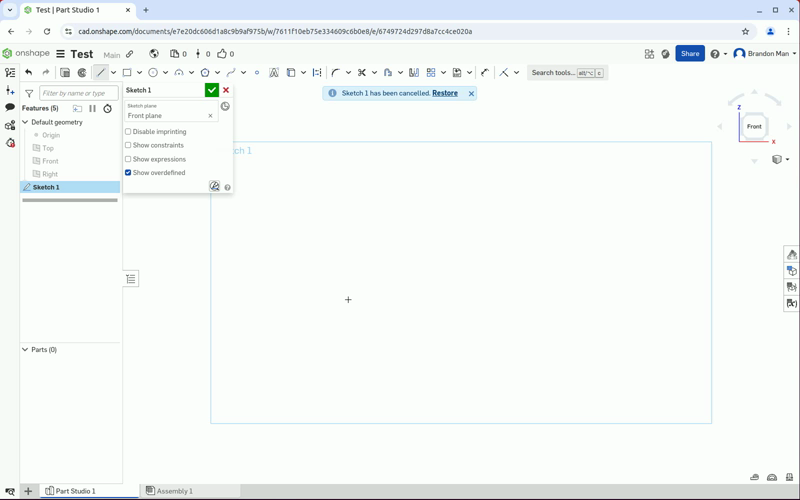
key_down(shift)
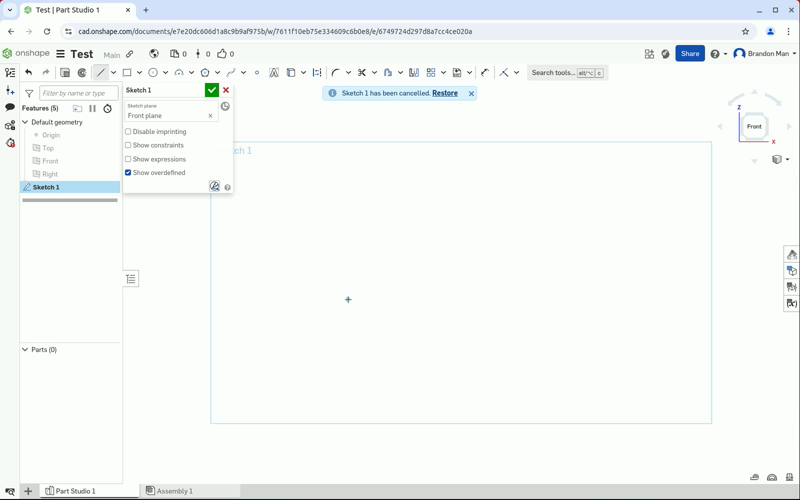
mouse_move(572, 299)
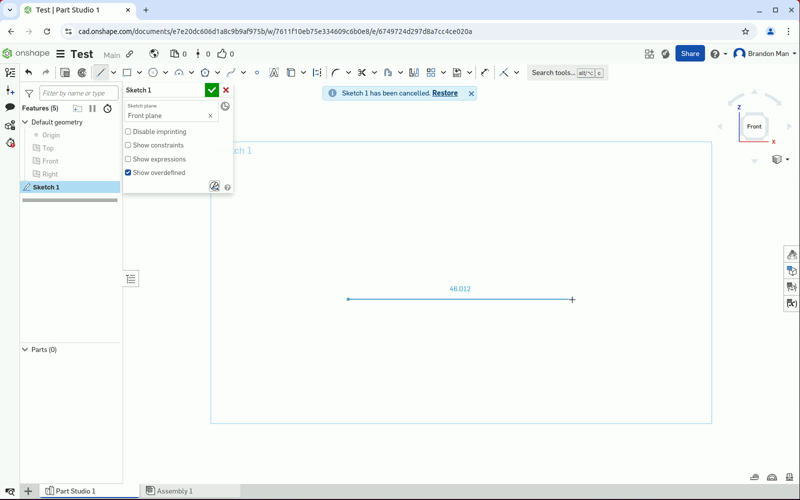
click(572, 299)
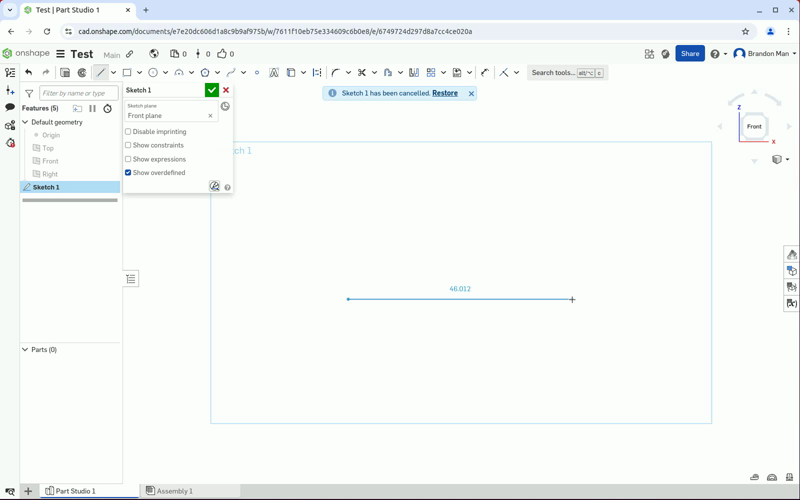
key_up(shift)
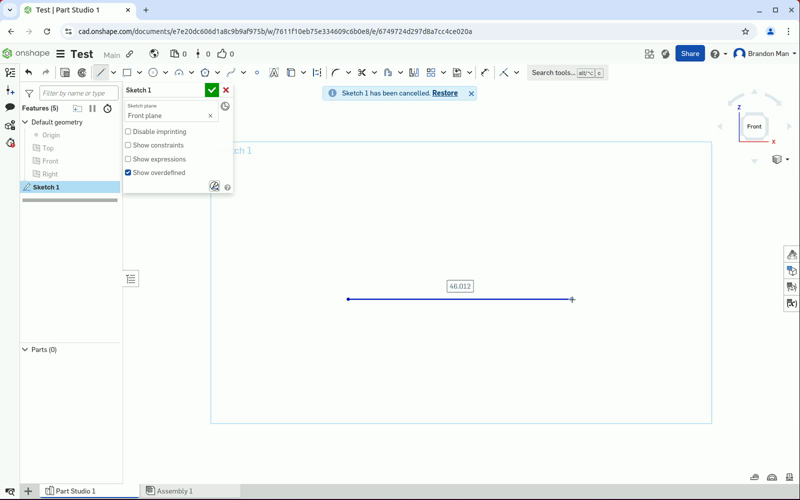
key_down(shift)
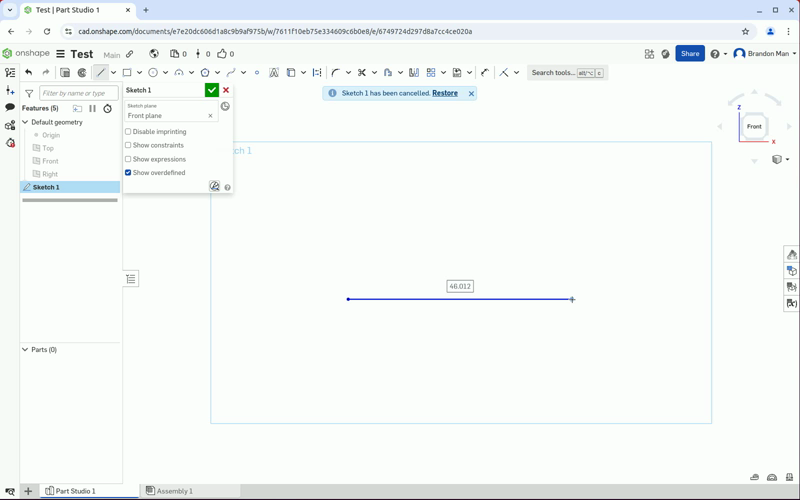
mouse_move(589, 299)
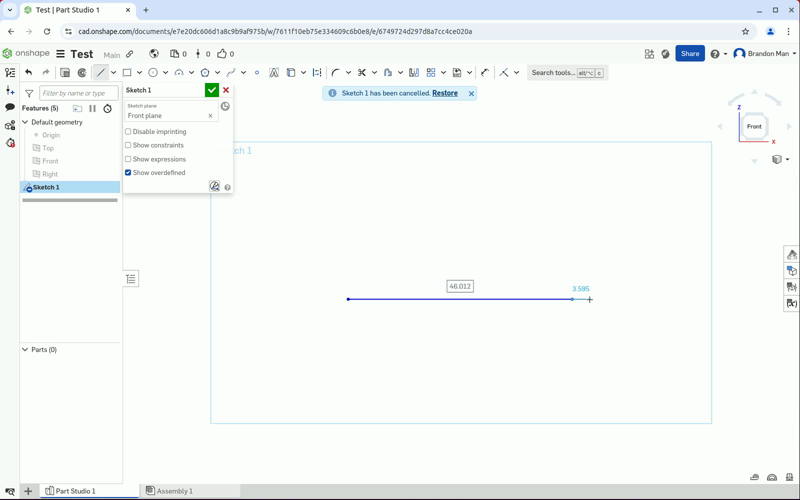
mouse_move(572, 266)
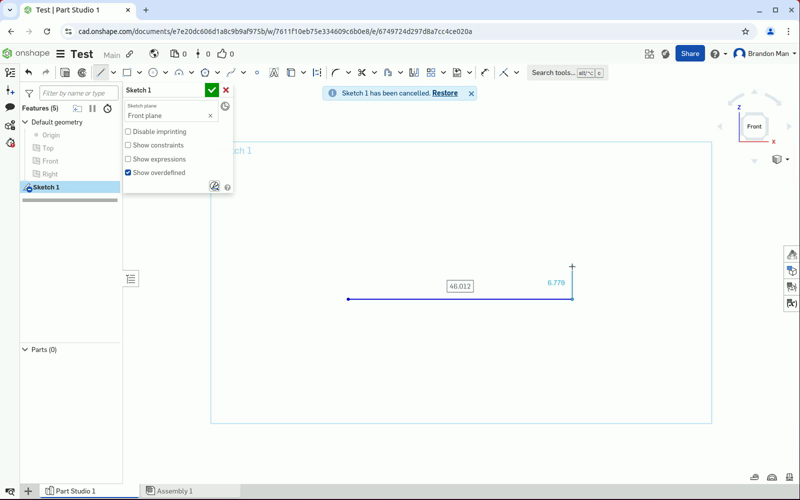
click(572, 266)
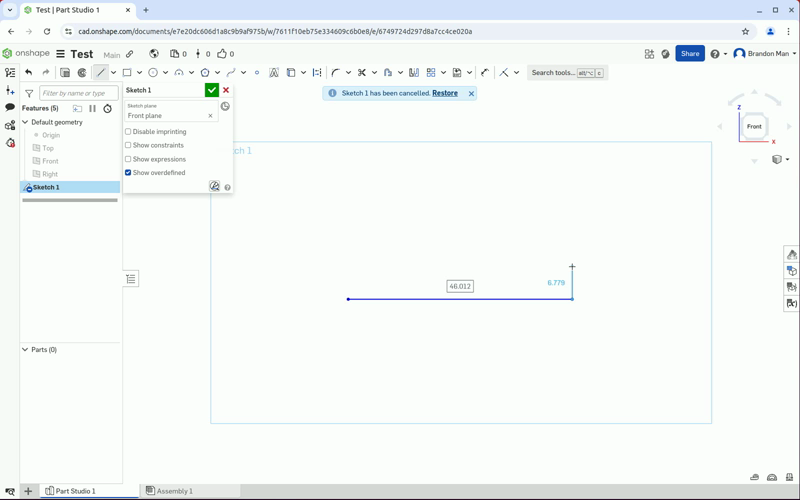
key_up(shift)
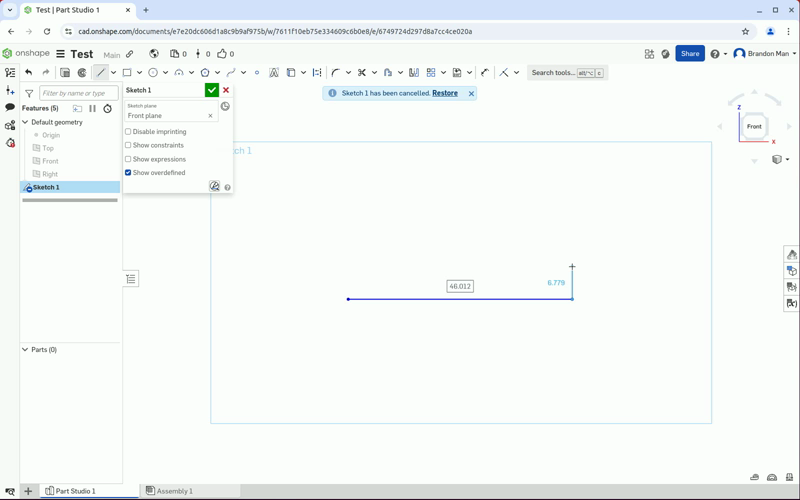
key_down(shift)
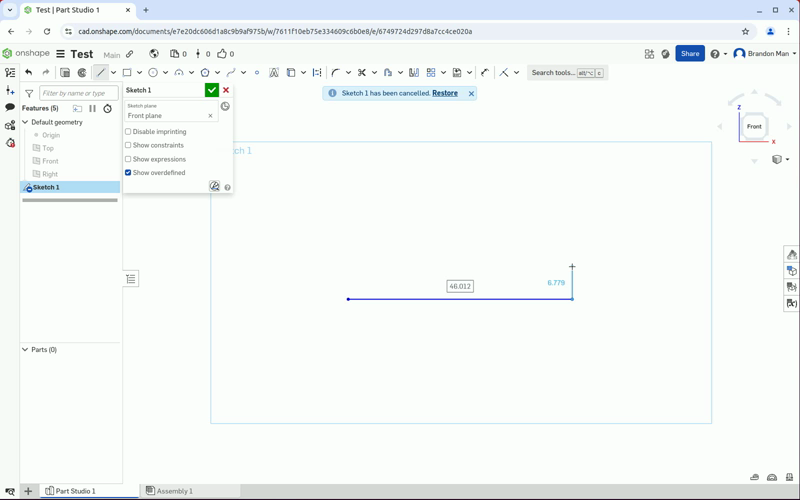
mouse_move(348, 266)
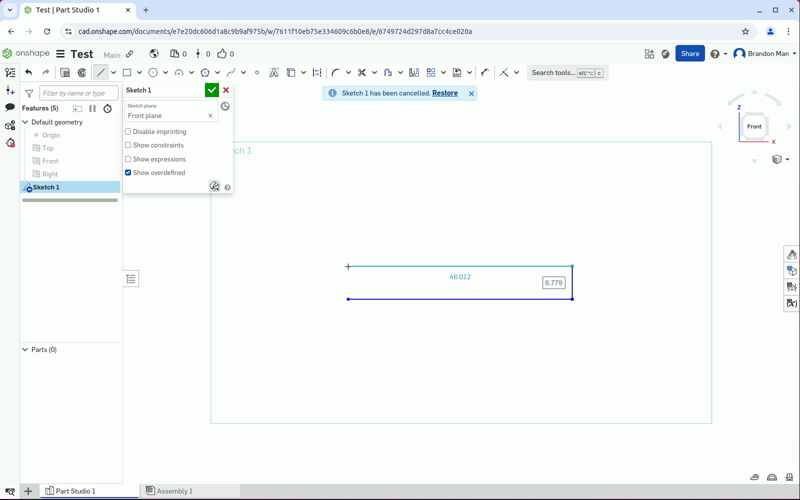
click(348, 266)
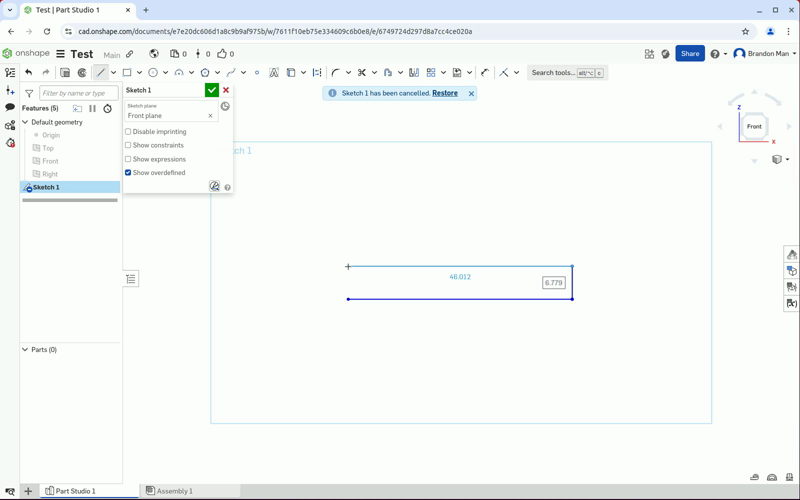
key_up(shift)
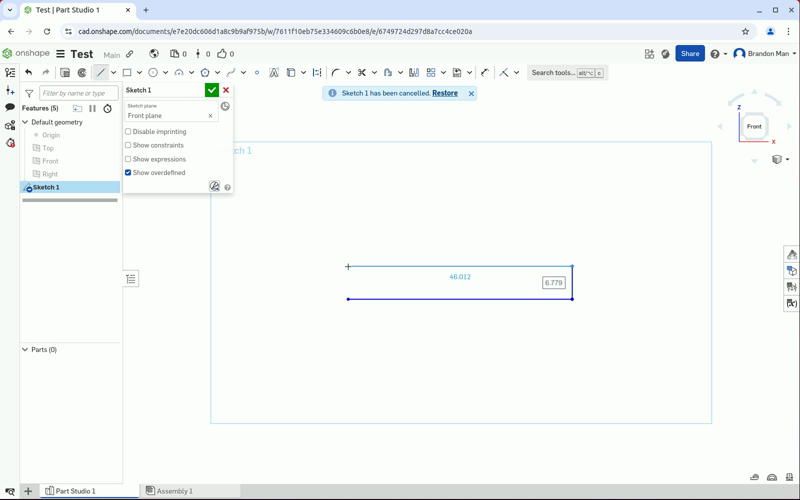
mouse_move(378, 266)
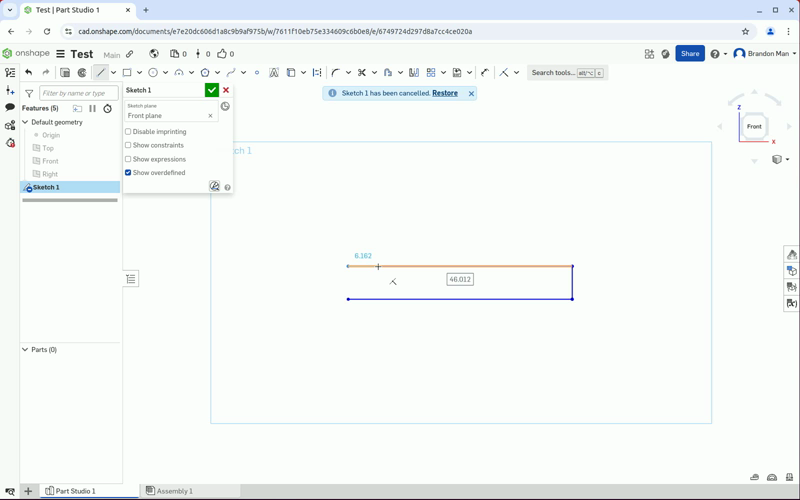
key_down(shift)
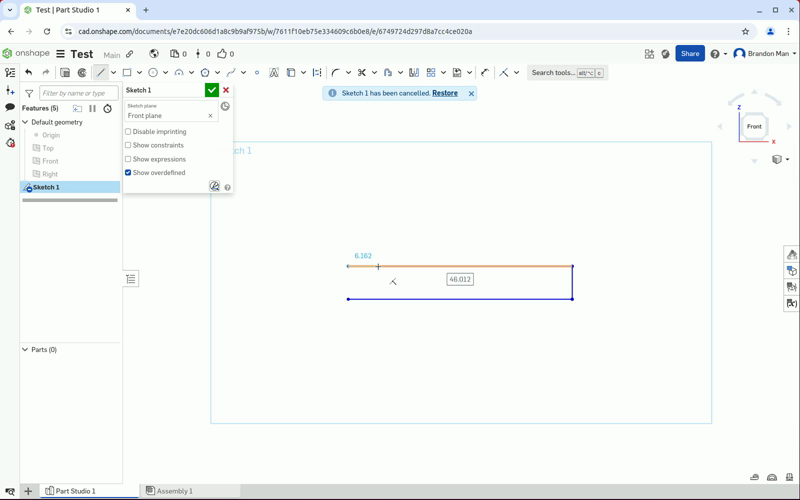
mouse_move(348, 299)
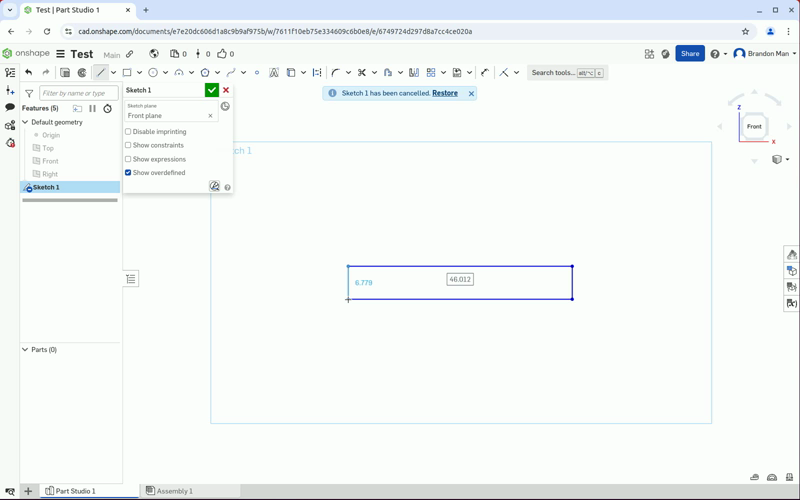
key_up(shift)
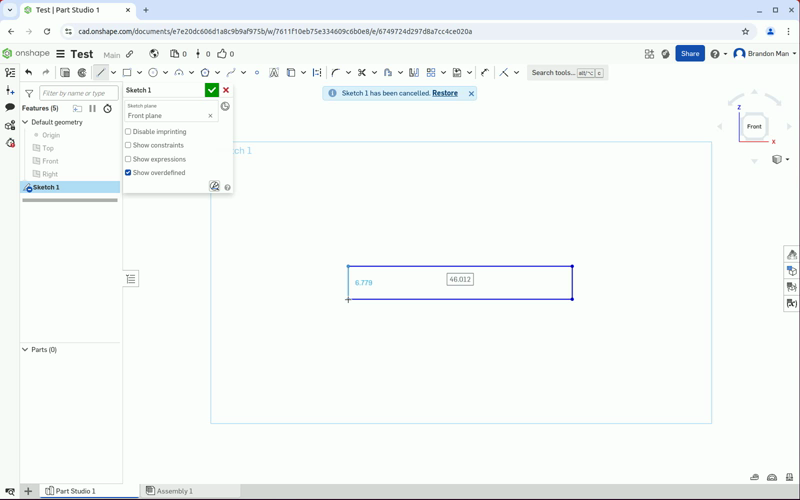
click(348, 299)
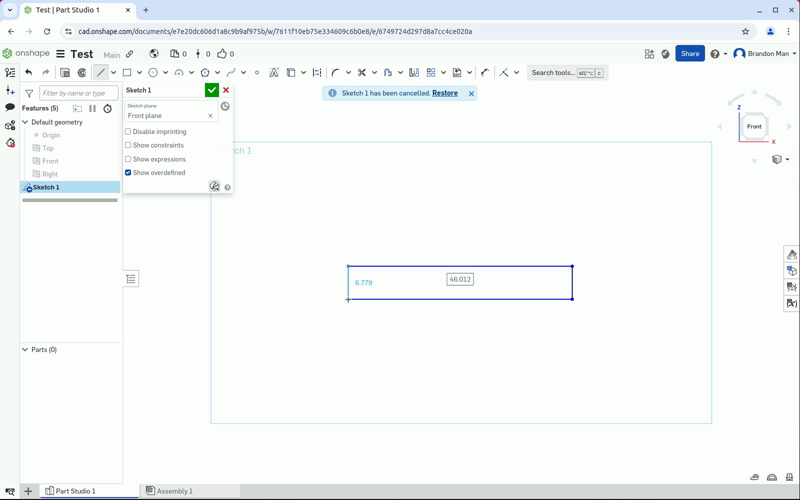
key(esc)
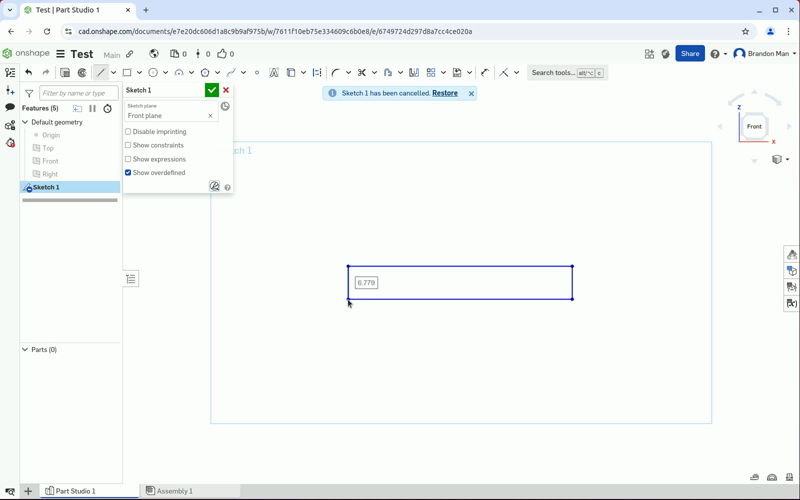
mouse_move(511, 279)
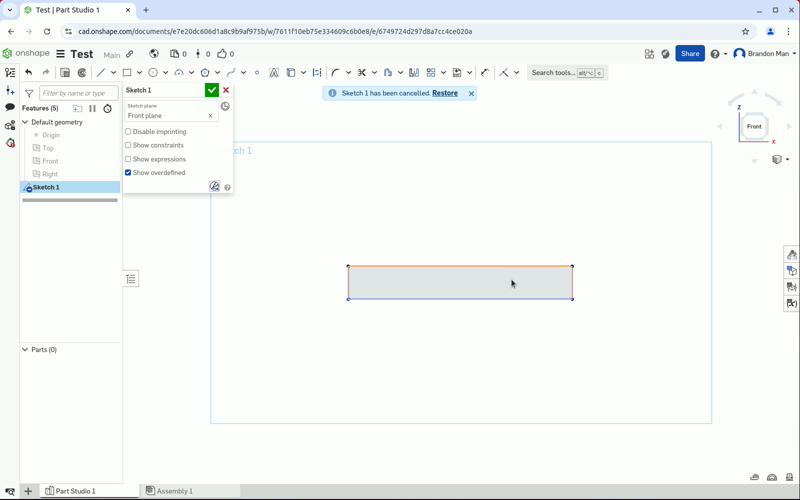
click(511, 279)
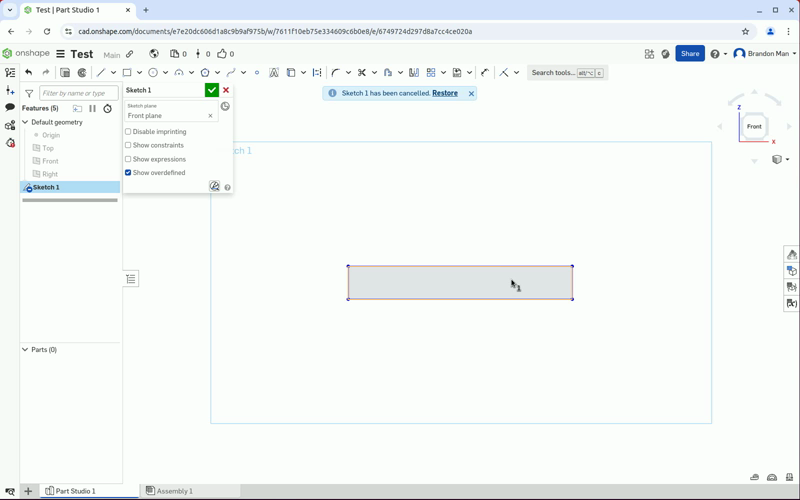
mouse_move(73, 352)
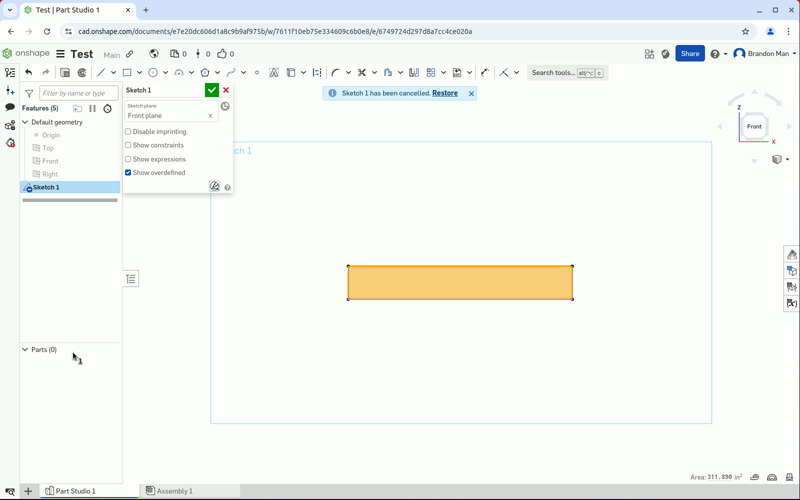
key(shift+y)
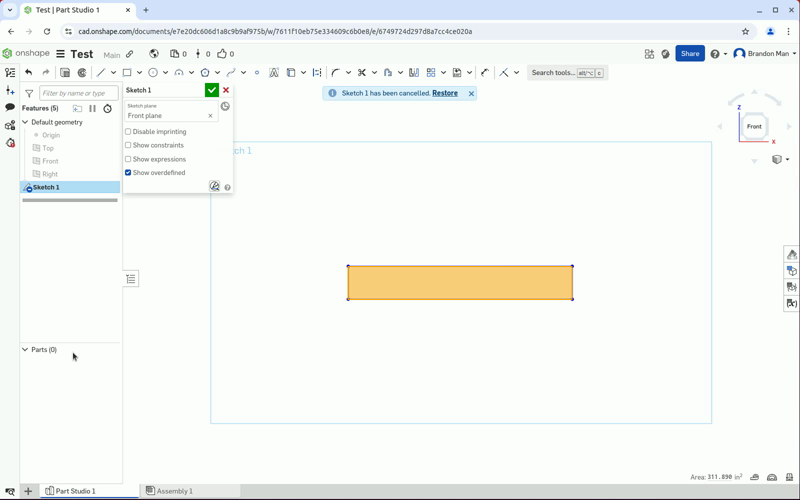
key(shift+e)
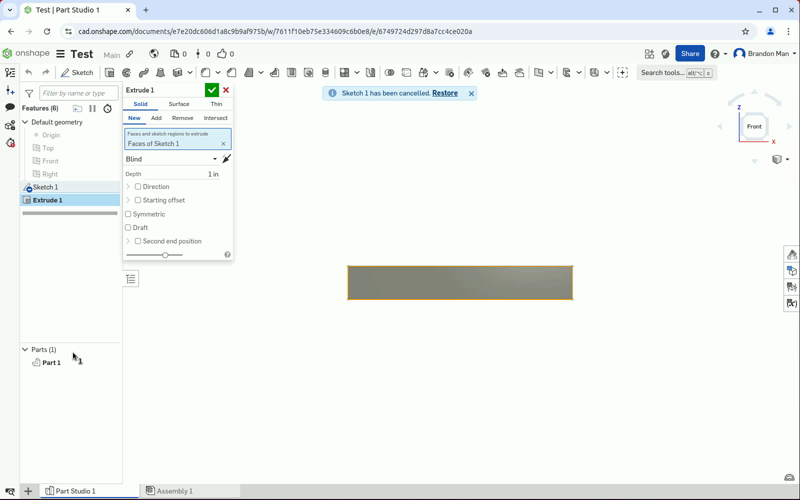
mouse_move(143, 106)
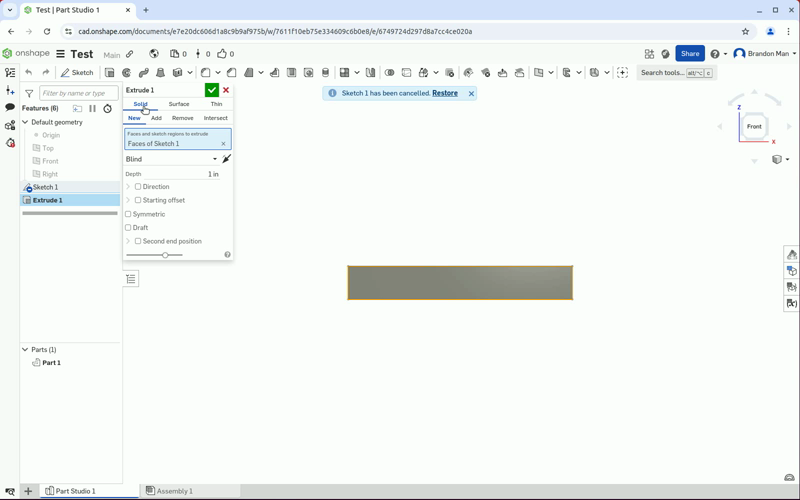
click(143, 106)
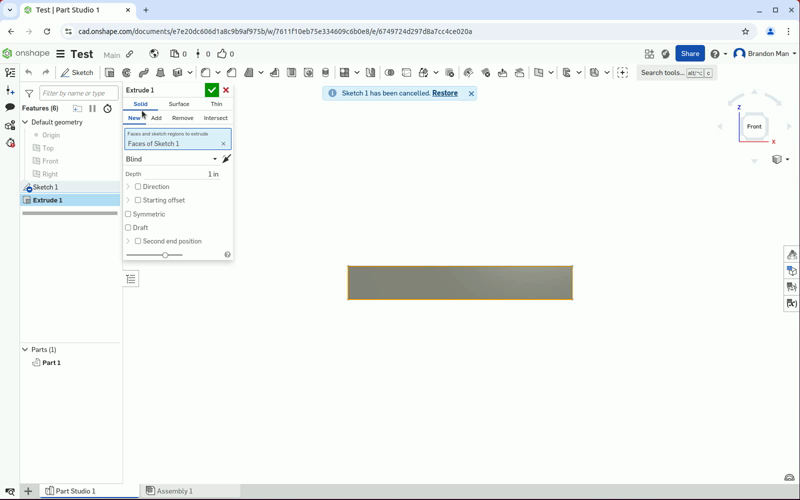
mouse_move(137, 120)
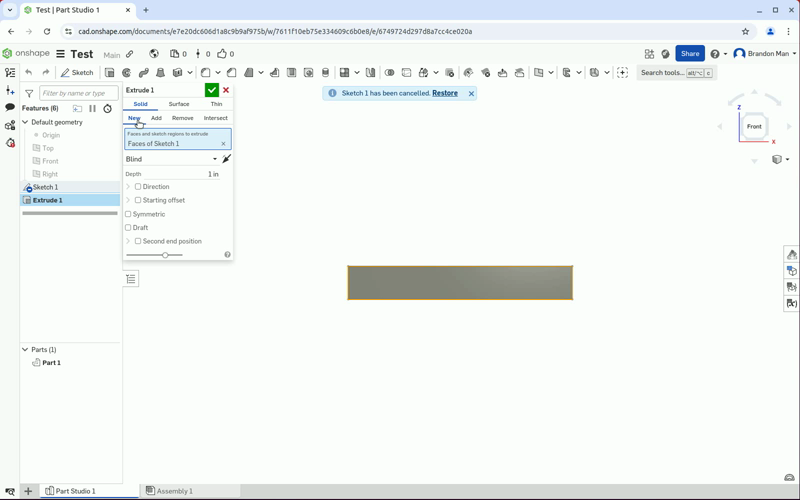
click(137, 120)
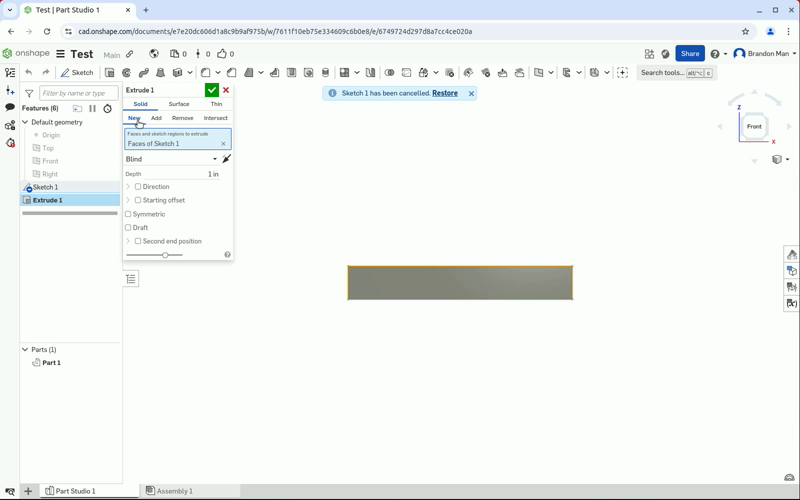
key(tab, 4)
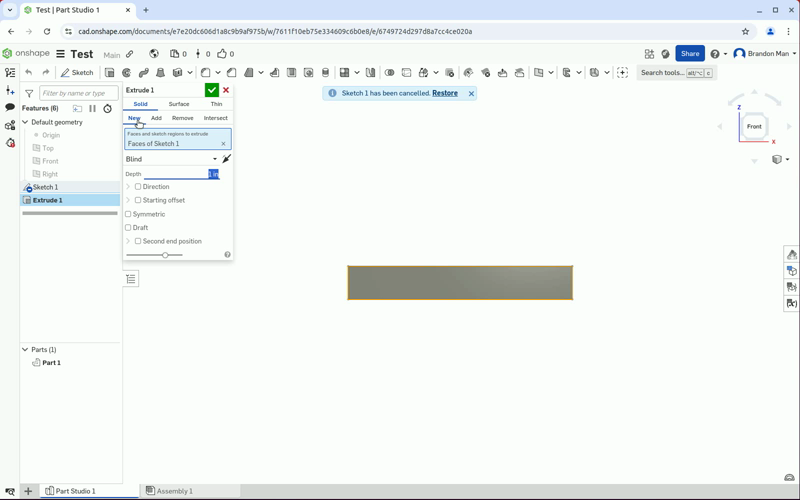
text(2.166)
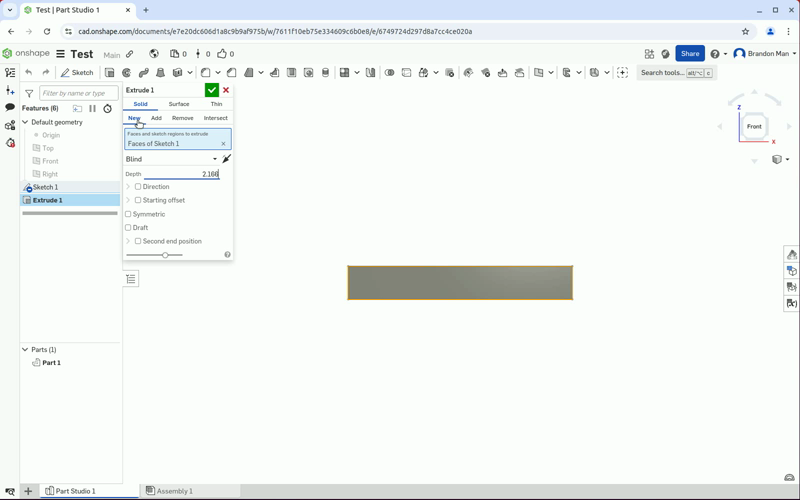
key(enter)
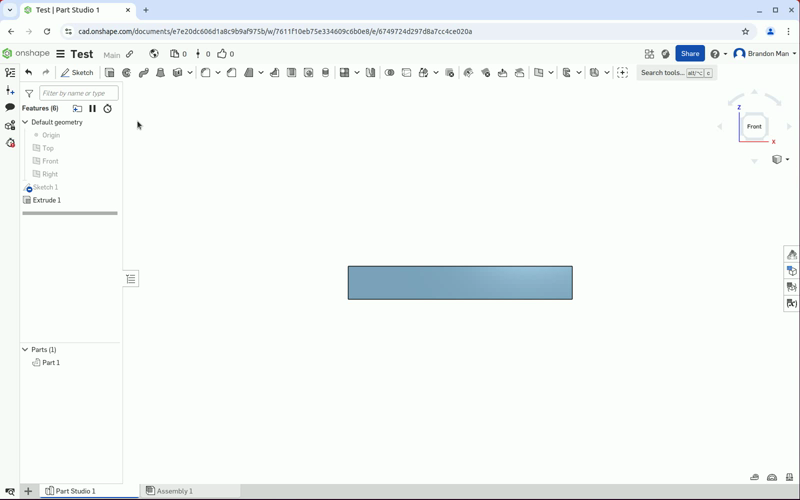
key(shift+h)
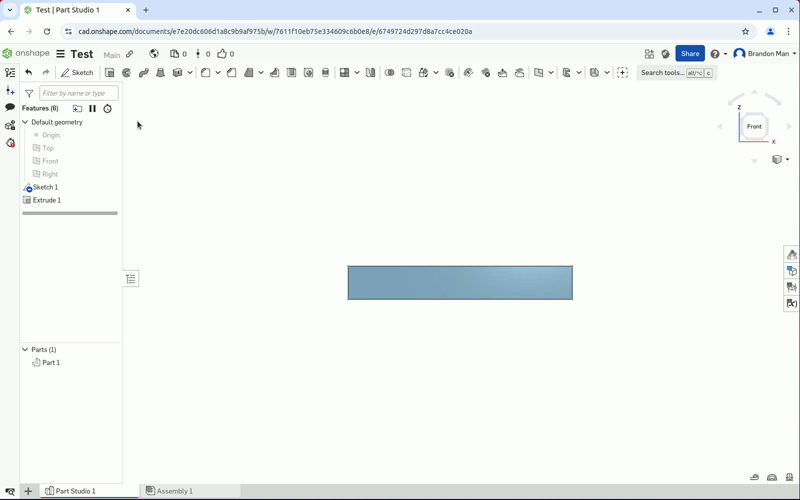
key(shift+h)
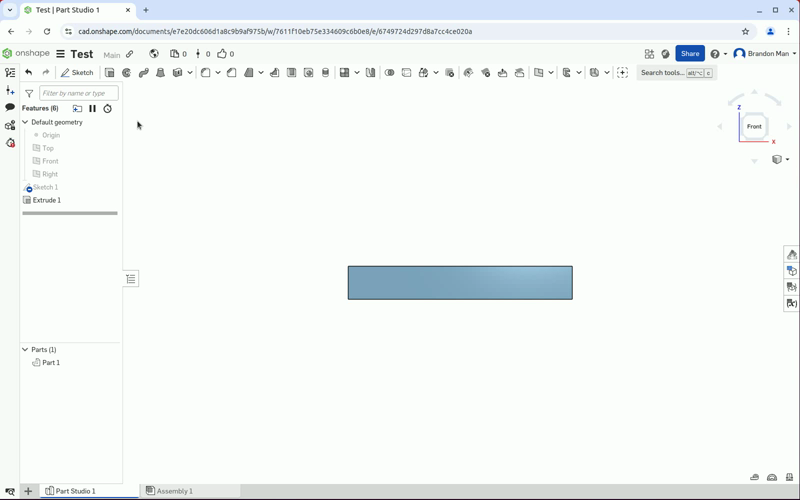
mouse_move(73, 189)
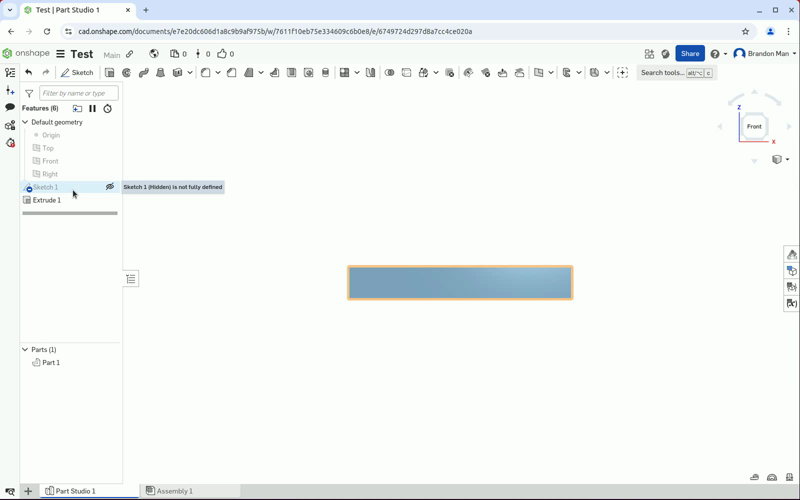
click(73, 189)
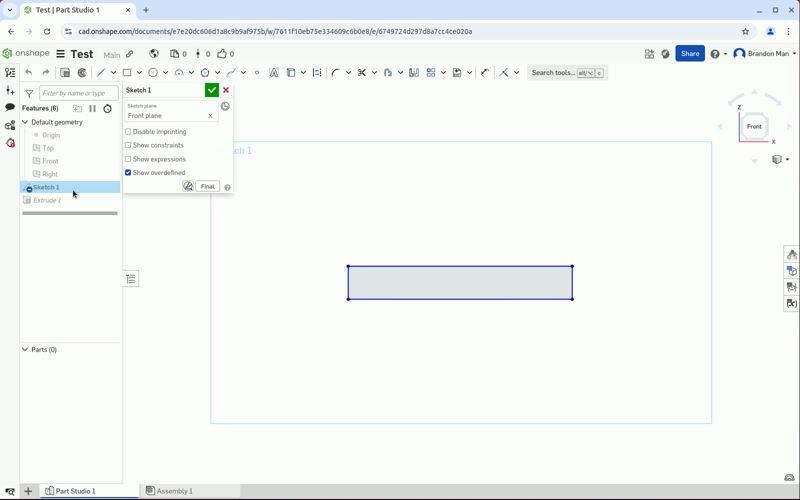
mouse_move(229, 92)
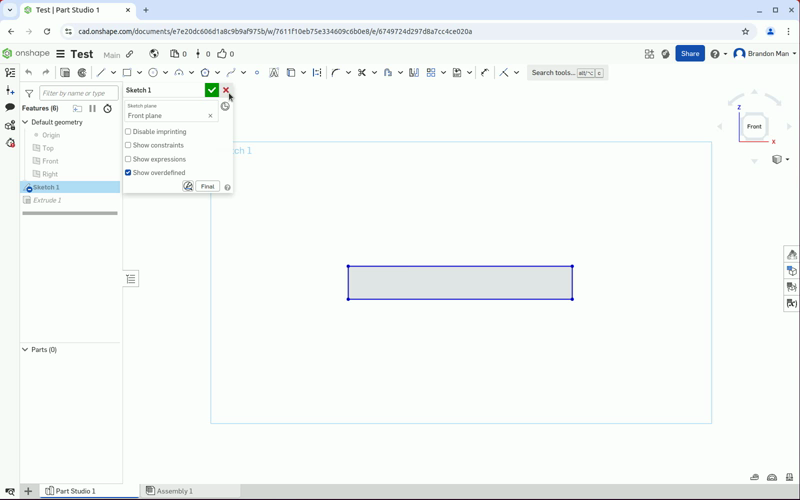
click(229, 92)
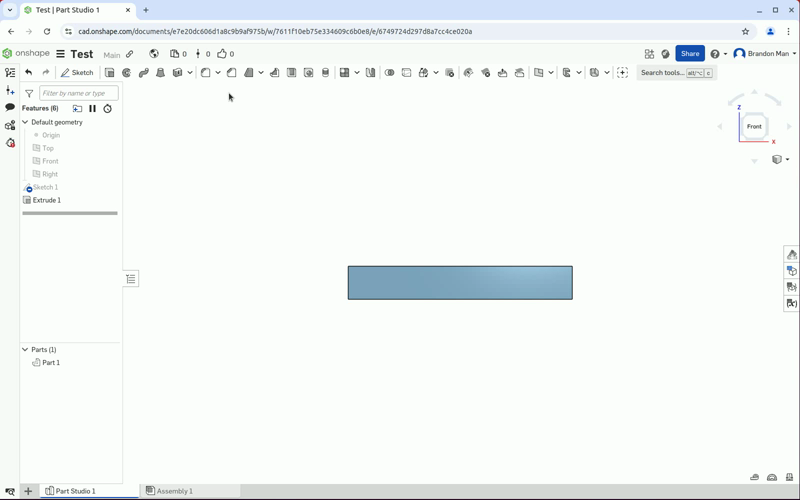
mouse_move(73, 352)
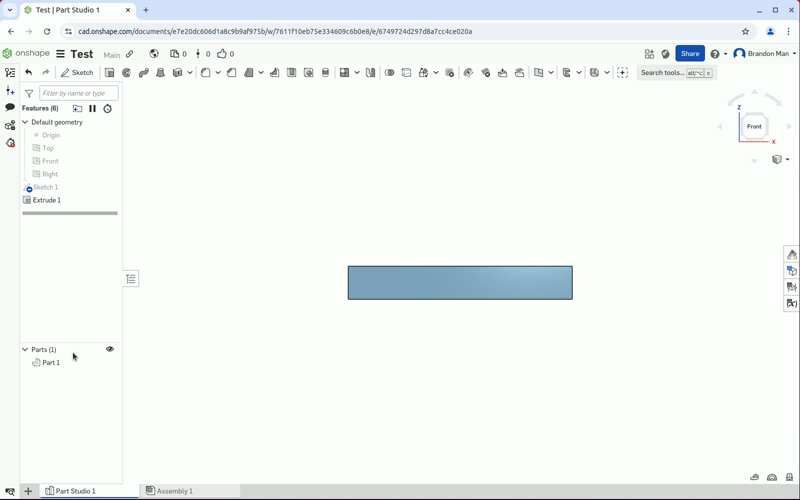
key(y)
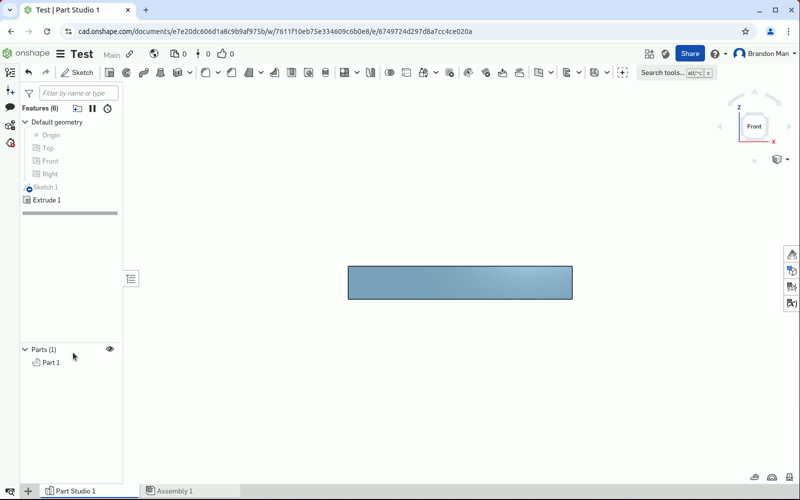
key(shift+p)
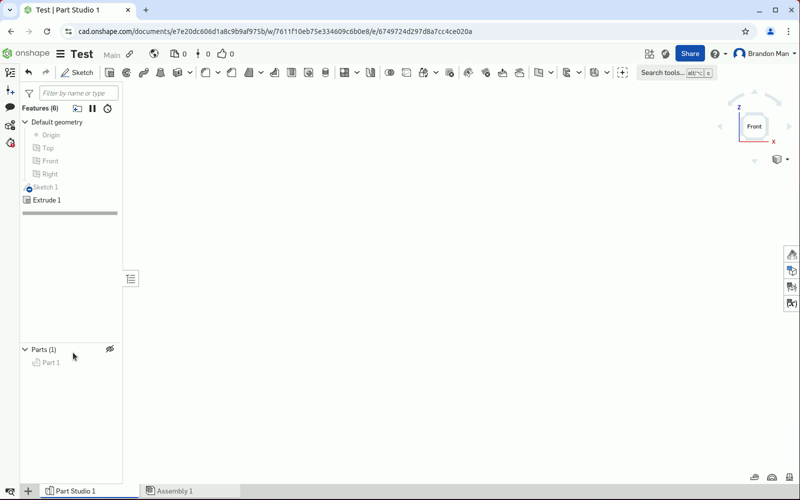
key(space)
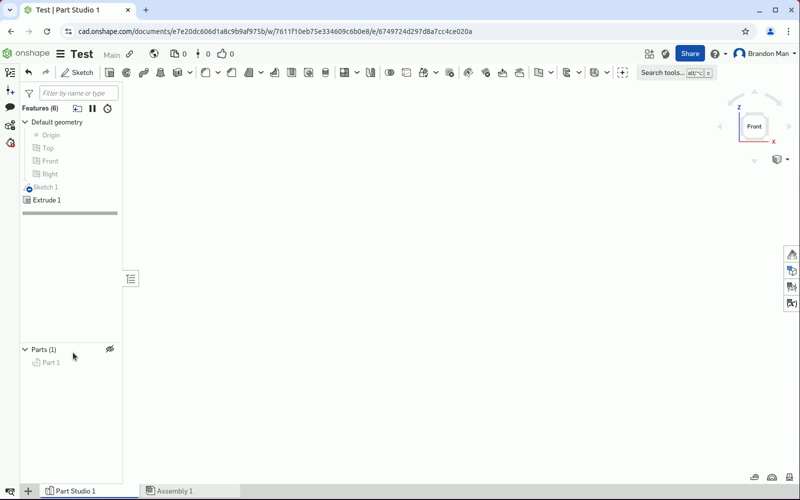
key_down(shift)
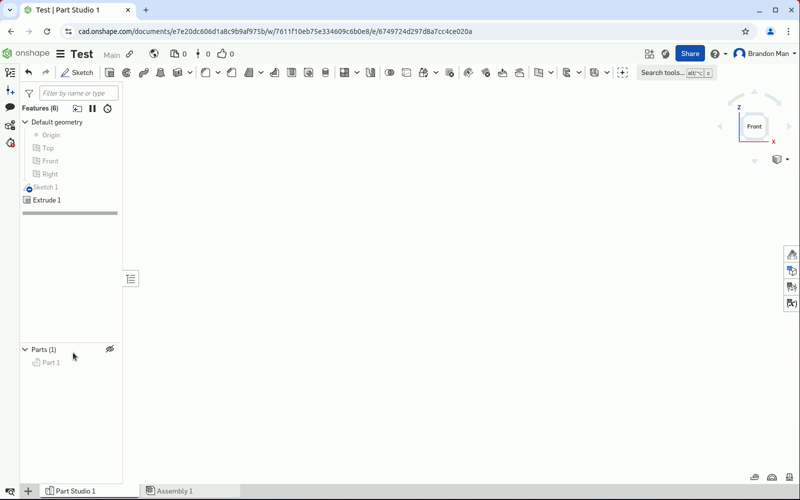
key(left)
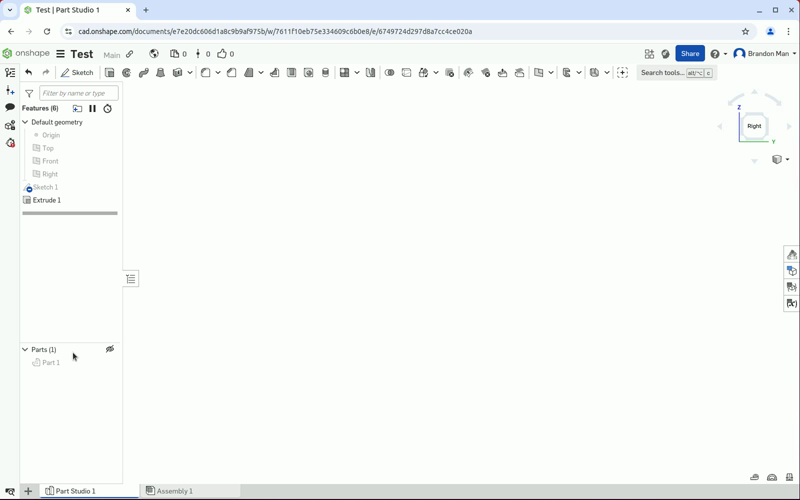
key_up(shift)
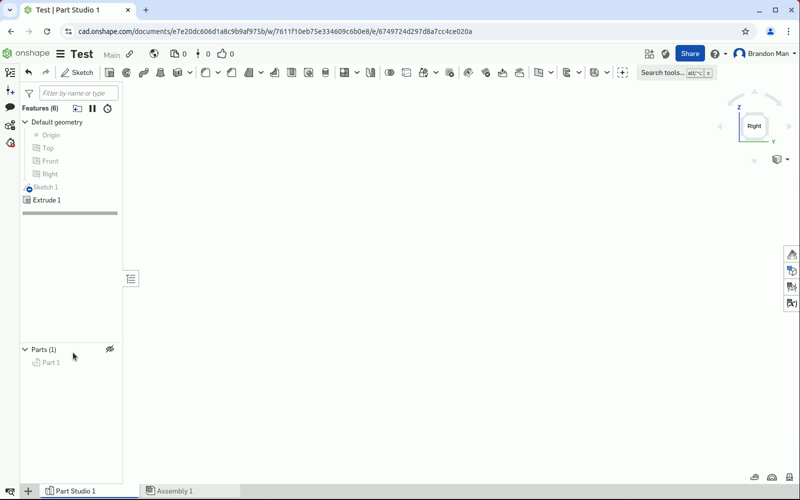
mouse_move(73, 352)
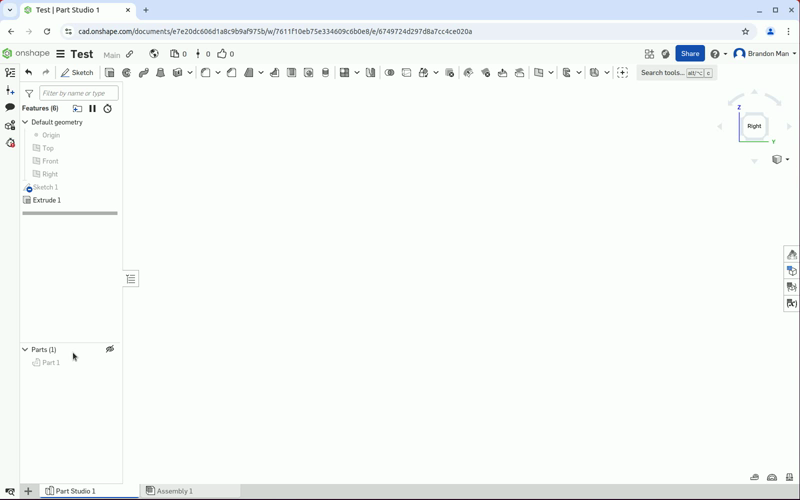
key(shift+y)
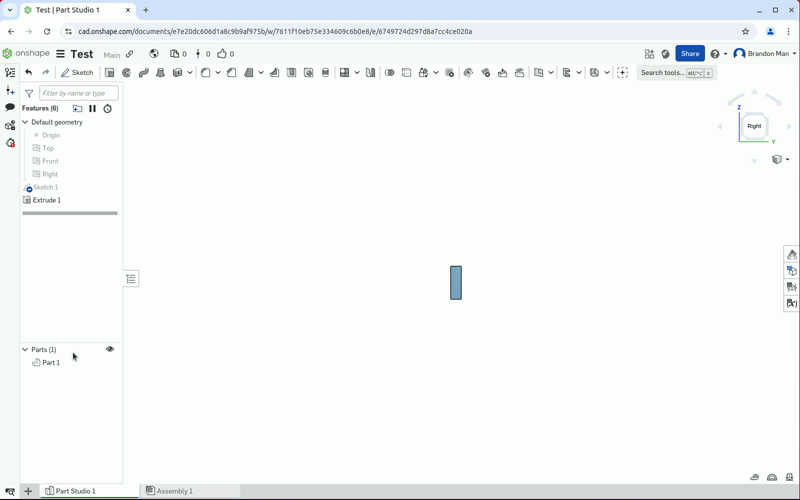
mouse_move(541, 75)
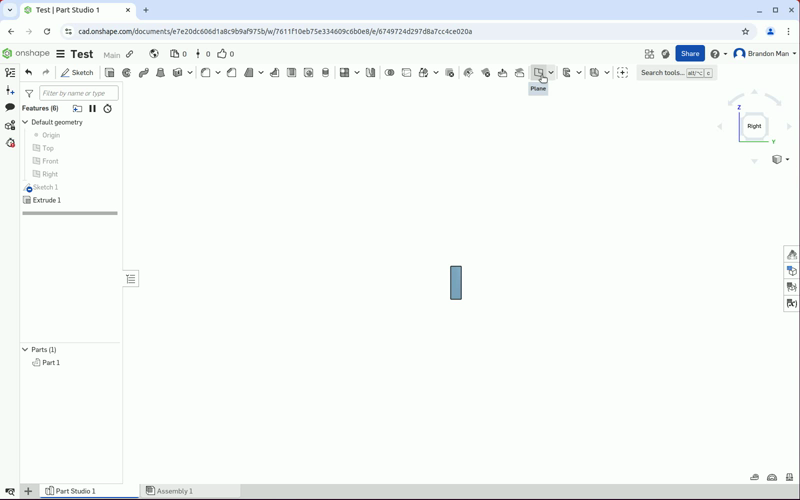
click(541, 75)
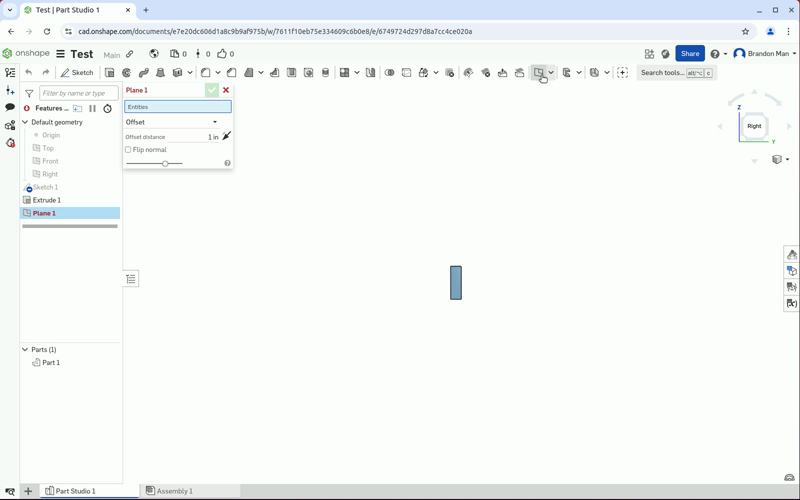
mouse_move(73, 176)
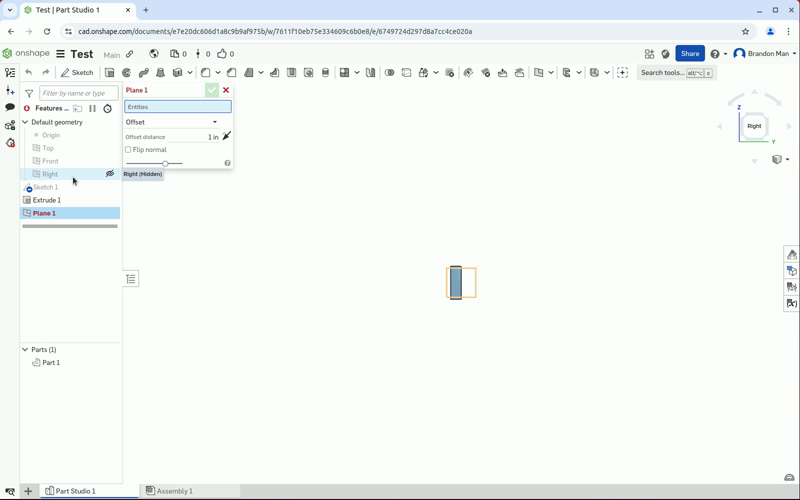
click(73, 176)
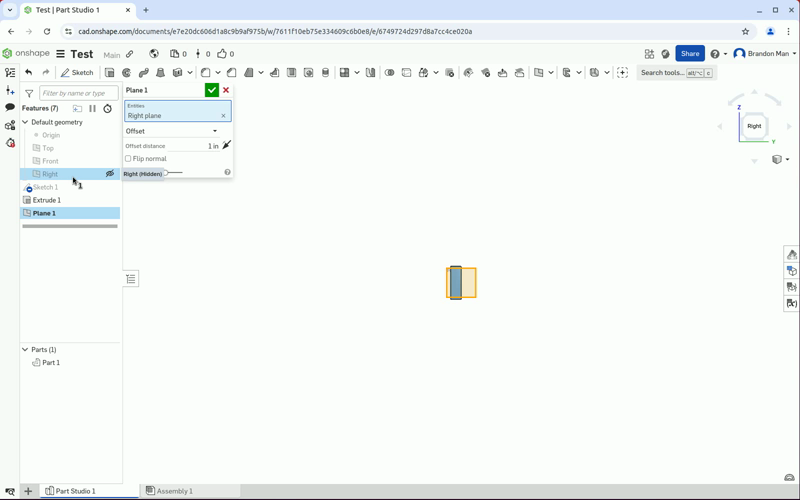
key(tab, 2)
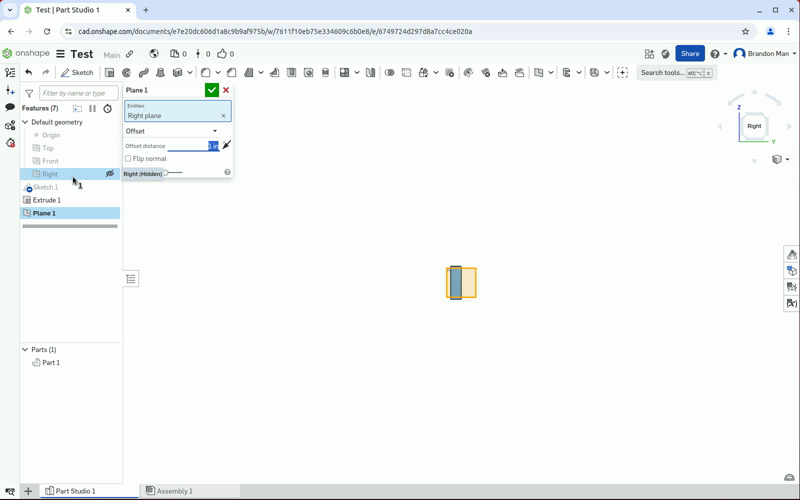
text(23.108)
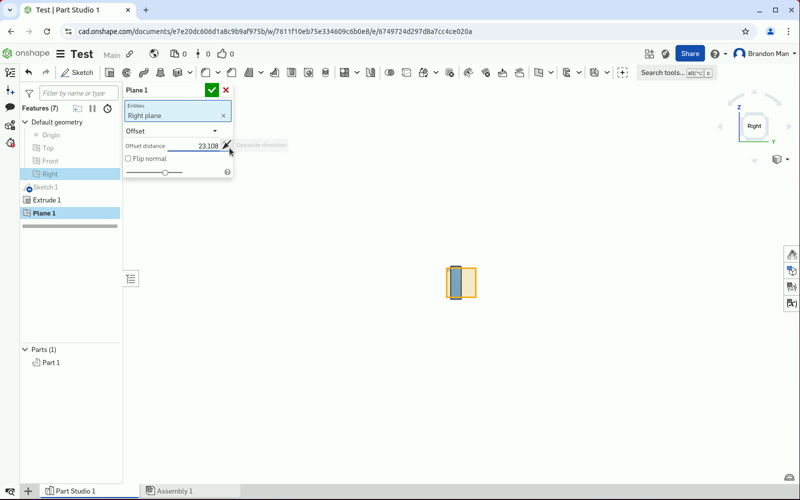
mouse_move(229, 147)
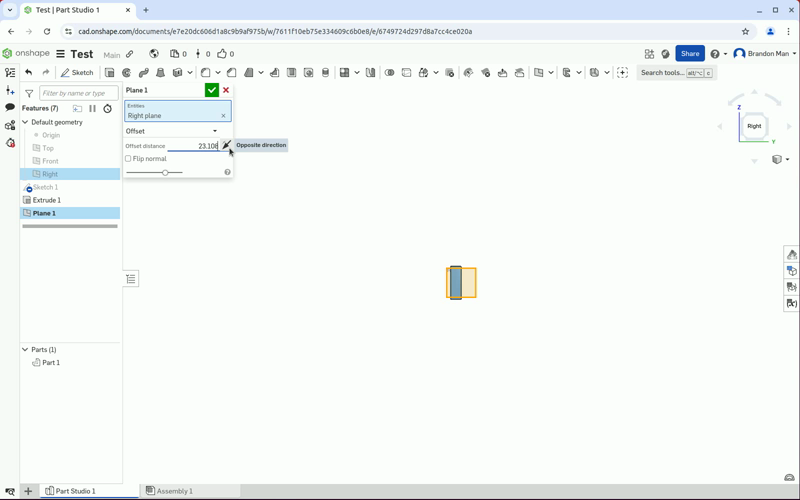
click(229, 147)
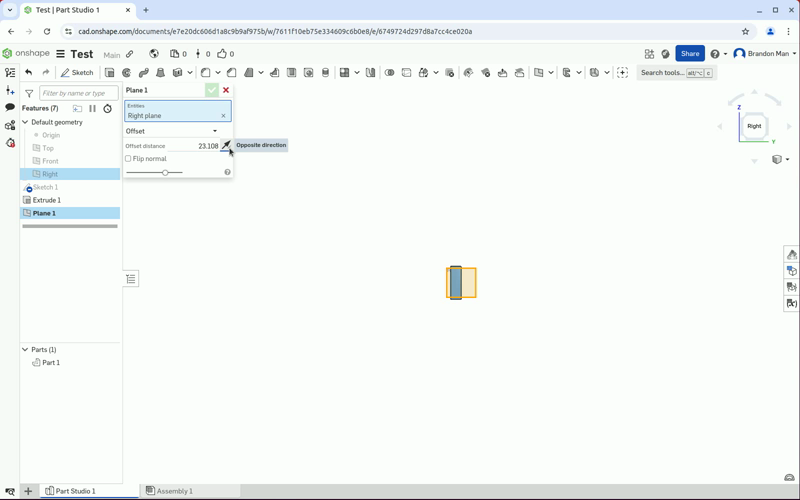
key(enter, 2)
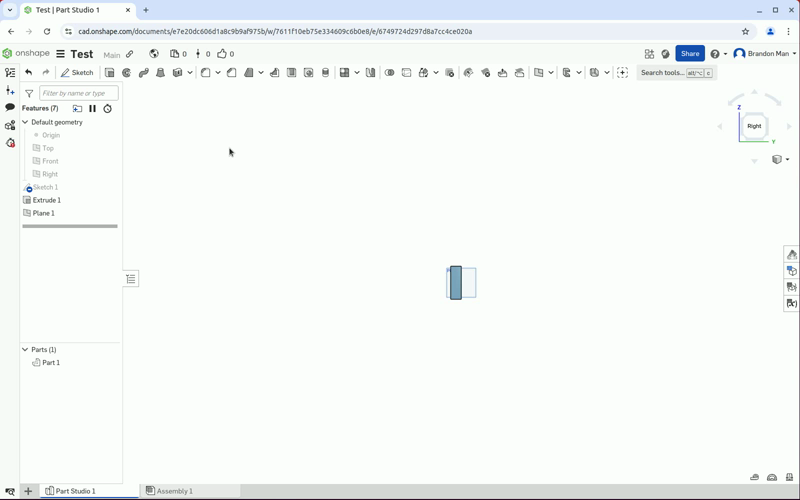
key(shift+s)
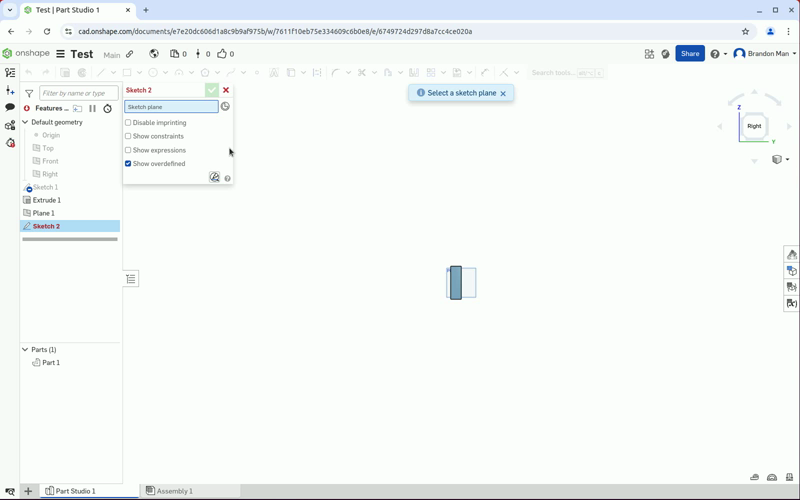
mouse_move(73, 215)
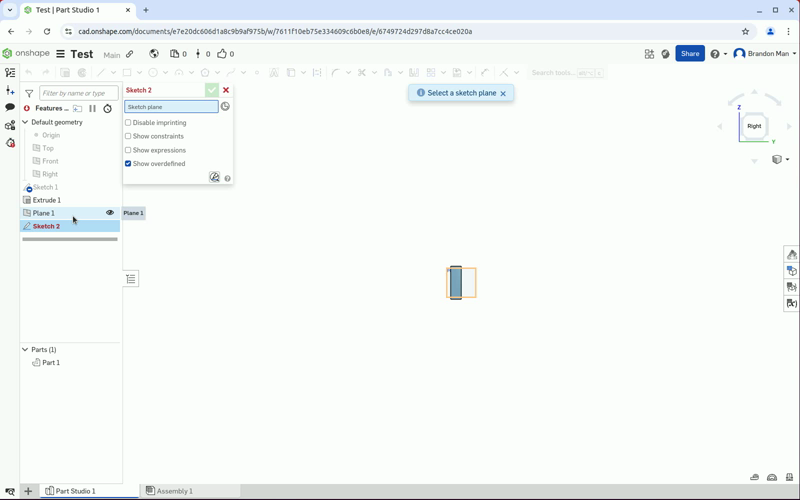
click(73, 215)
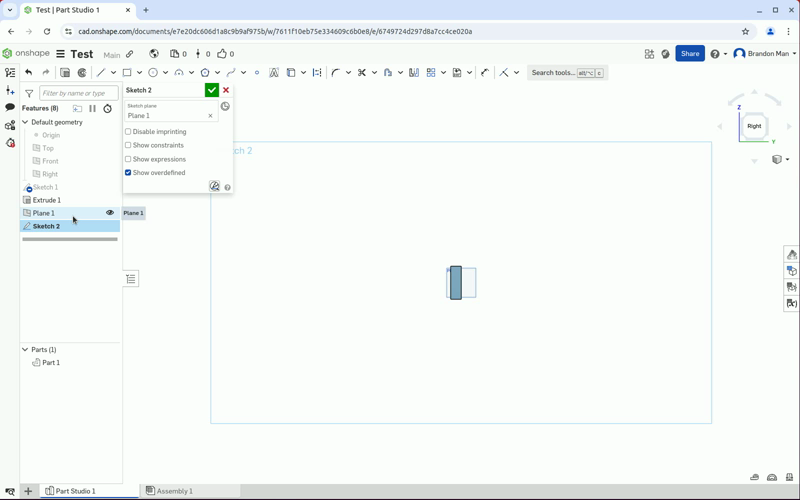
mouse_move(73, 352)
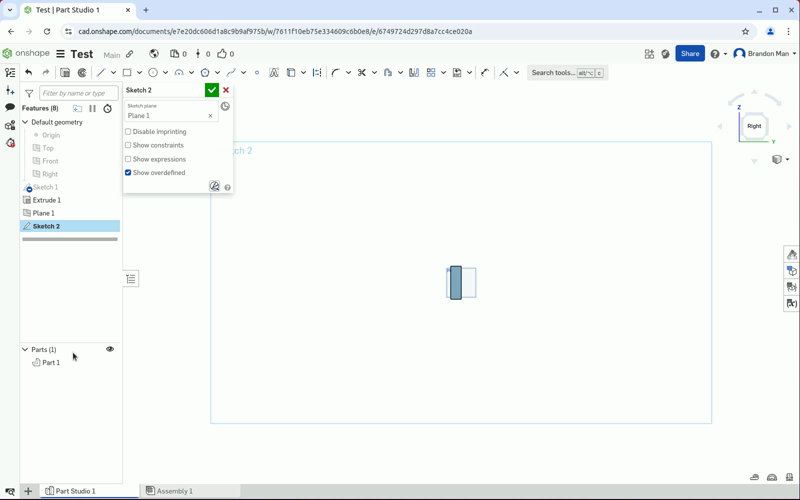
key(y)
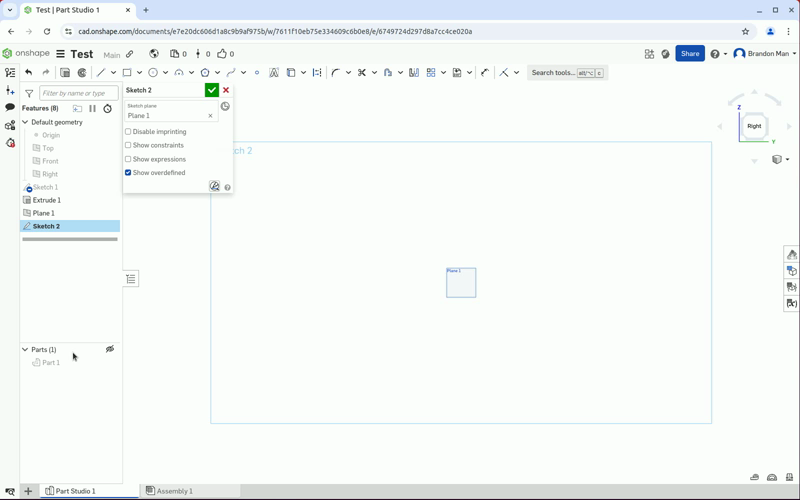
key(l)
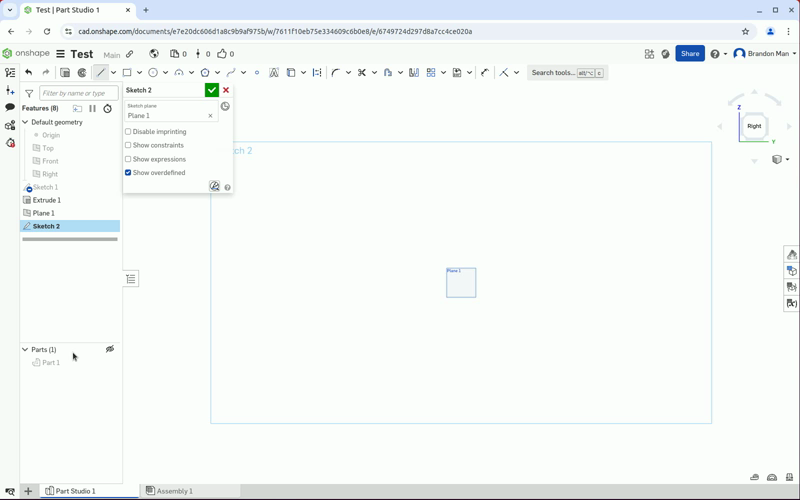
key_down(shift)
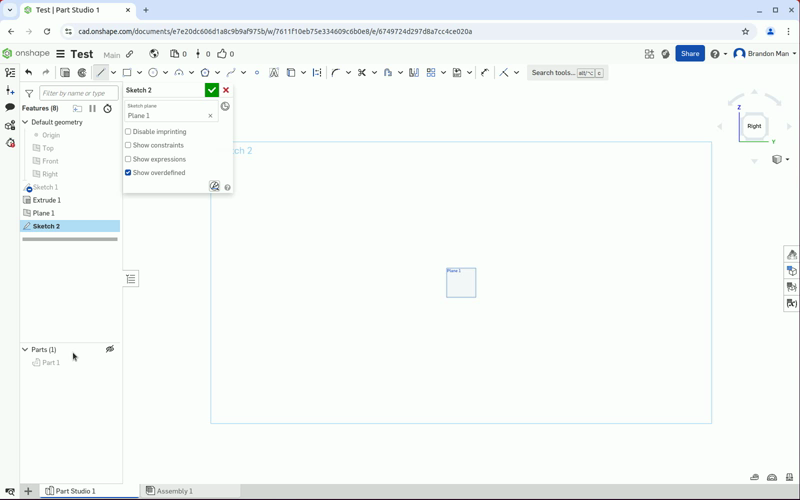
mouse_move(450, 292)
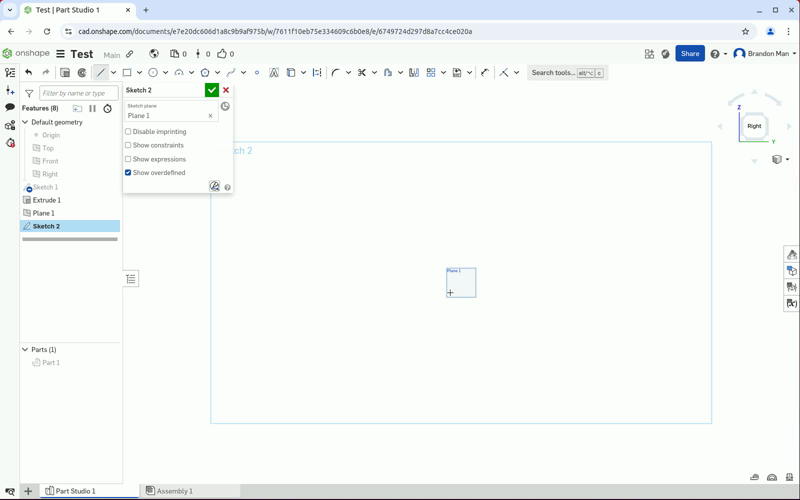
click(450, 292)
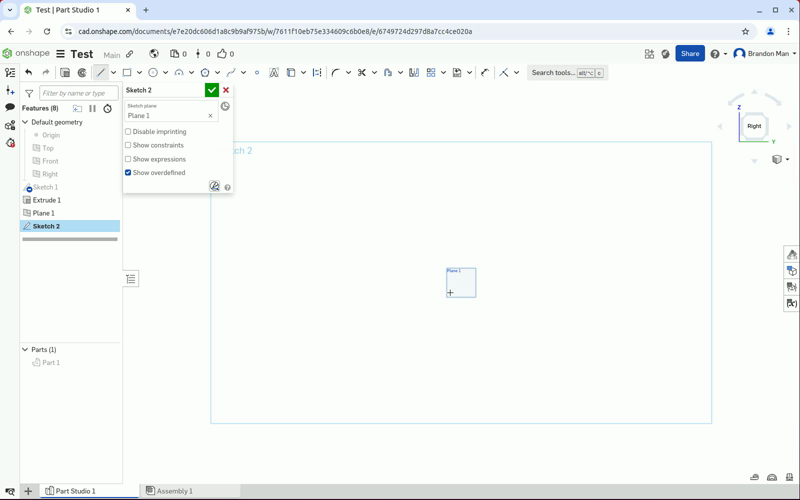
key_up(shift)
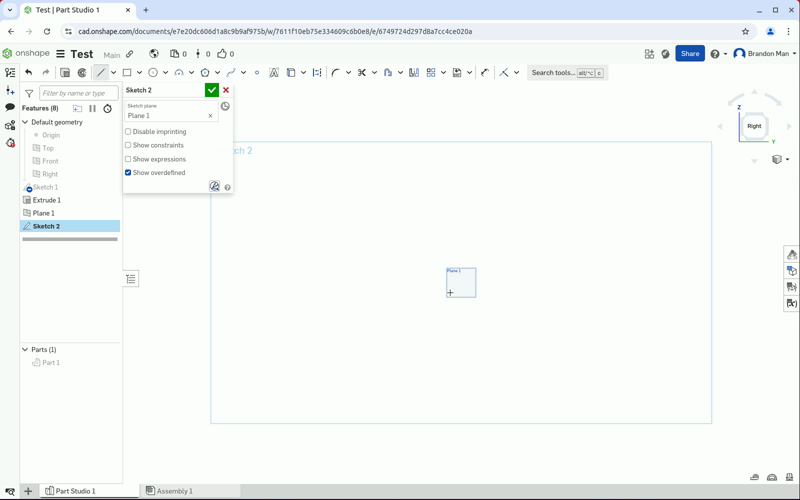
key_down(shift)
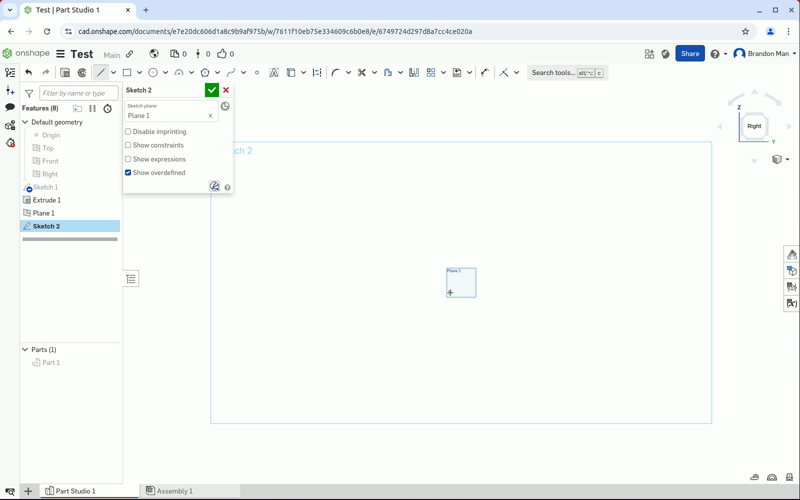
mouse_move(480, 292)
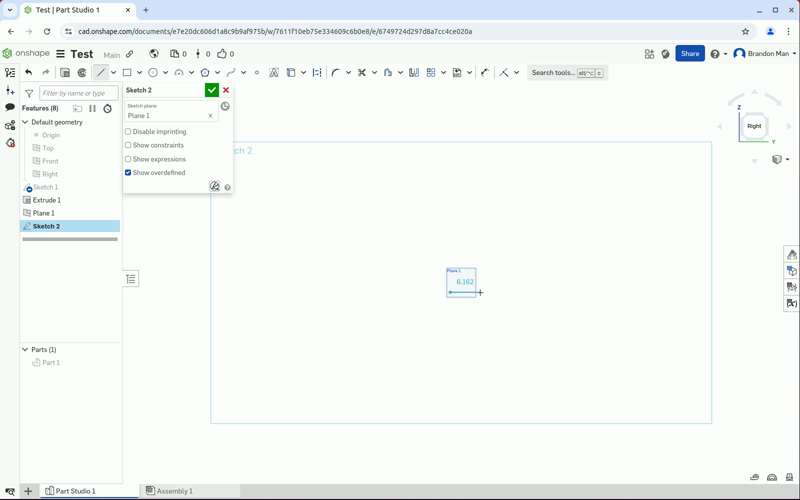
mouse_move(461, 294)
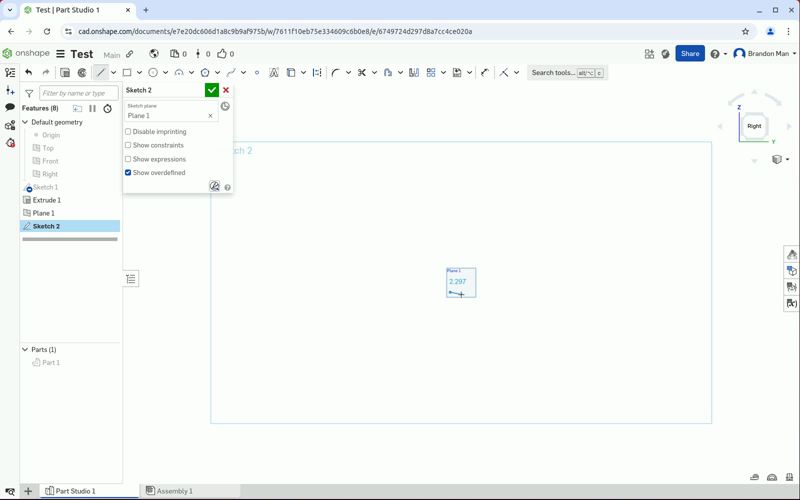
click(461, 294)
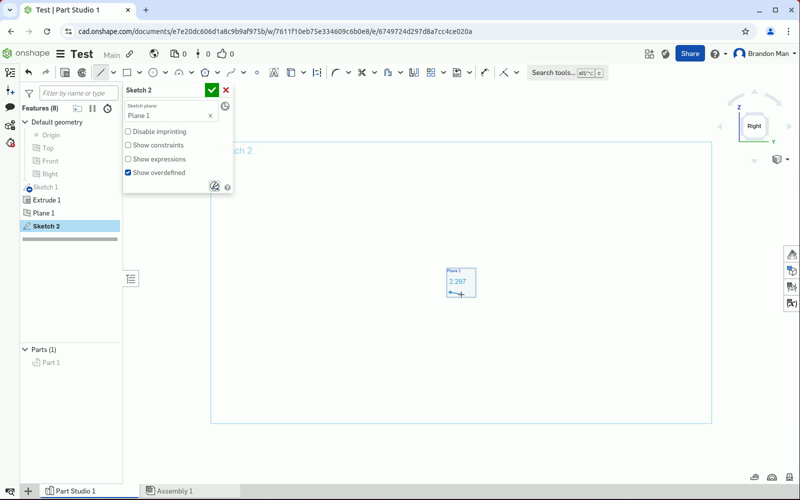
key_up(shift)
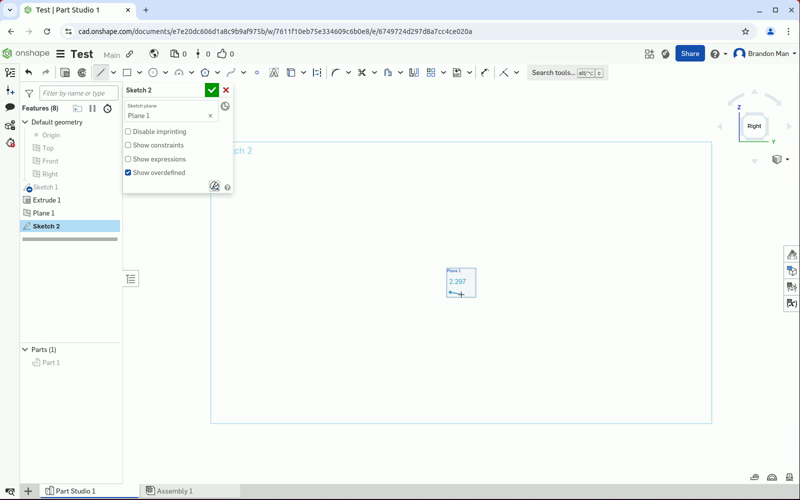
key_down(shift)
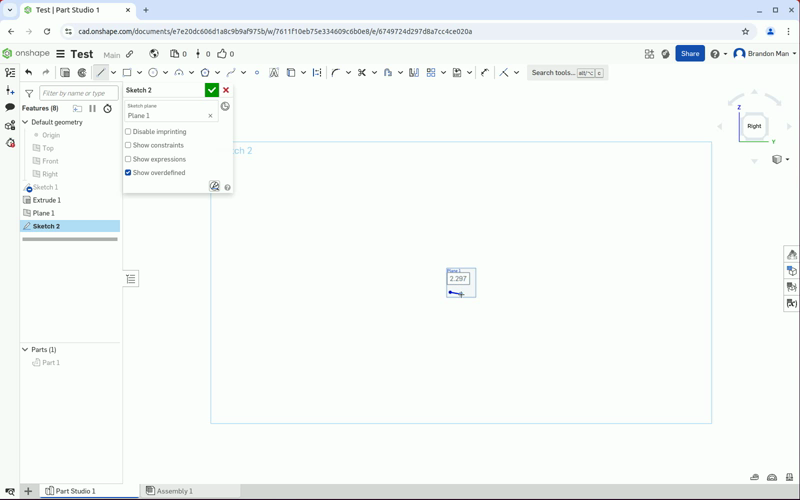
mouse_move(491, 294)
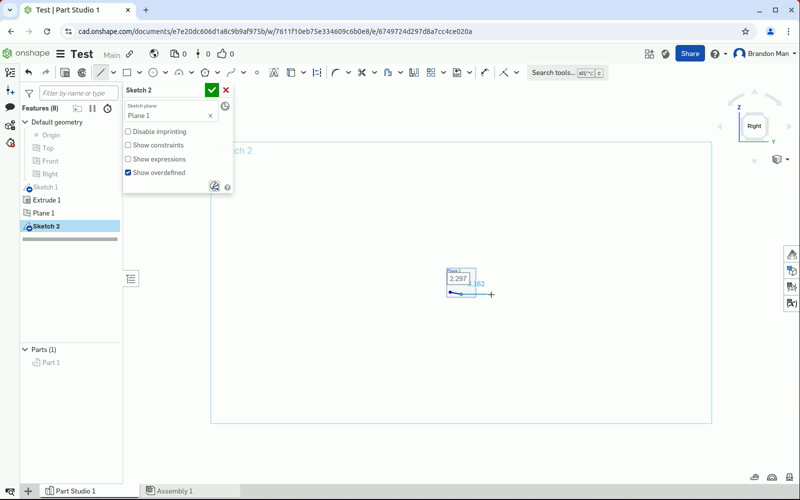
mouse_move(461, 270)
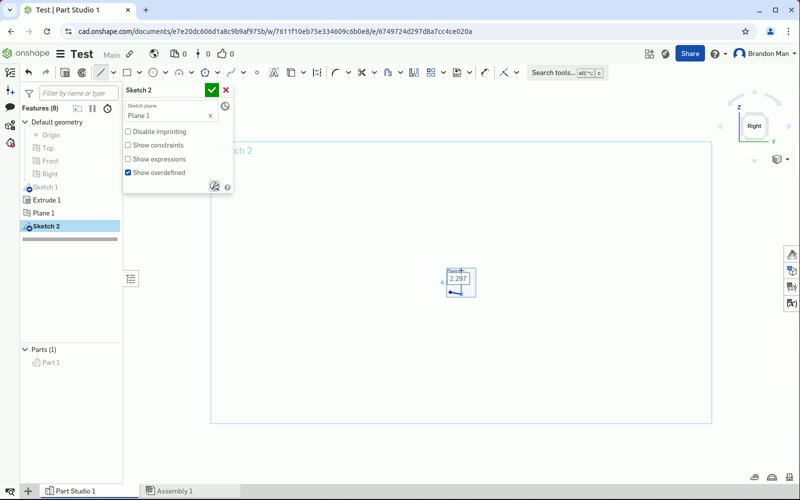
click(461, 270)
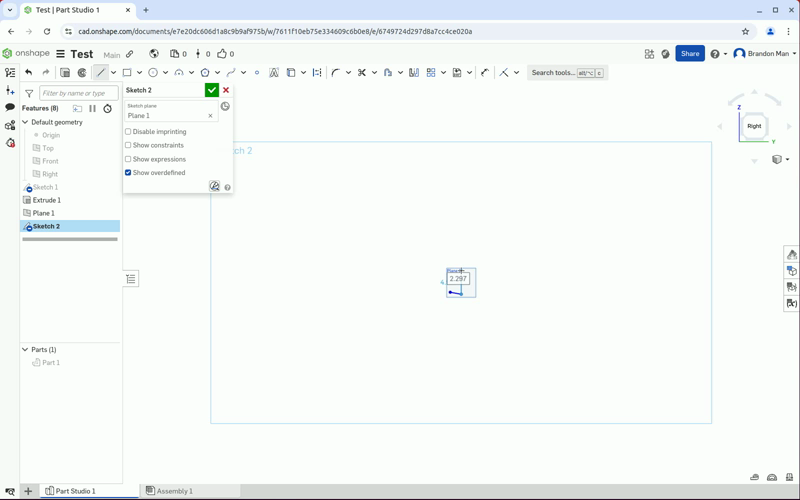
key_up(shift)
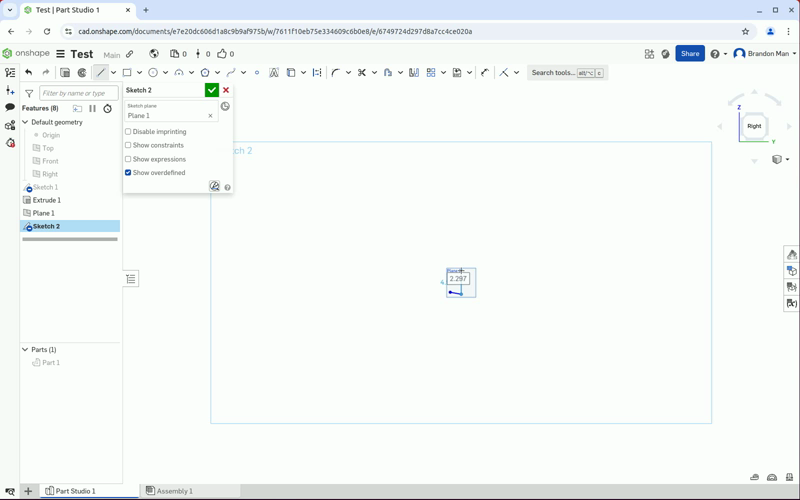
key_down(shift)
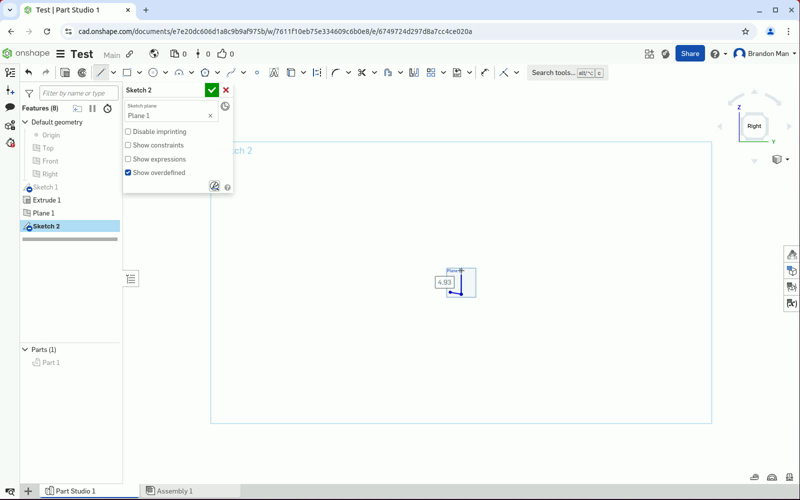
mouse_move(491, 270)
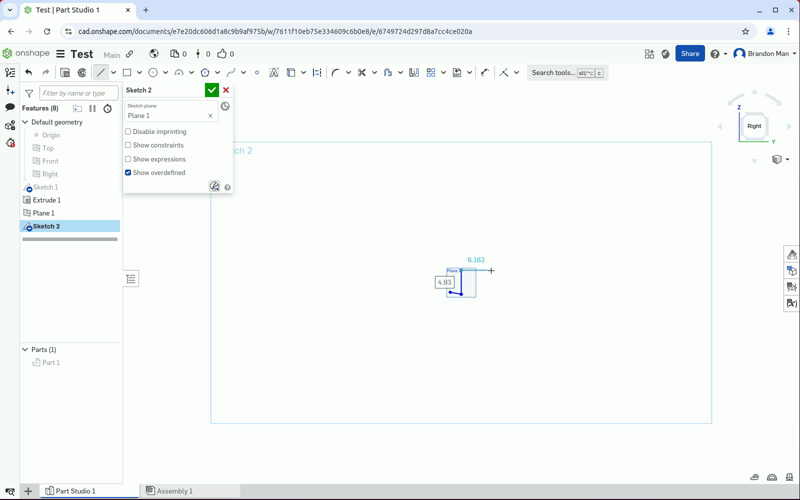
mouse_move(450, 272)
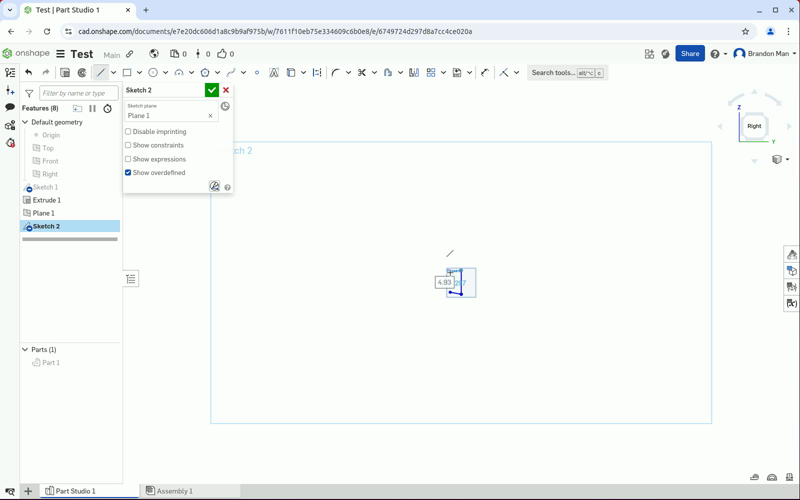
click(450, 272)
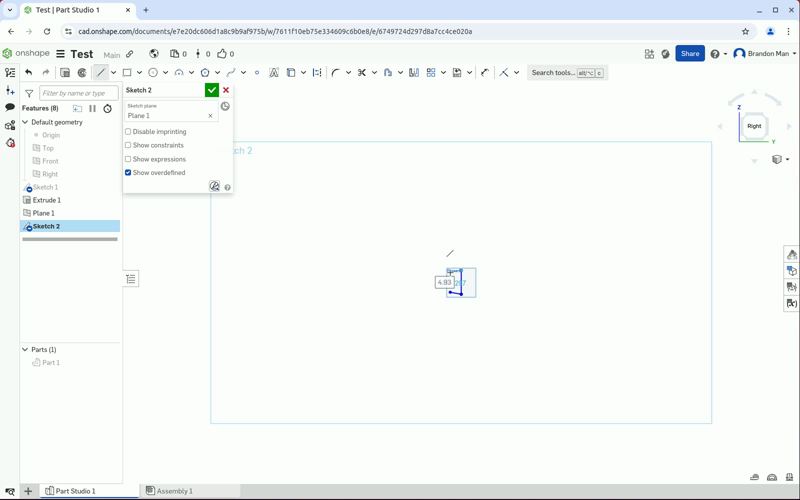
key_up(shift)
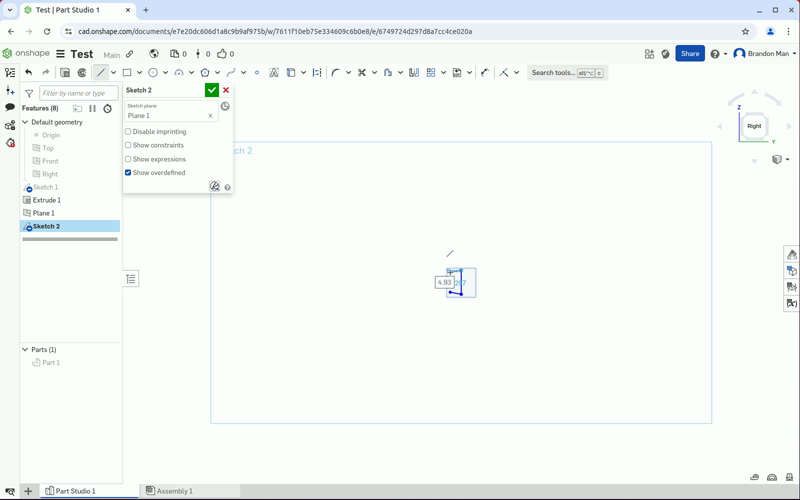
mouse_move(480, 272)
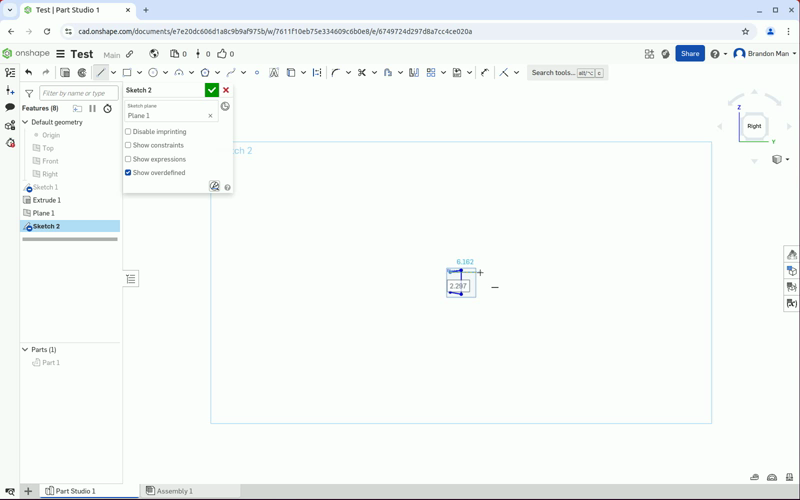
key_down(shift)
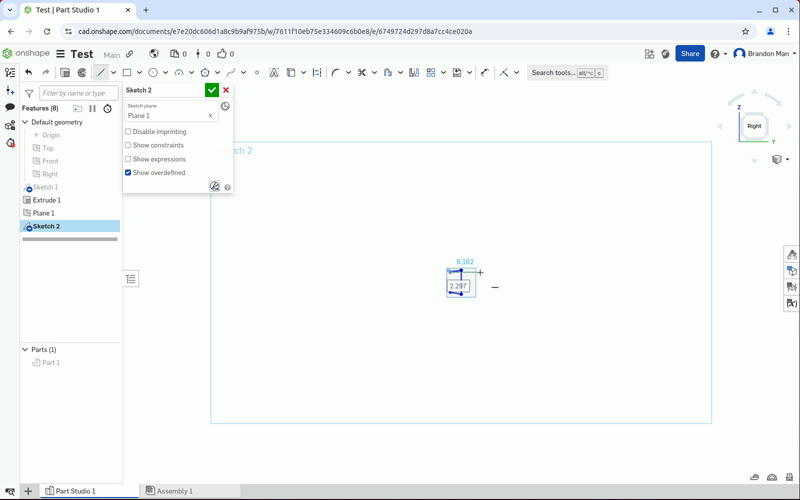
mouse_move(450, 292)
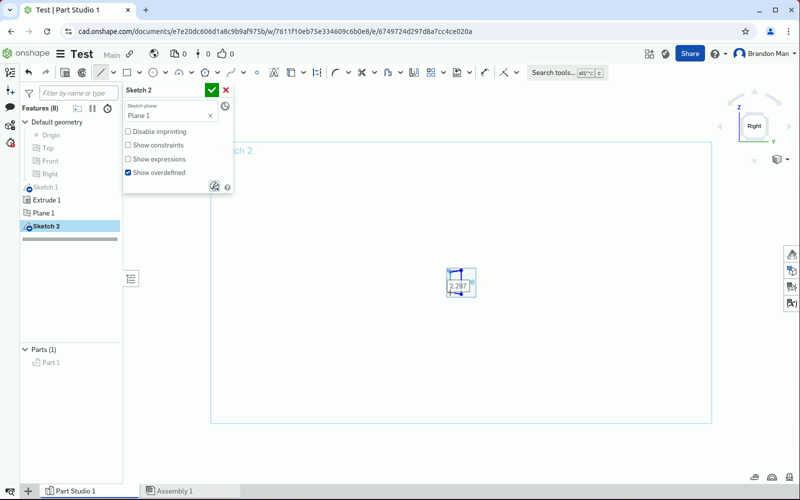
key_up(shift)
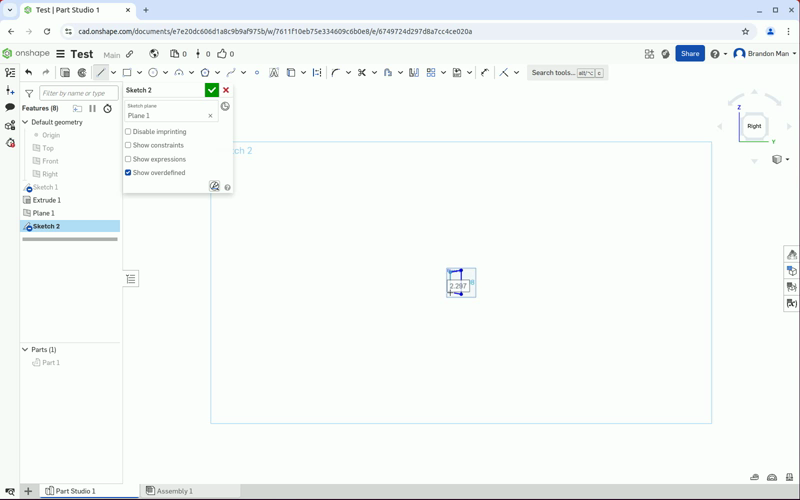
click(450, 292)
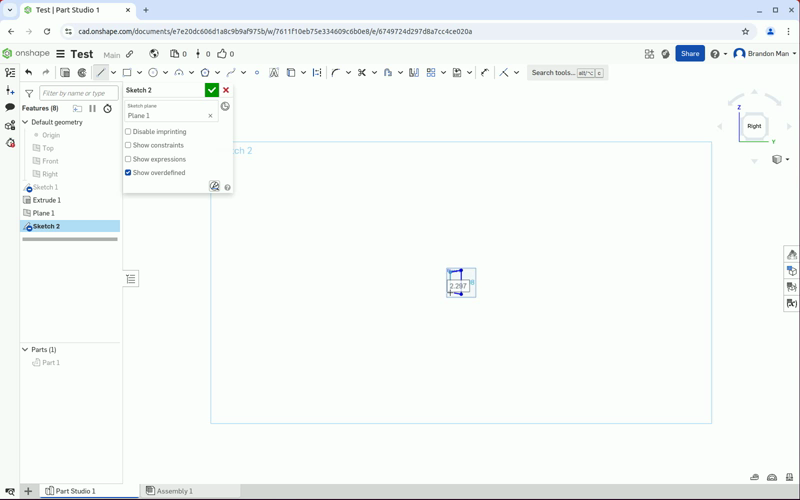
key(esc)
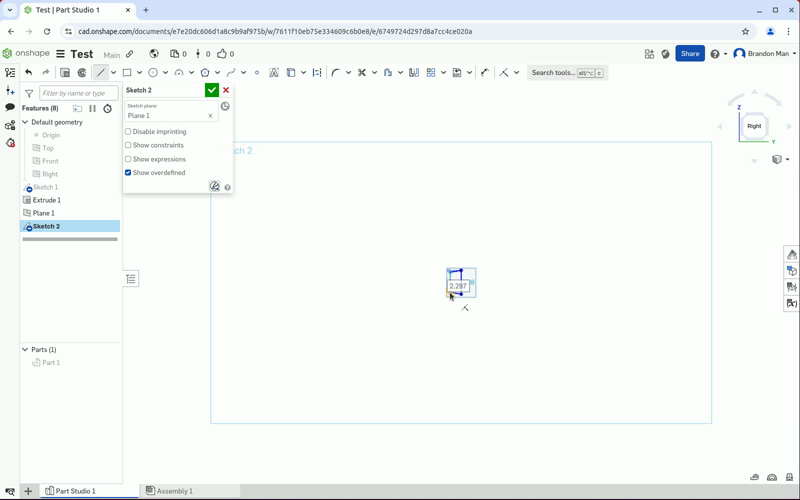
mouse_move(458, 292)
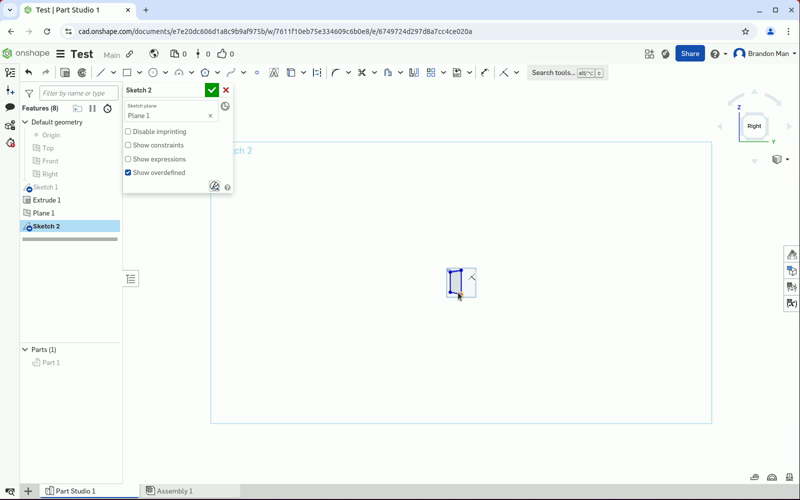
scroll(6)
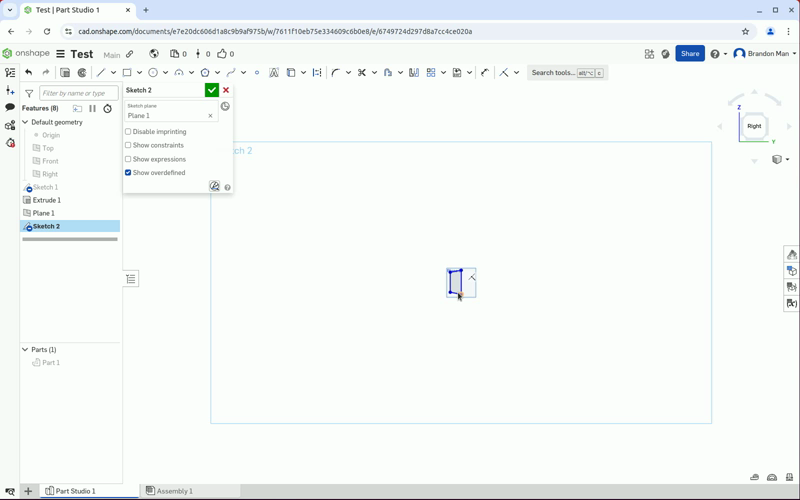
scroll(6)
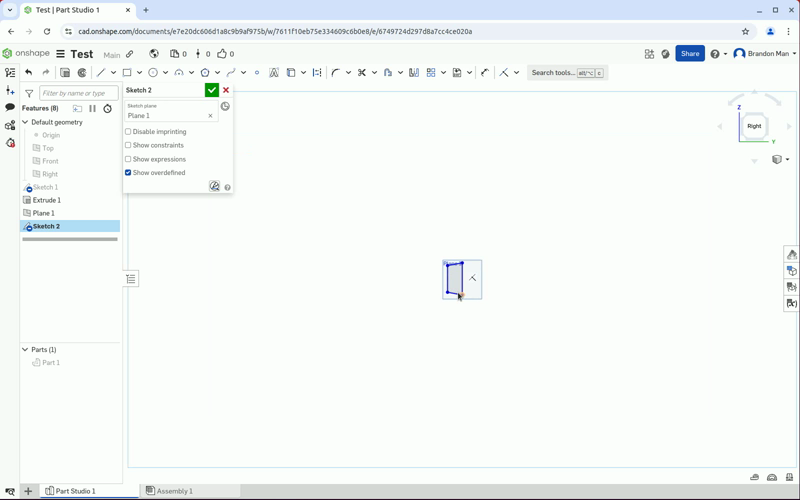
scroll(6)
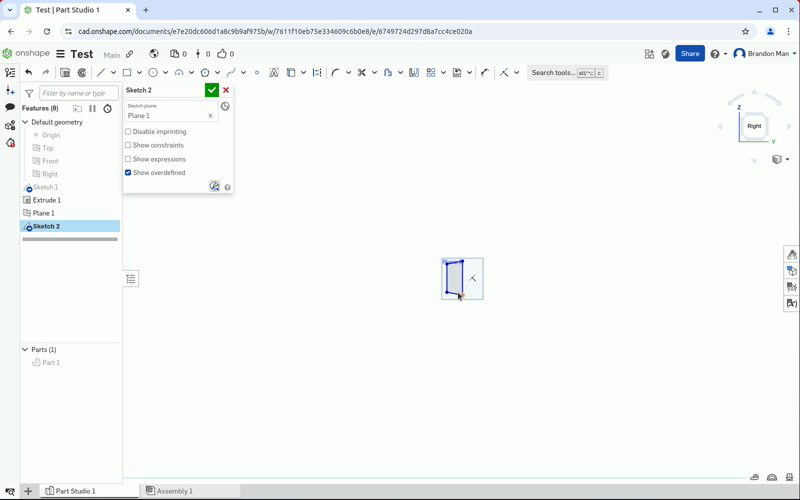
scroll(6)
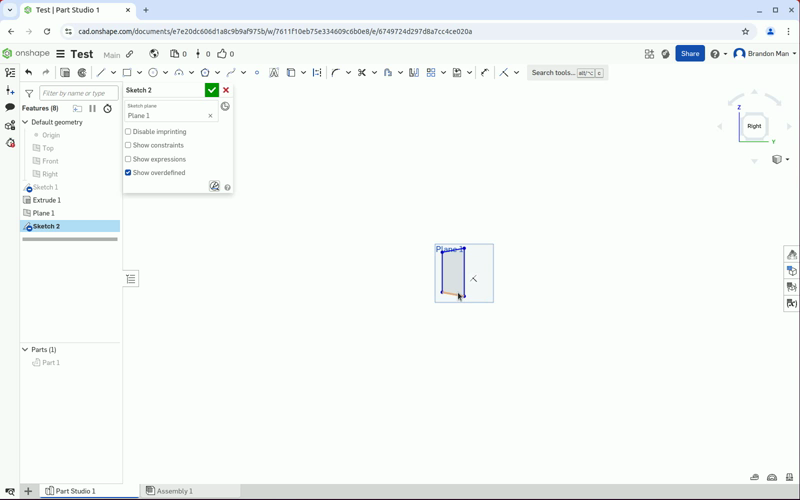
scroll(6)
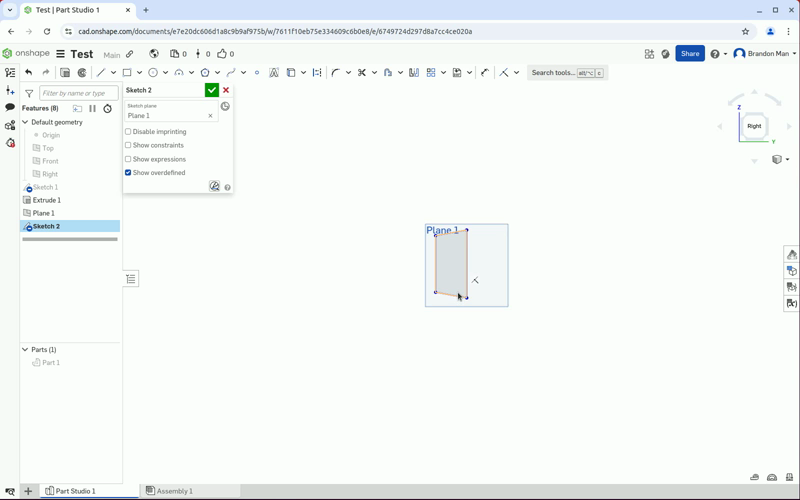
scroll(6)
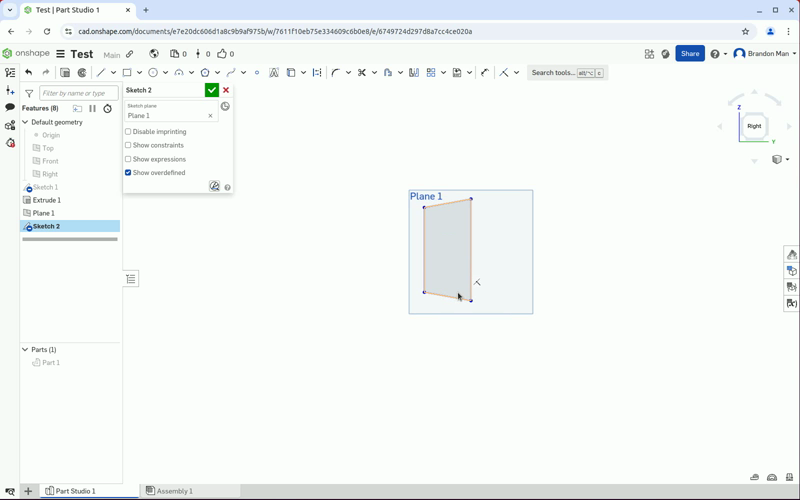
scroll(6)
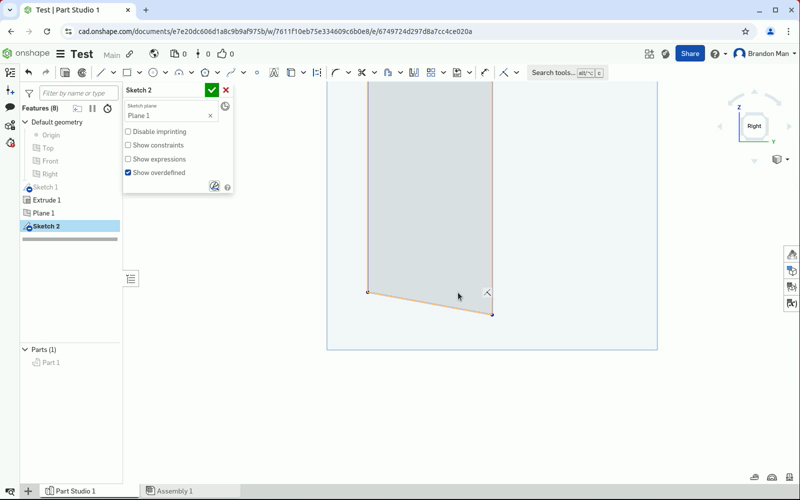
click(458, 292)
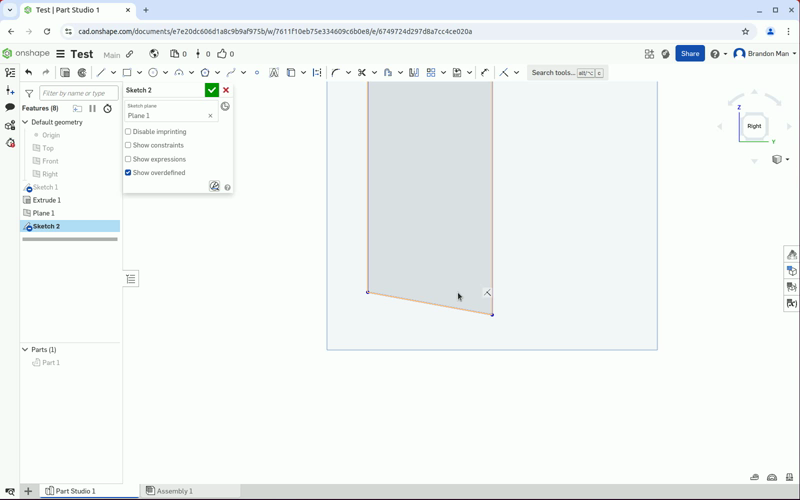
scroll(-6)
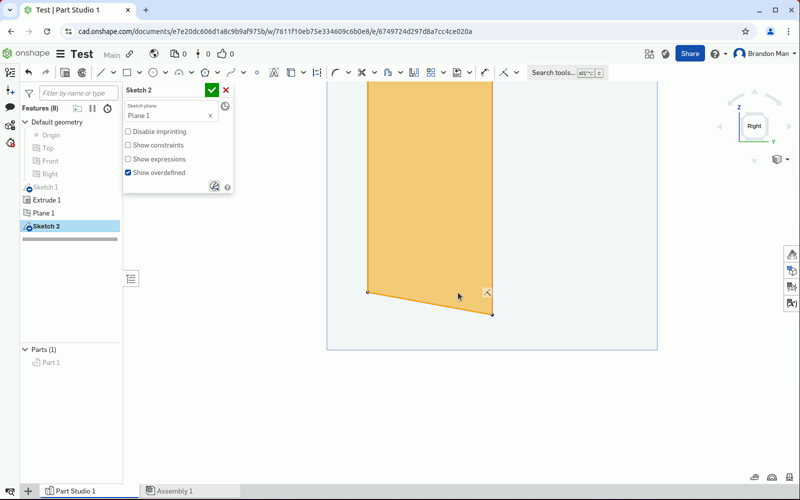
scroll(-6)
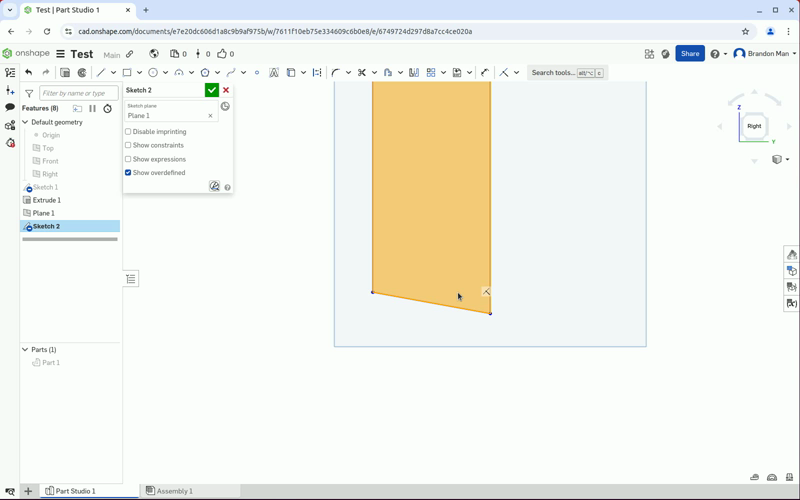
scroll(-6)
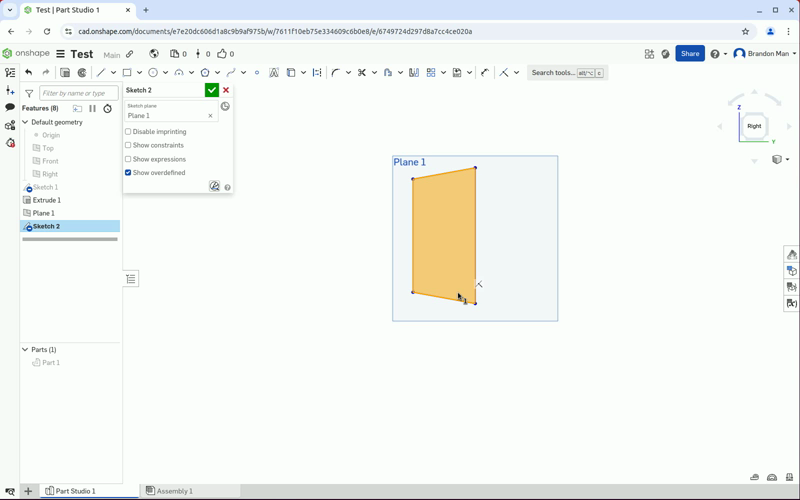
scroll(-6)
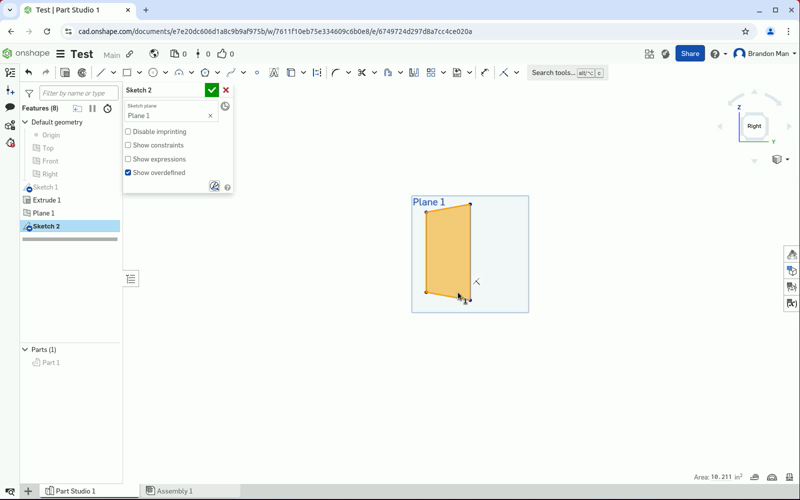
scroll(-6)
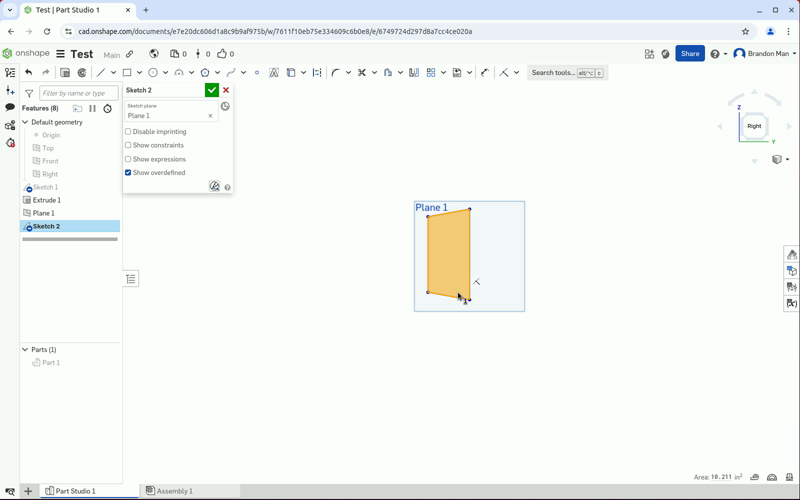
scroll(-6)
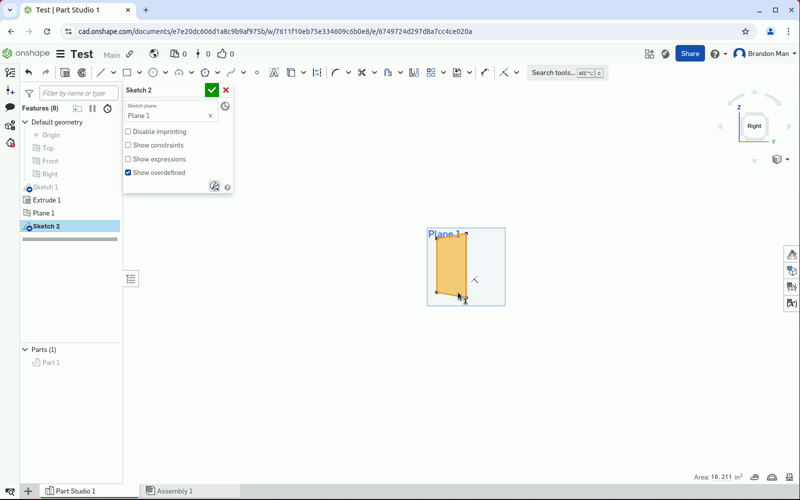
scroll(-6)
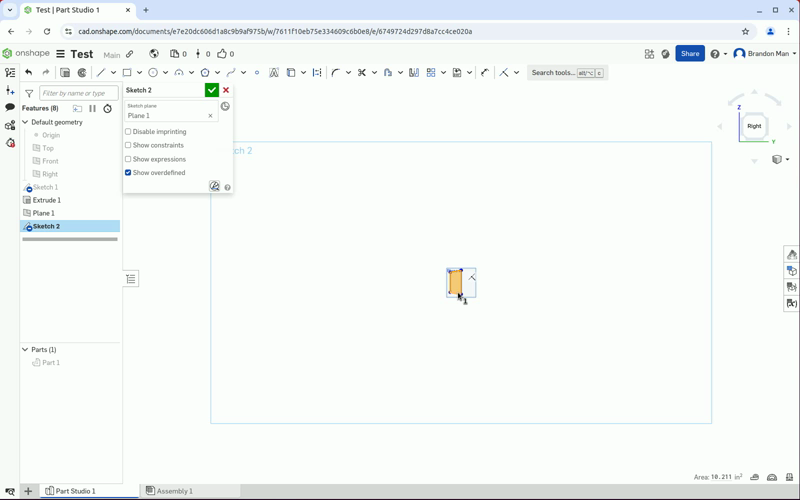
mouse_move(73, 352)
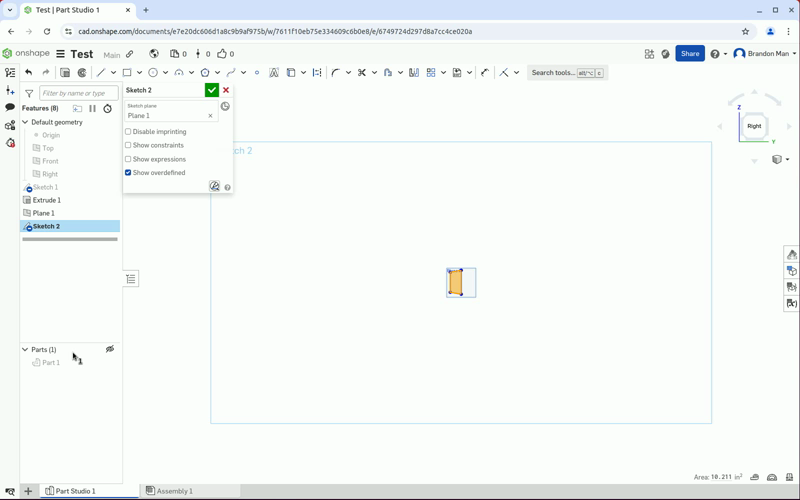
key(shift+y)
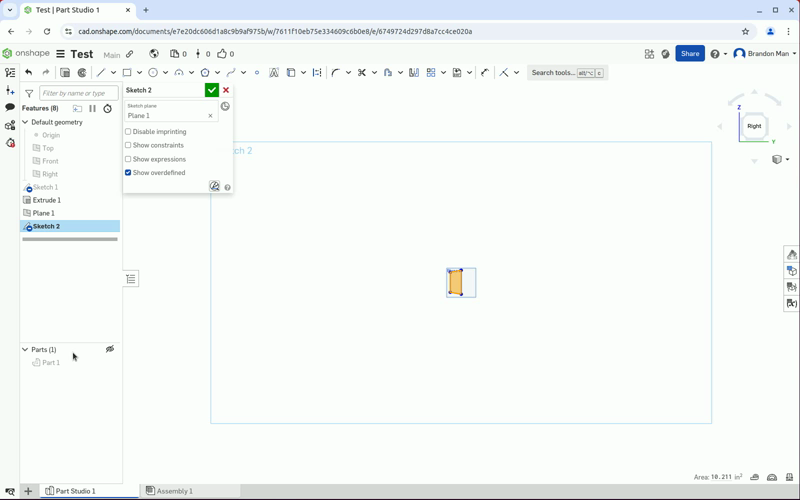
key(shift+e)
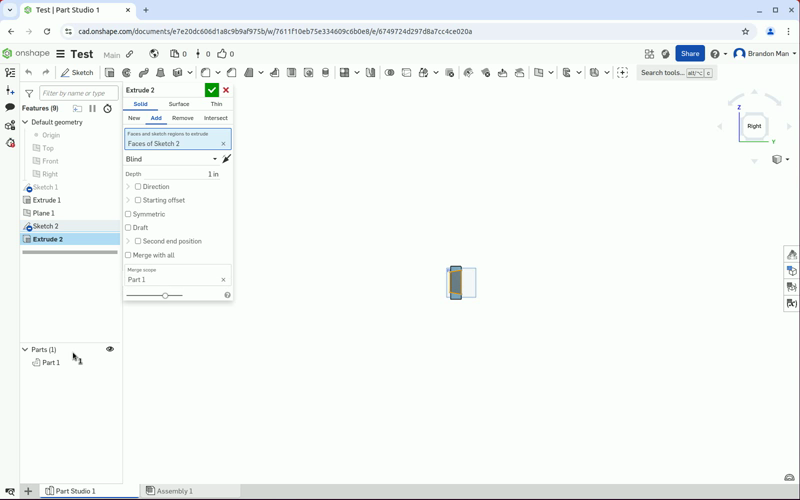
mouse_move(143, 106)
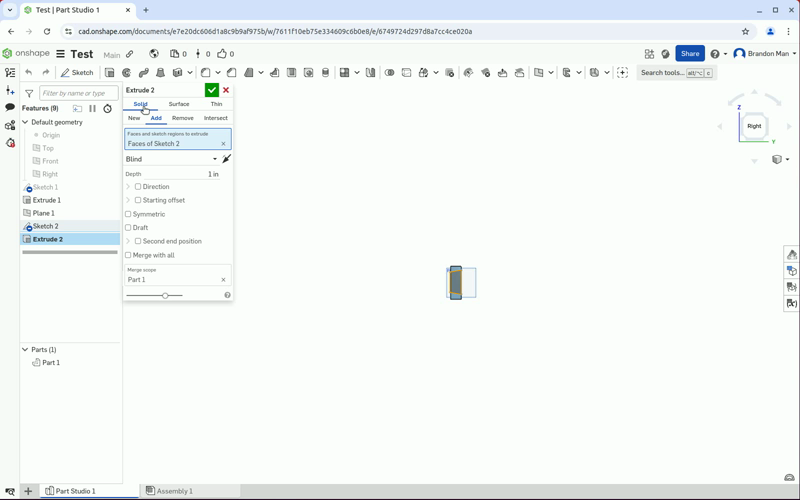
click(143, 106)
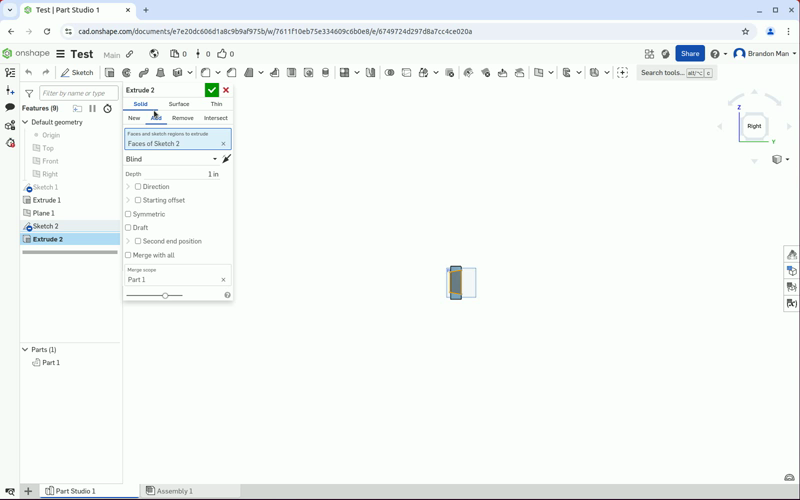
mouse_move(186, 120)
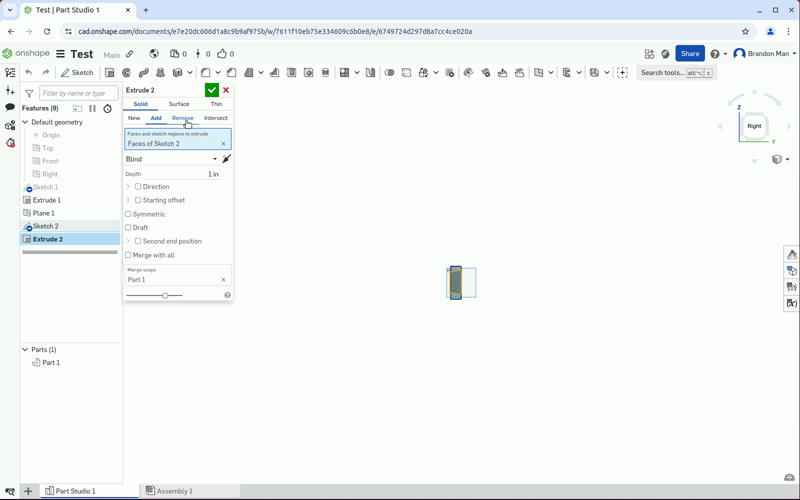
click(186, 120)
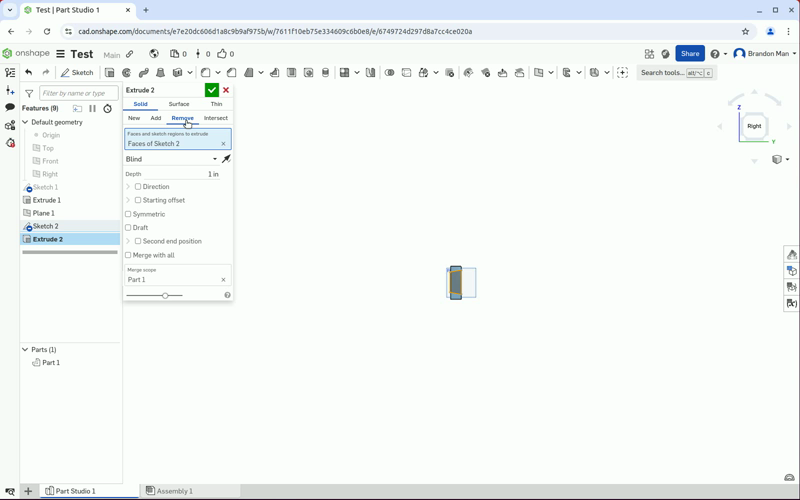
key(tab, 4)
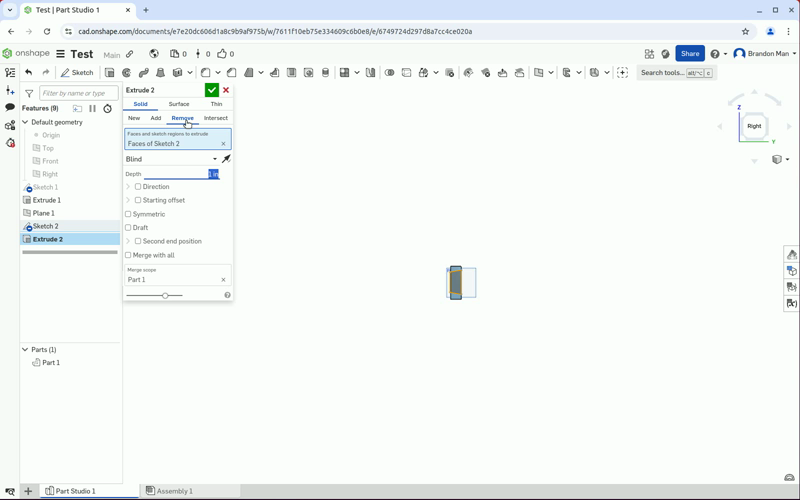
text(2.166)
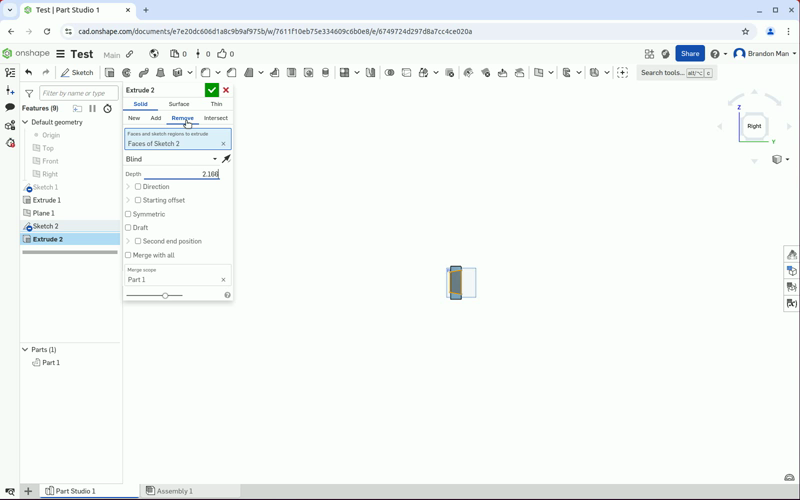
key(tab, 6)
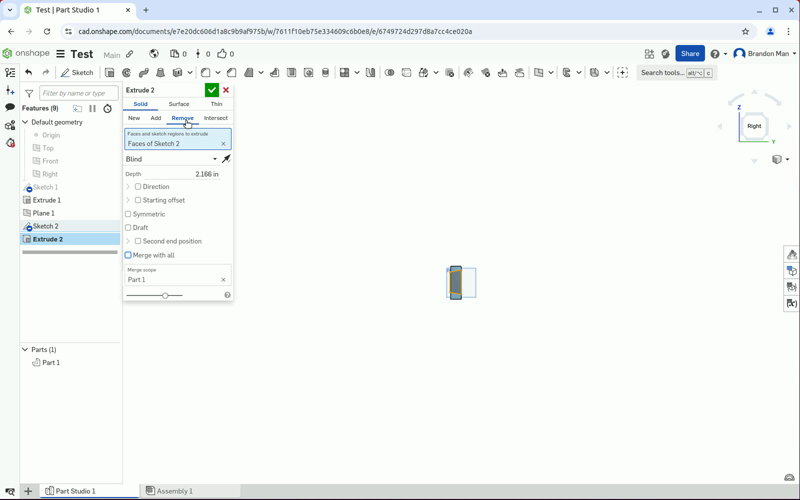
key(space)
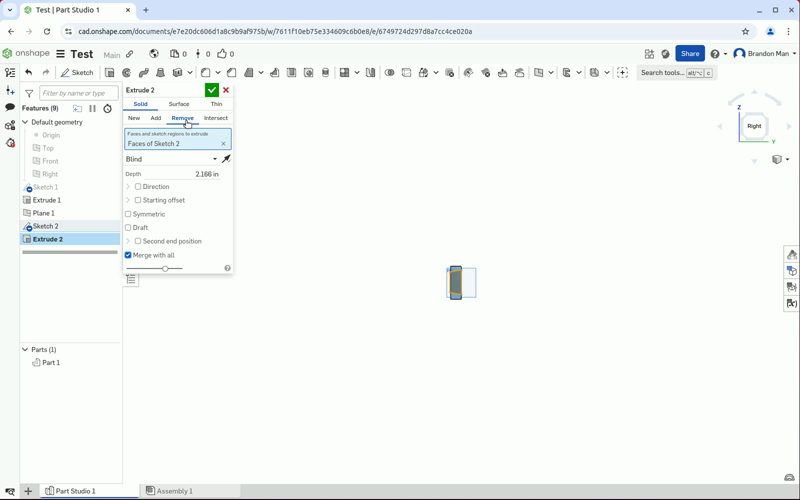
key(enter)
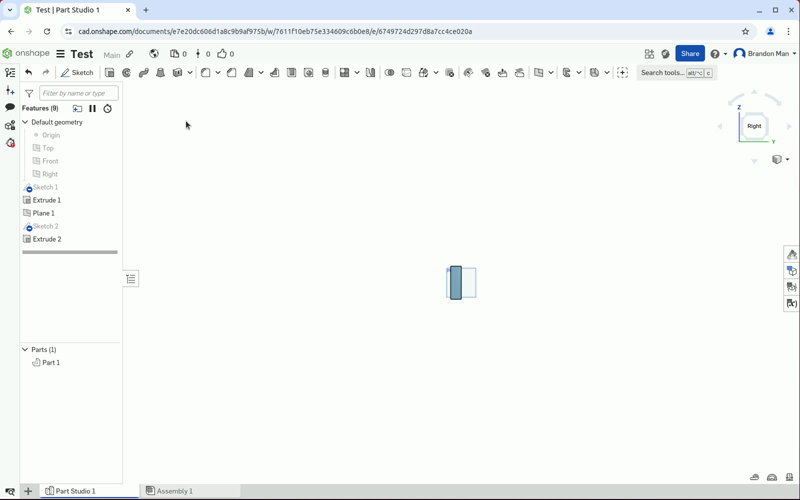
key(shift+h)
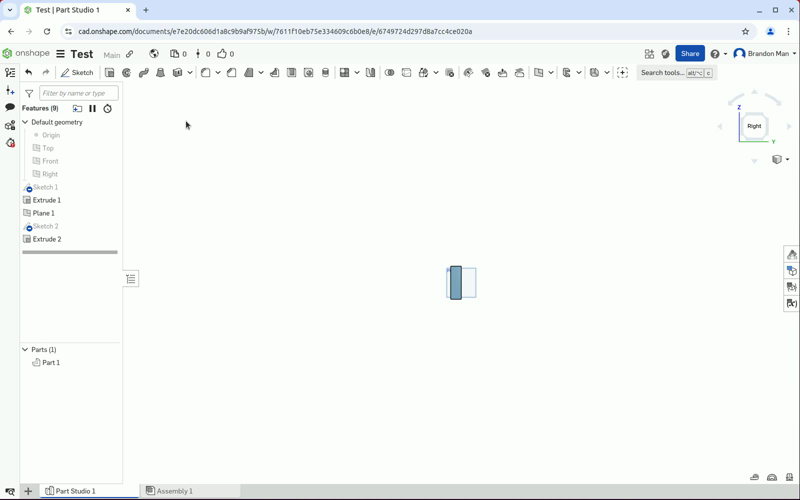
key(shift+h)
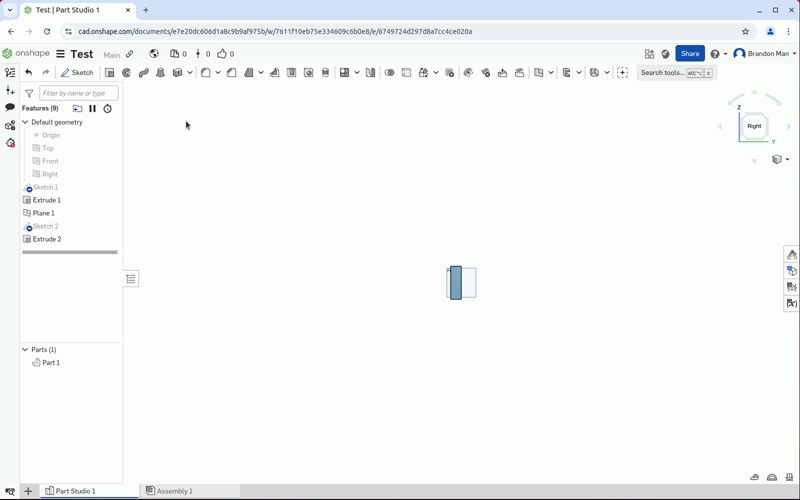
mouse_move(73, 189)
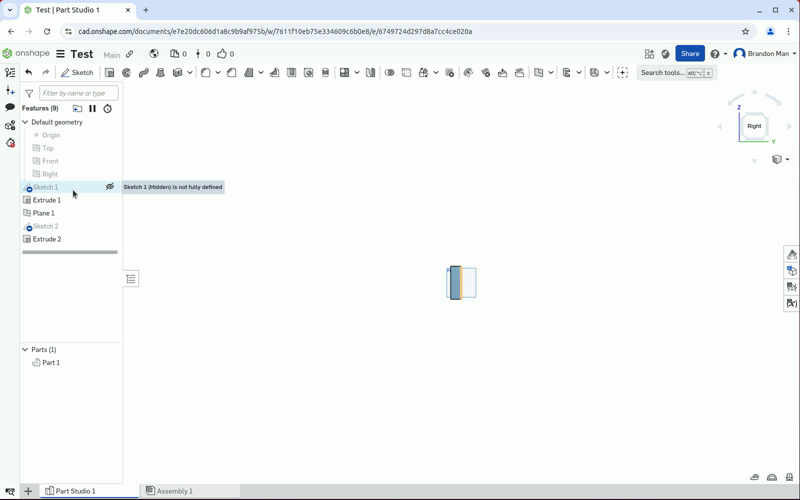
click(73, 189)
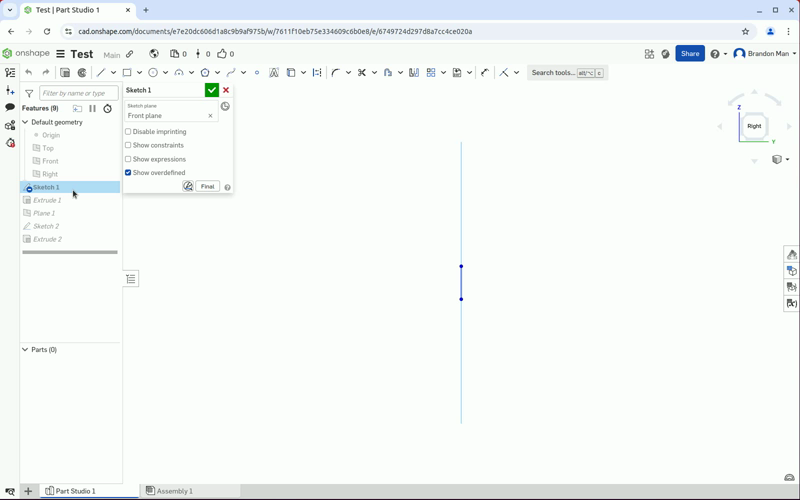
mouse_move(229, 92)
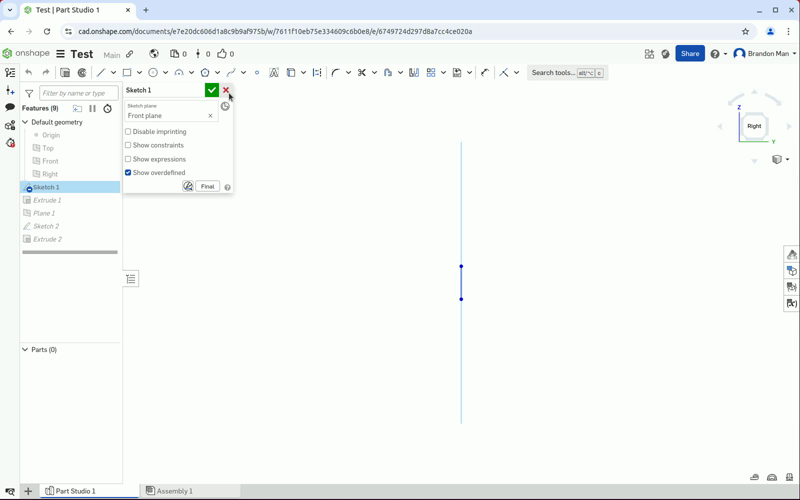
click(229, 92)
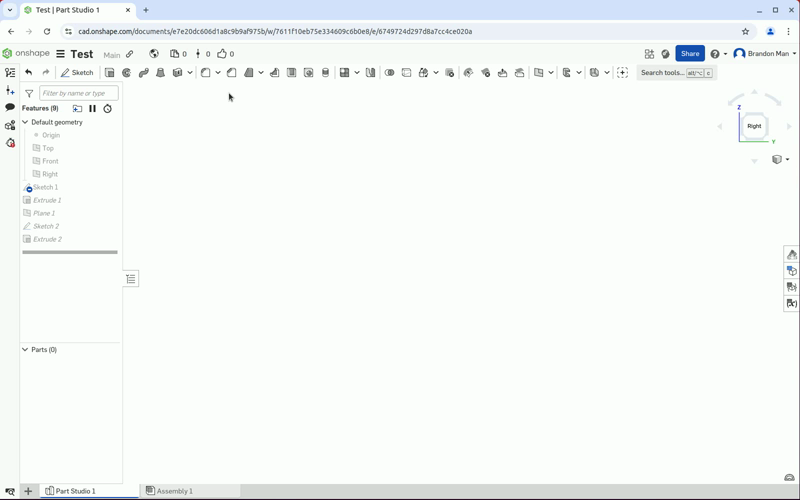
mouse_move(541, 75)
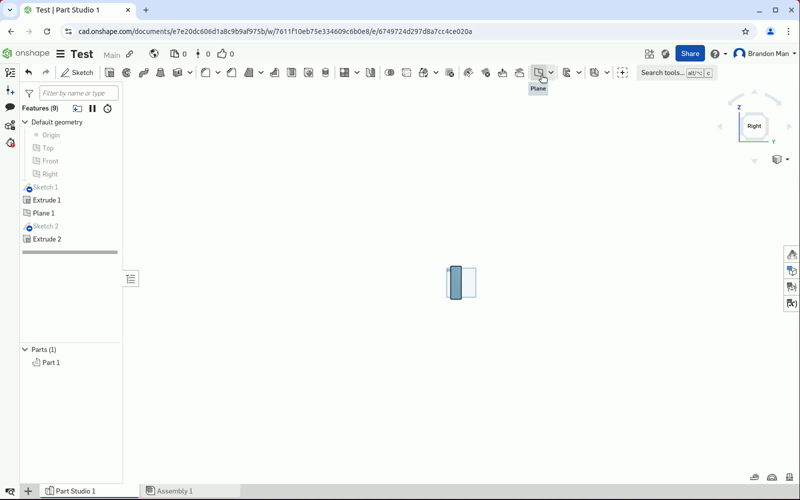
click(541, 75)
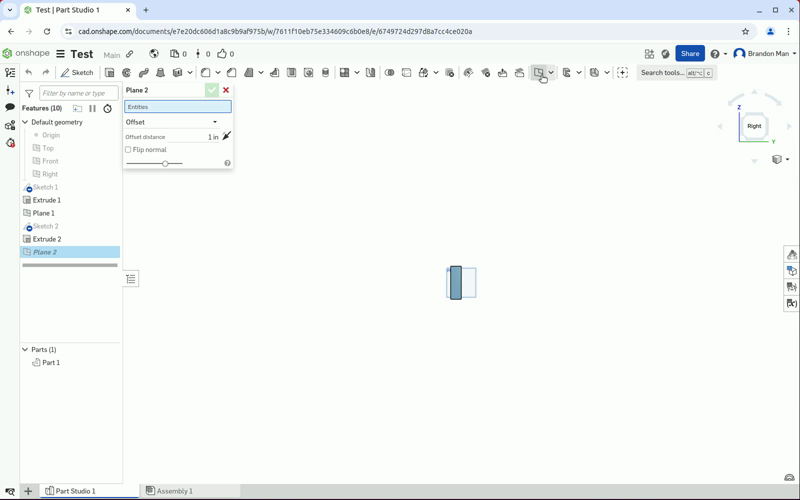
mouse_move(73, 176)
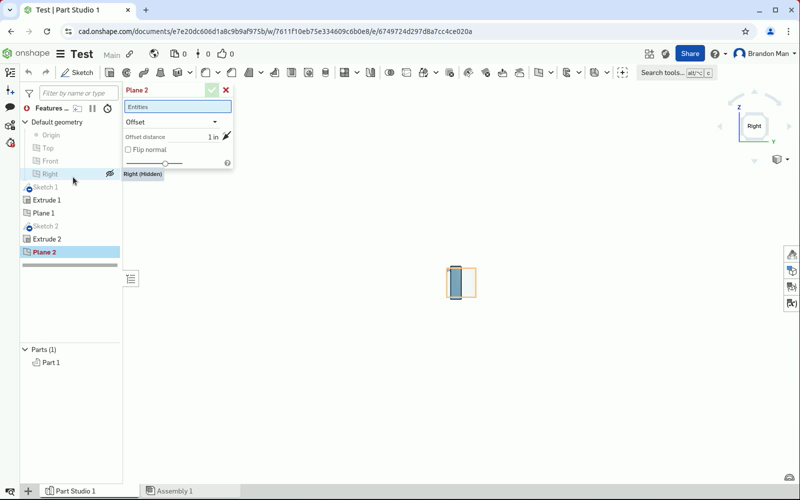
click(73, 176)
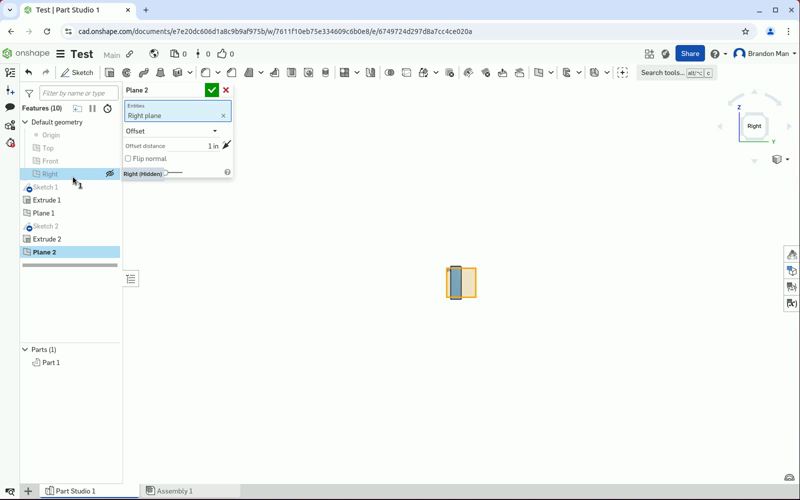
key(tab, 2)
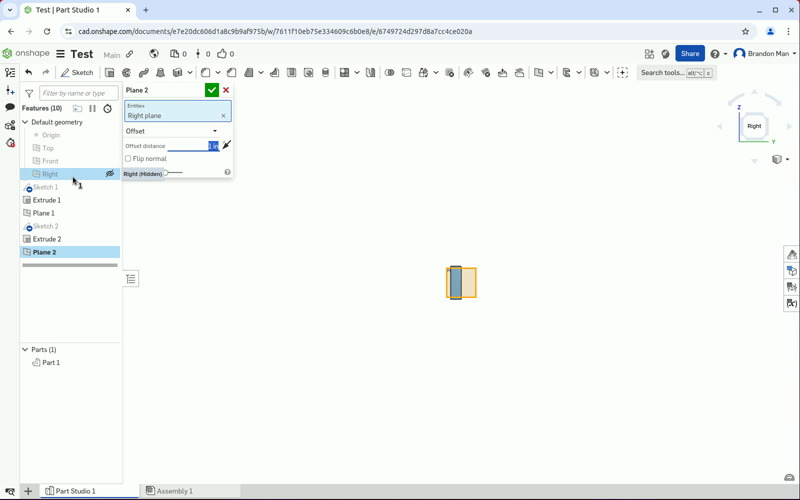
text(23.108)
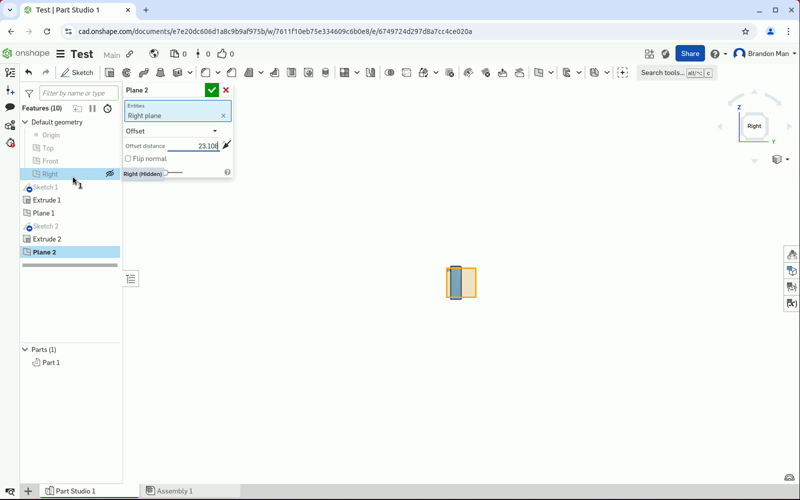
key(enter, 2)
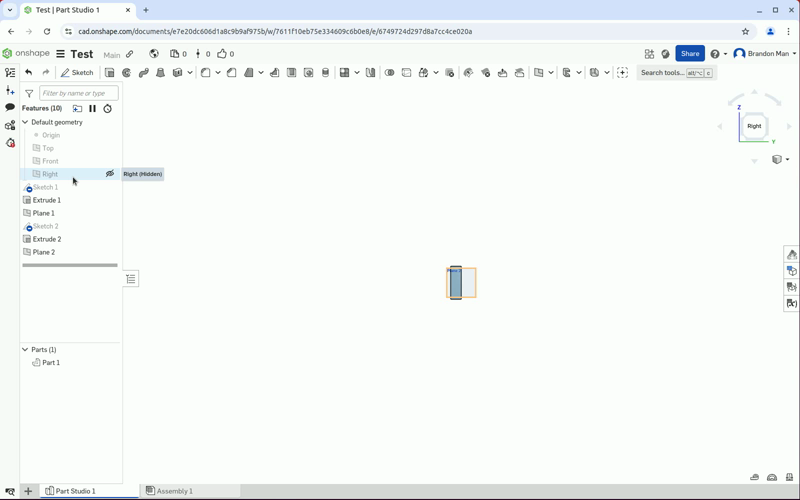
key(shift+s)
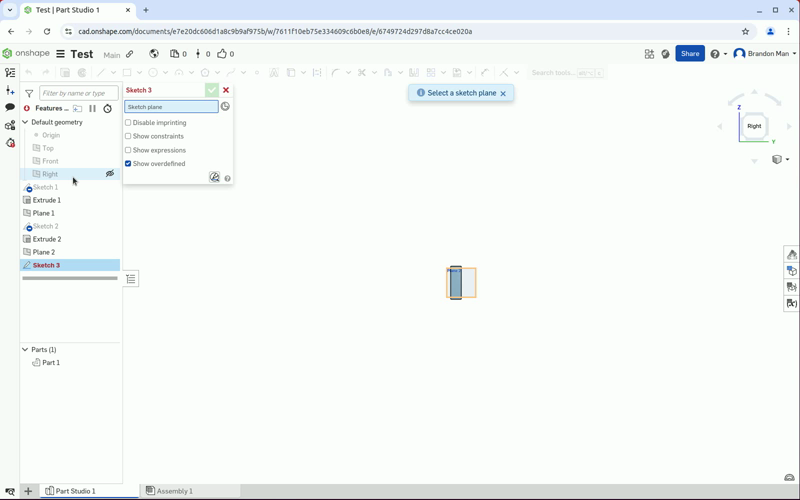
mouse_move(73, 254)
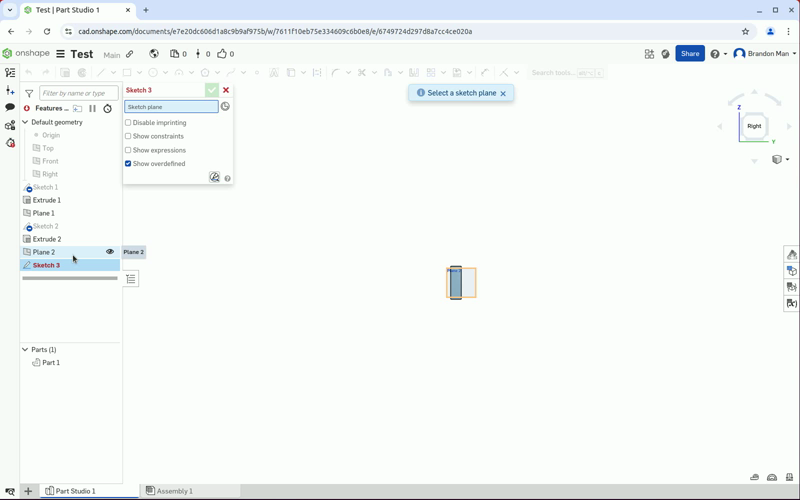
click(73, 254)
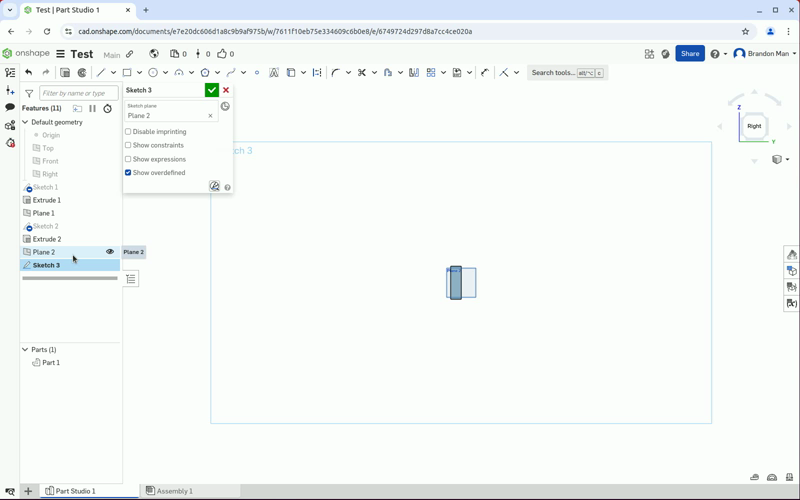
mouse_move(73, 352)
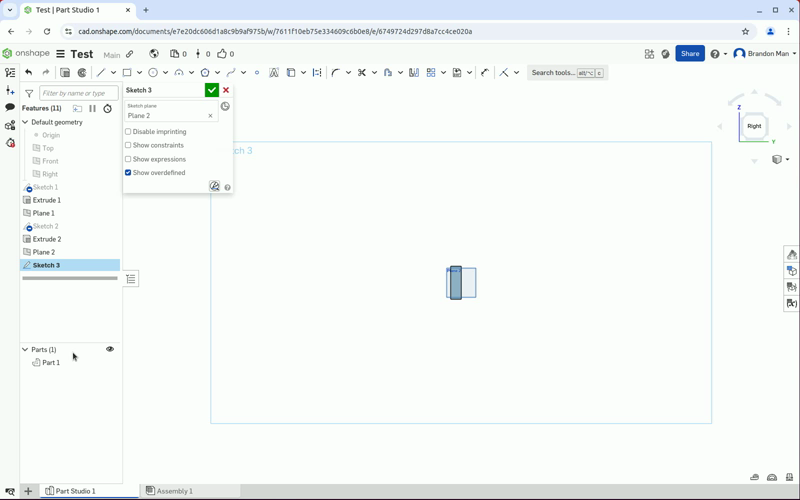
key(y)
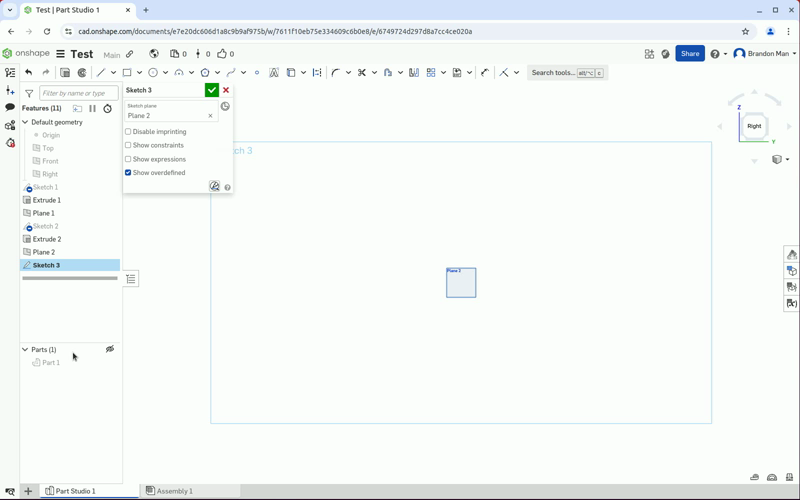
key(l)
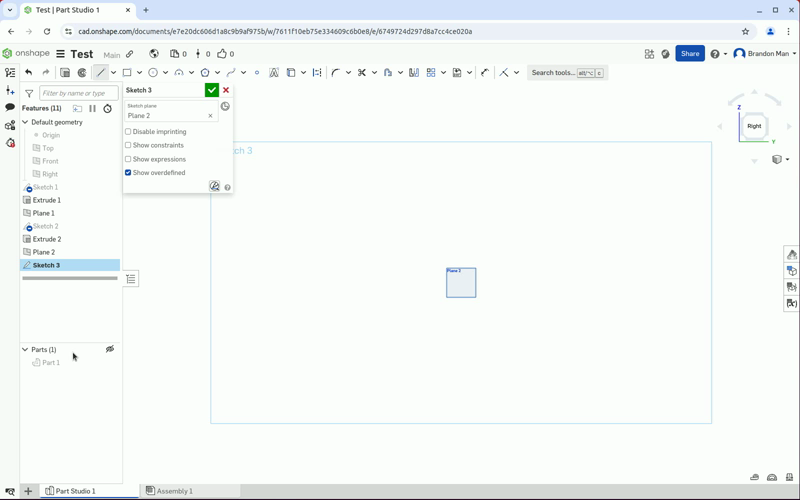
key_down(shift)
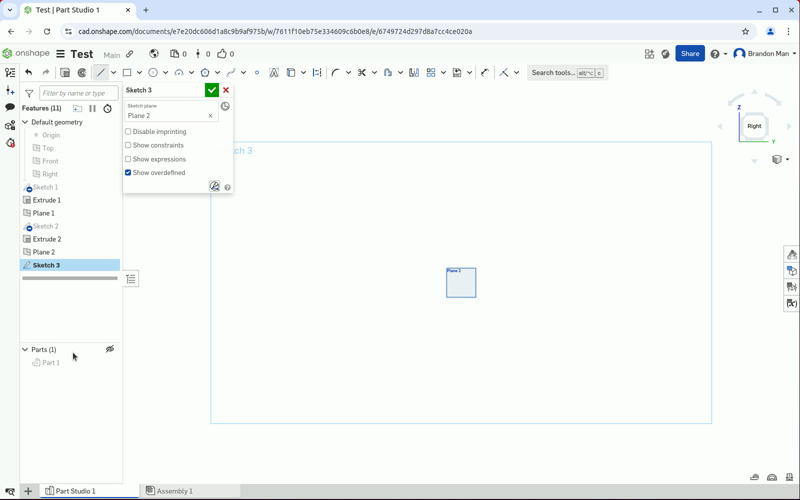
mouse_move(450, 294)
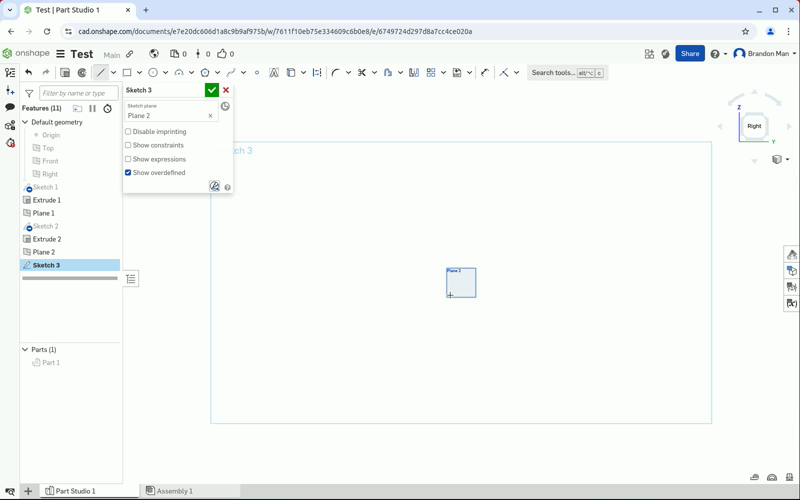
click(450, 294)
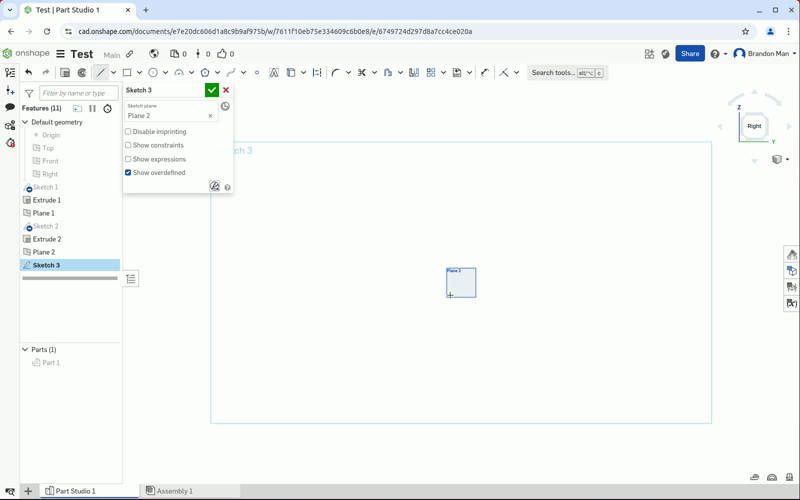
key_up(shift)
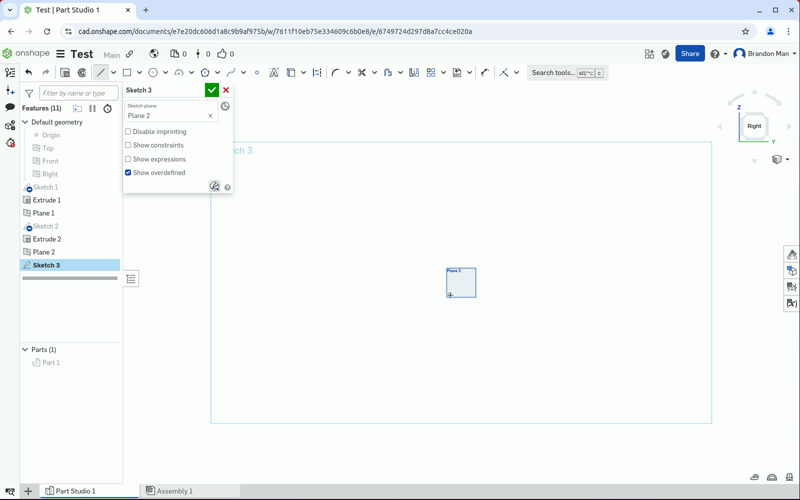
key_down(shift)
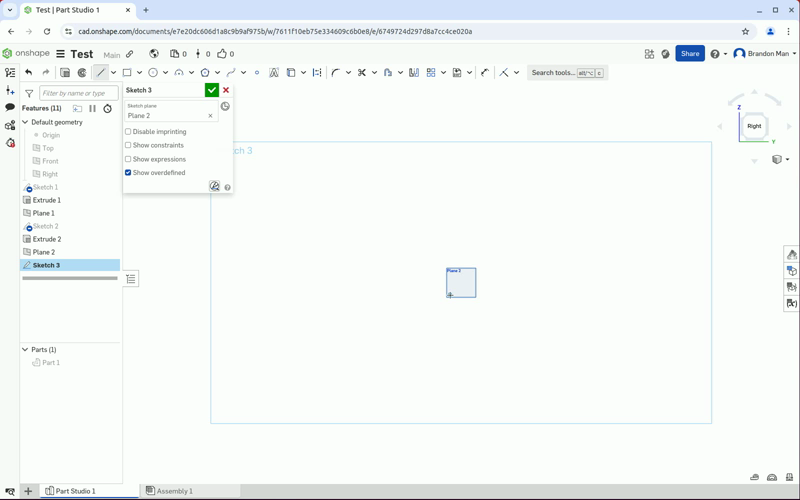
mouse_move(480, 294)
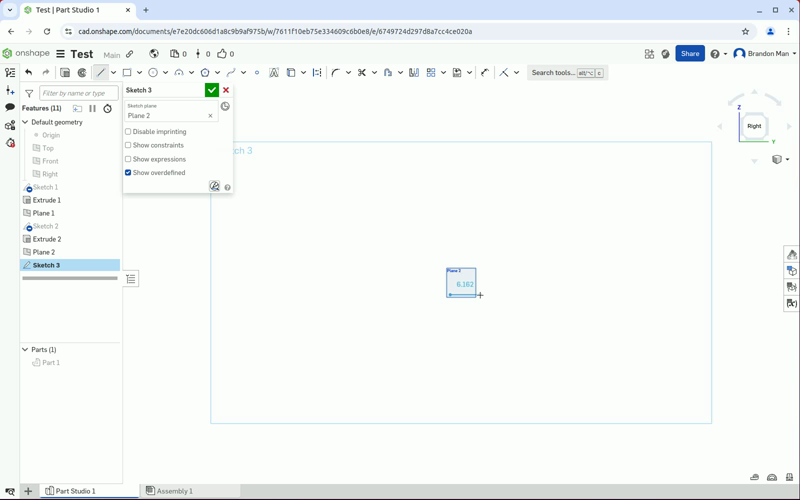
mouse_move(461, 292)
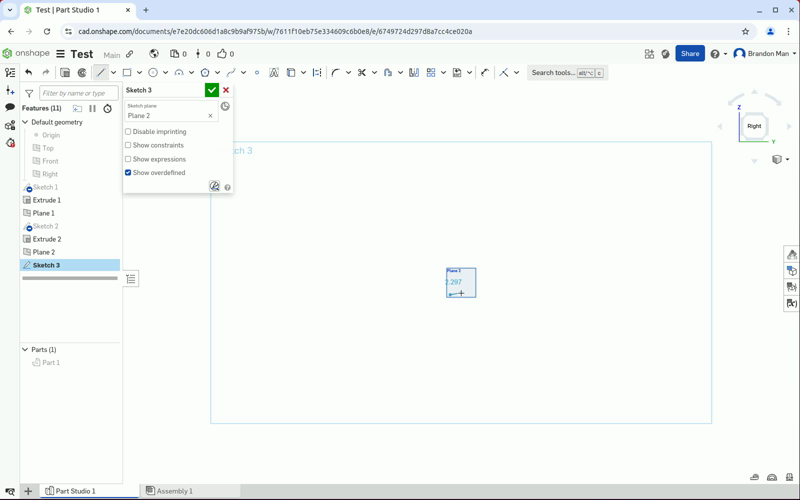
click(461, 292)
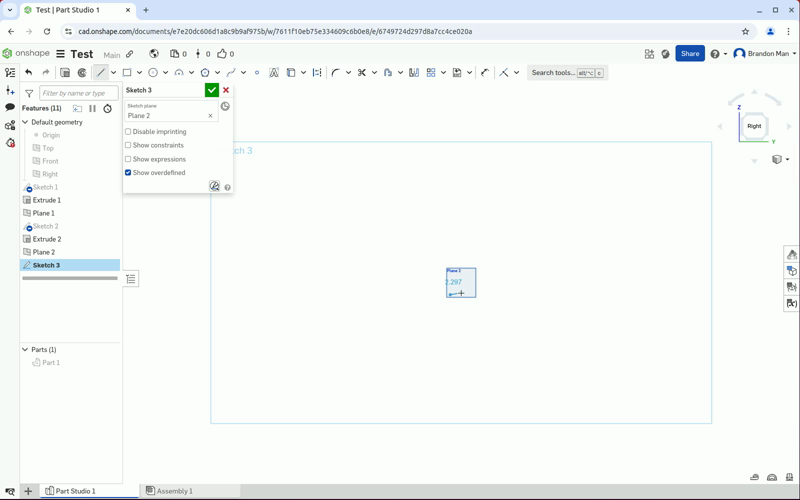
key_up(shift)
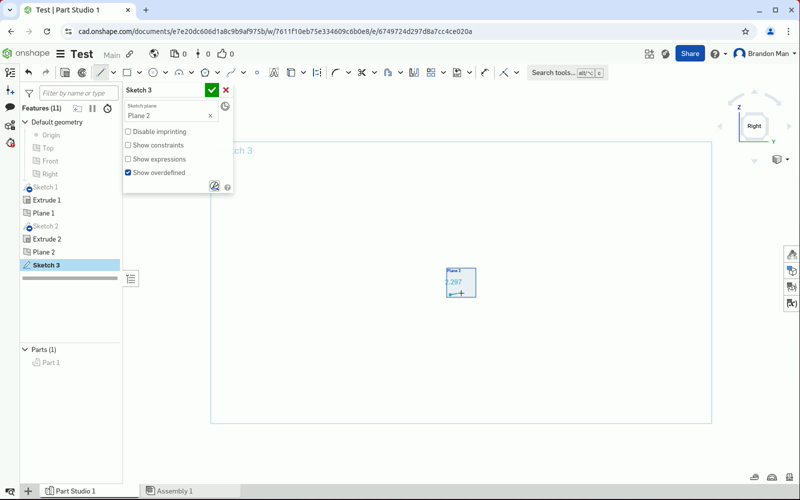
key_down(shift)
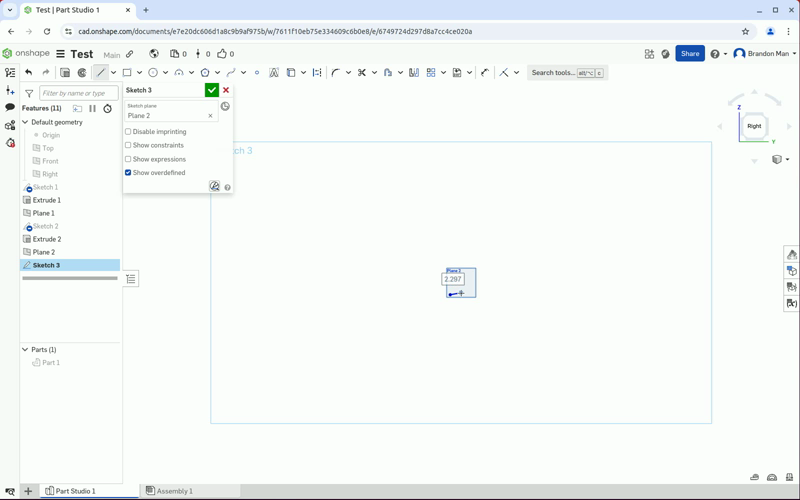
mouse_move(491, 292)
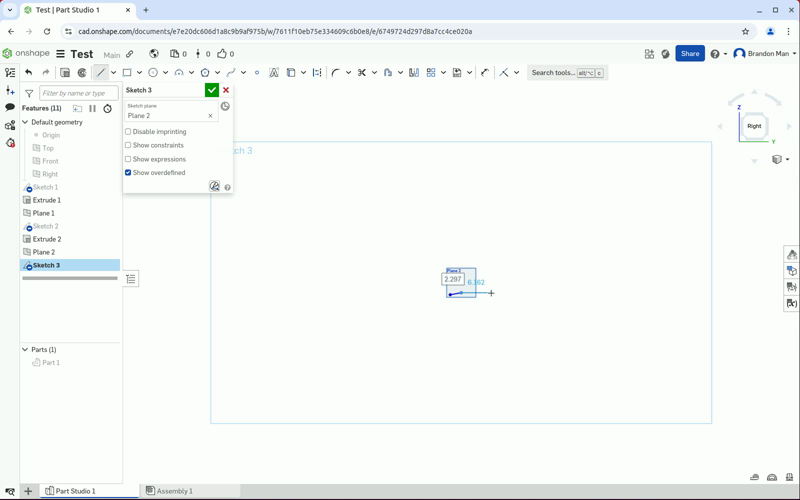
mouse_move(461, 273)
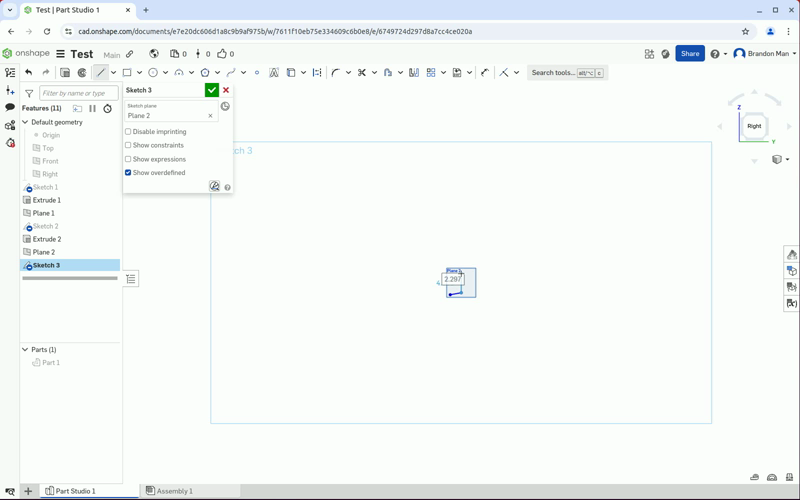
click(461, 273)
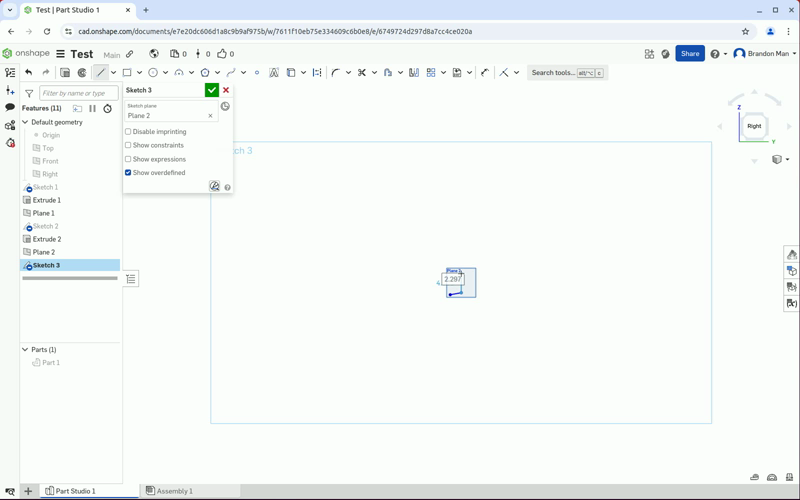
key_up(shift)
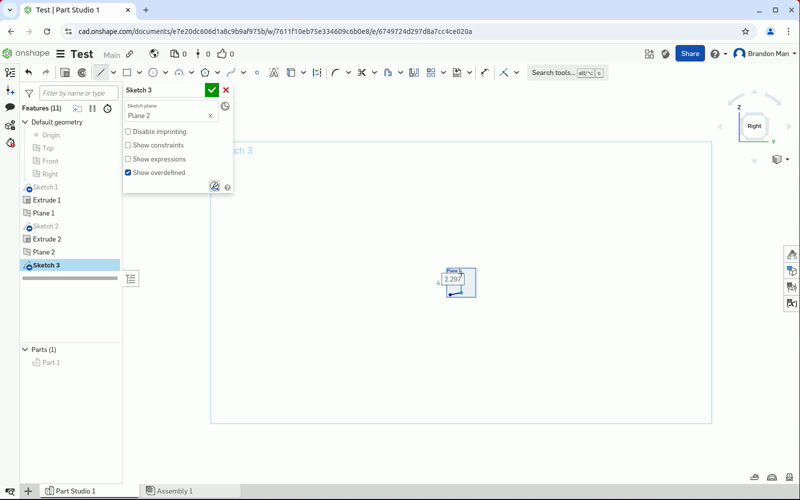
key_down(shift)
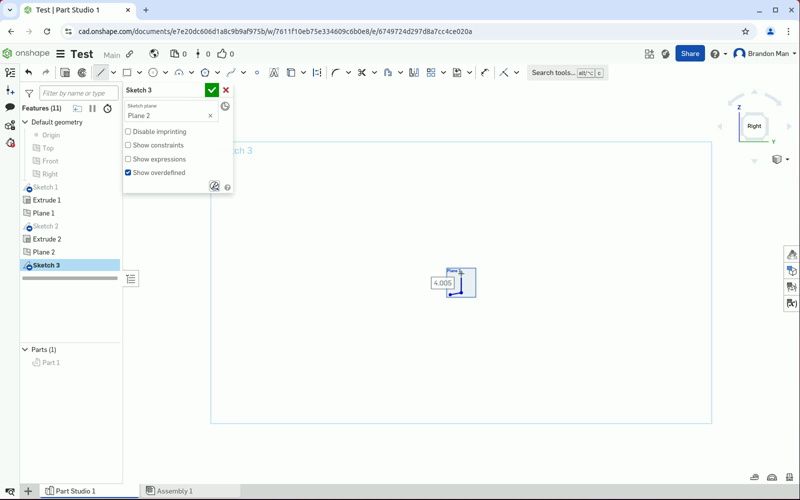
mouse_move(491, 273)
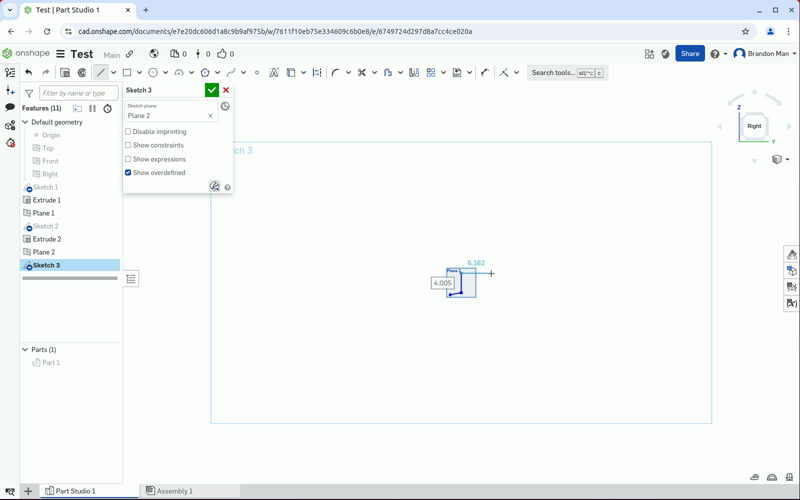
mouse_move(450, 271)
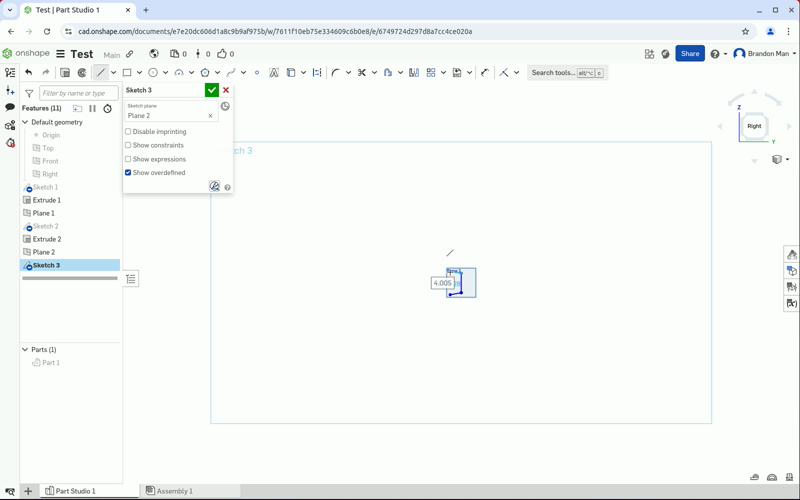
click(450, 271)
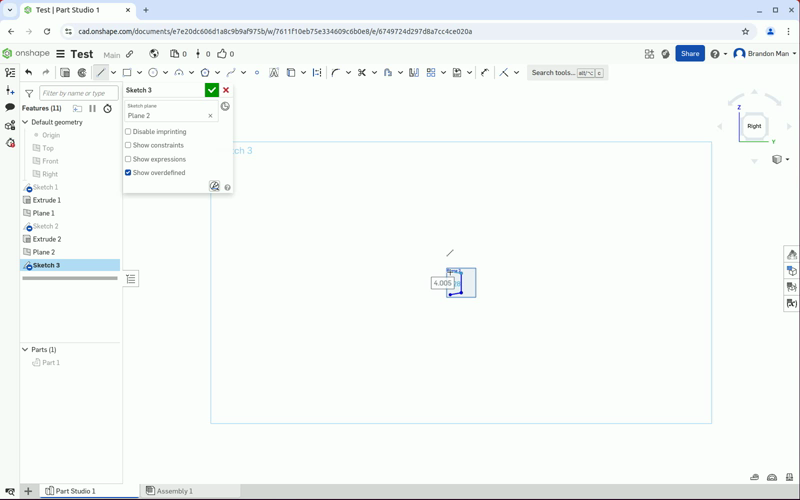
key_up(shift)
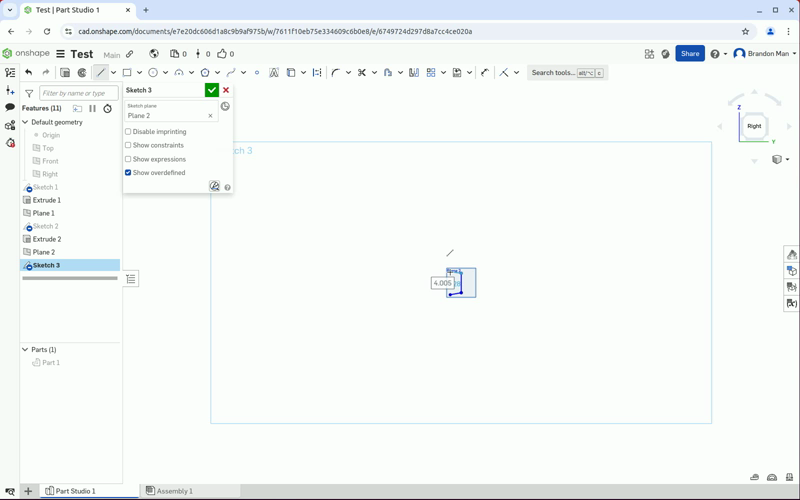
mouse_move(480, 271)
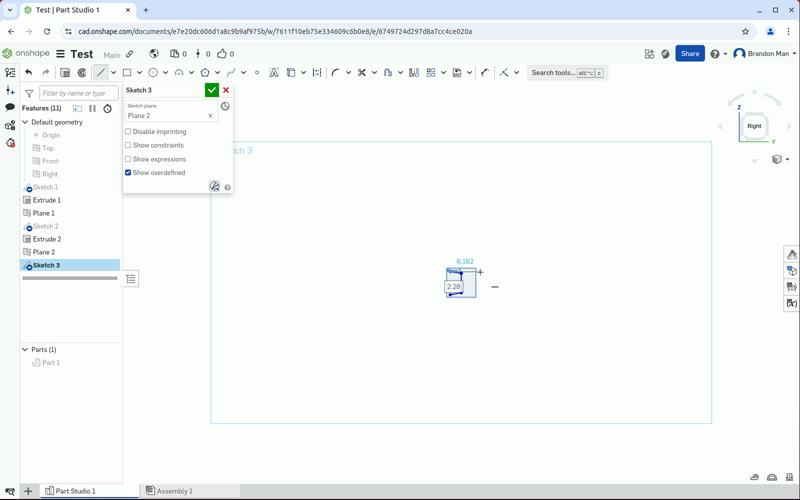
key_down(shift)
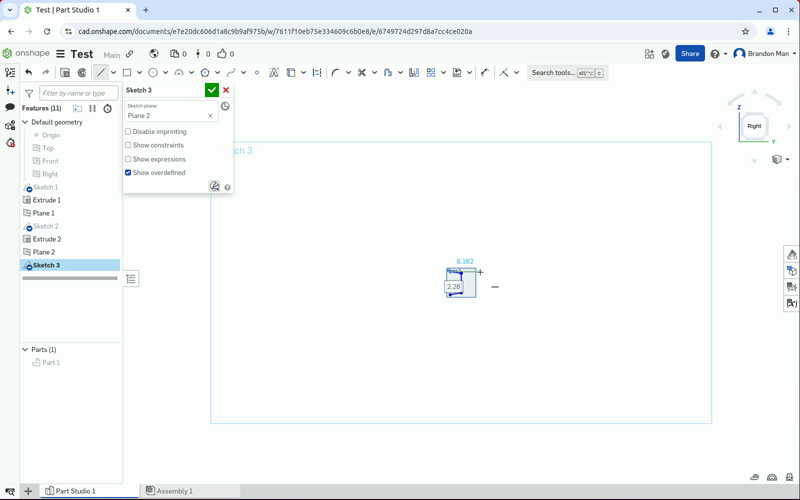
mouse_move(450, 294)
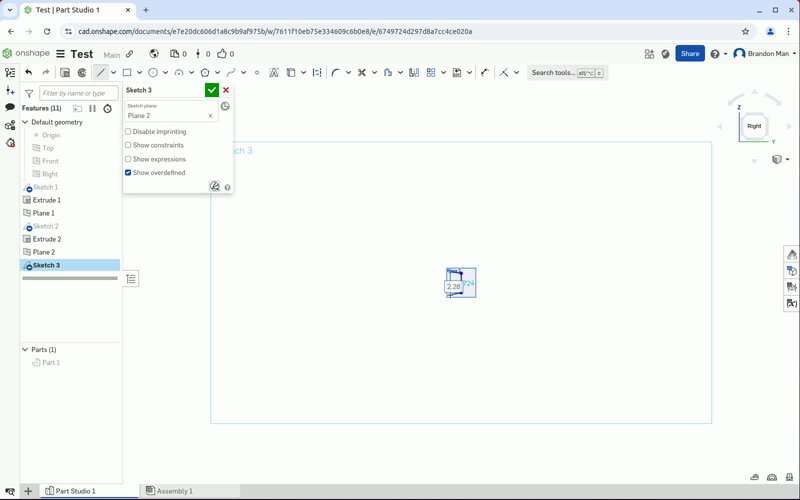
key_up(shift)
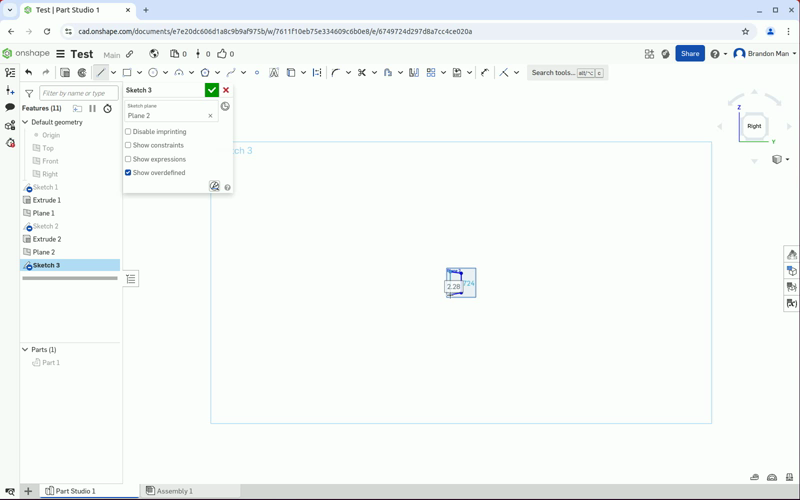
click(450, 294)
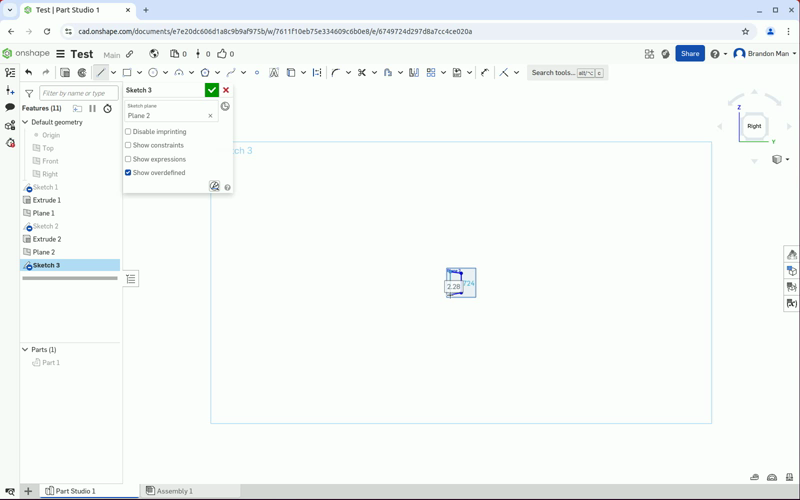
key(esc)
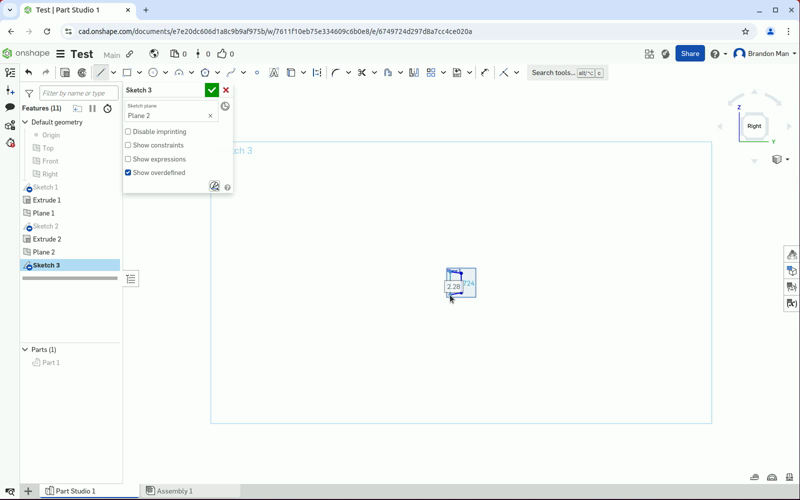
mouse_move(452, 277)
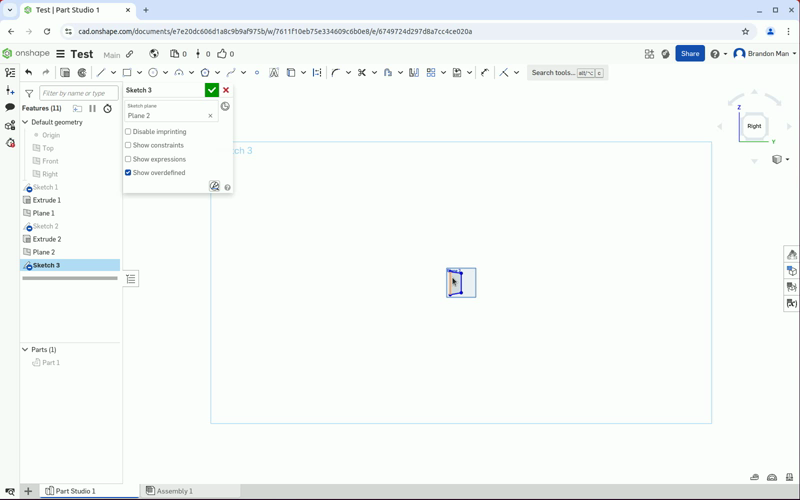
scroll(6)
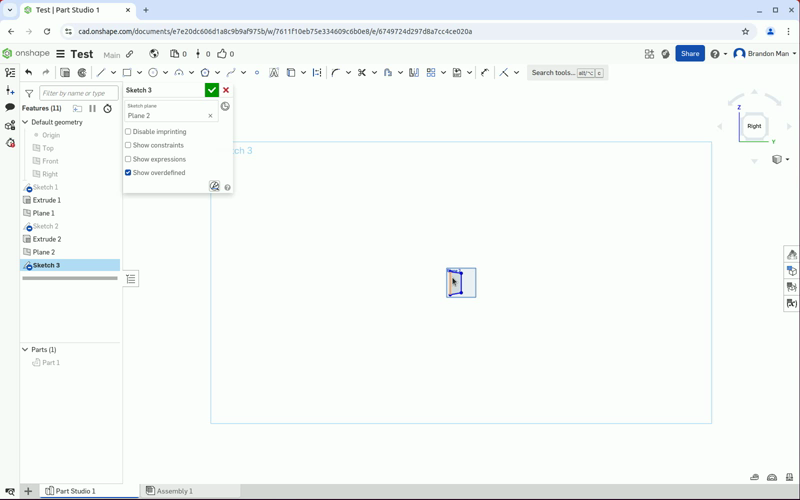
scroll(6)
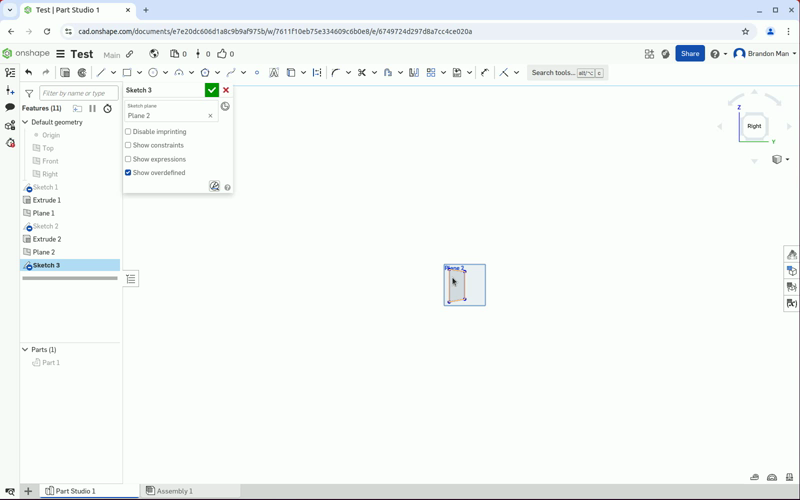
scroll(6)
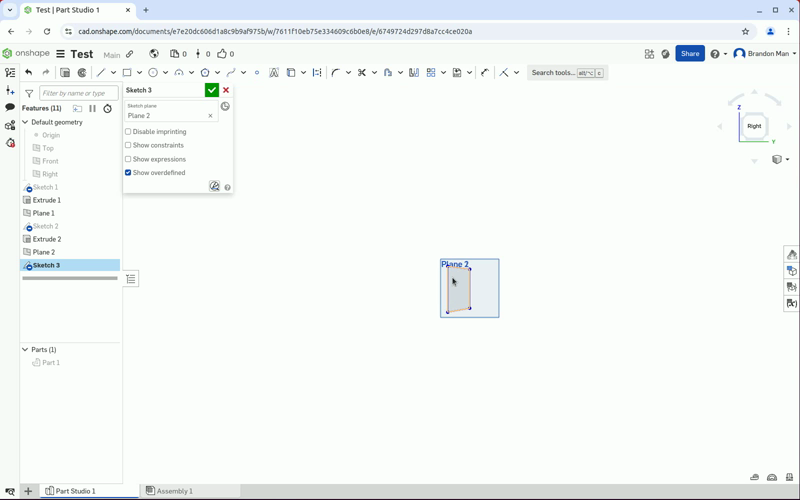
scroll(6)
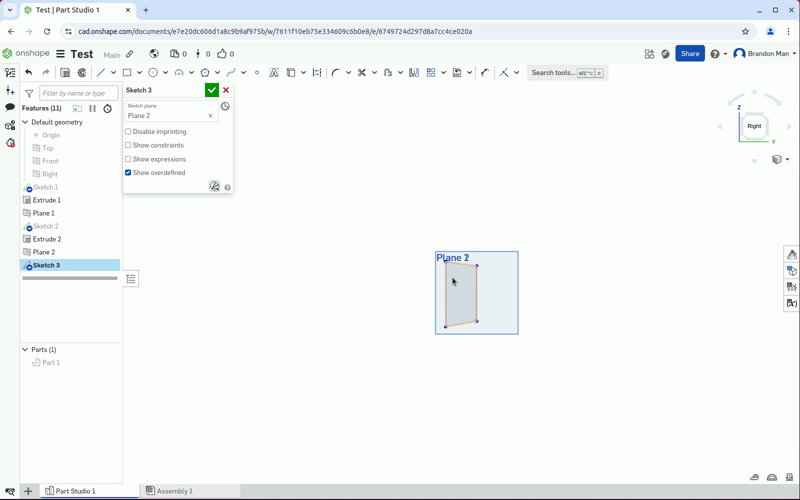
scroll(6)
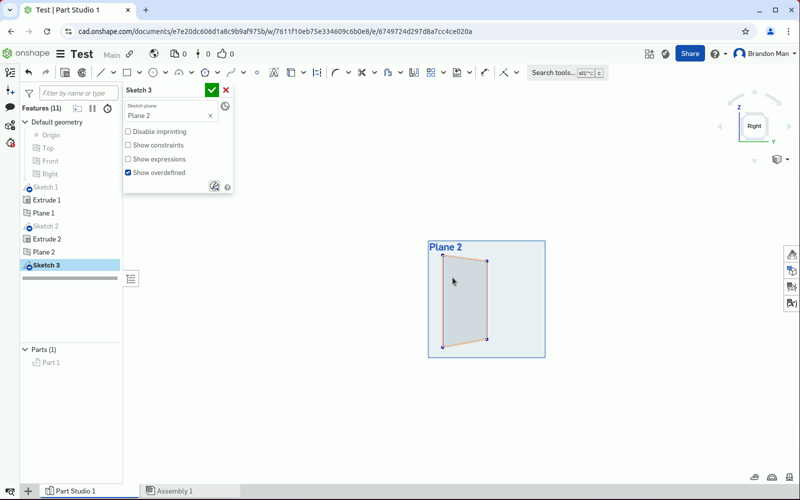
scroll(6)
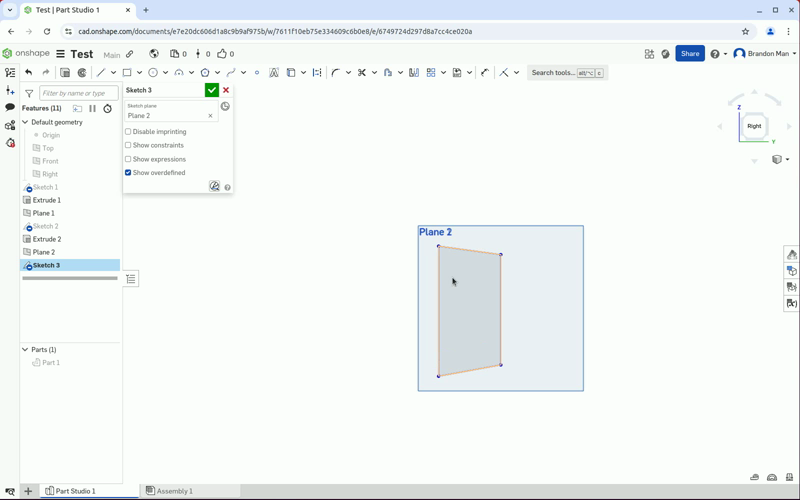
scroll(6)
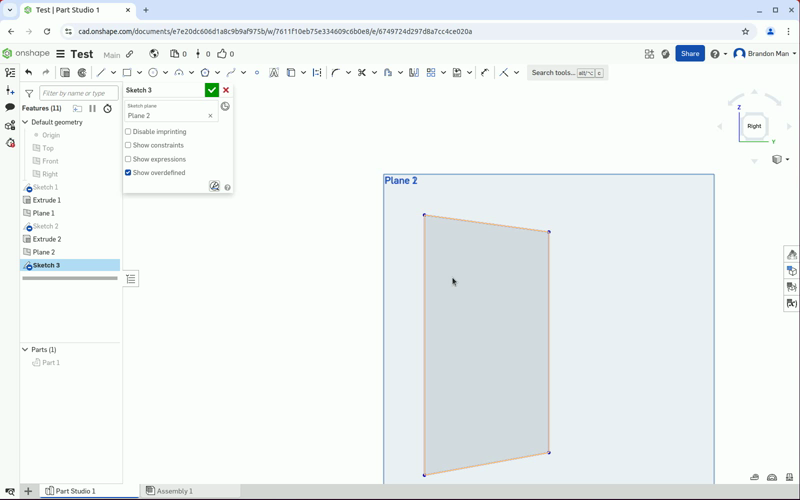
click(452, 277)
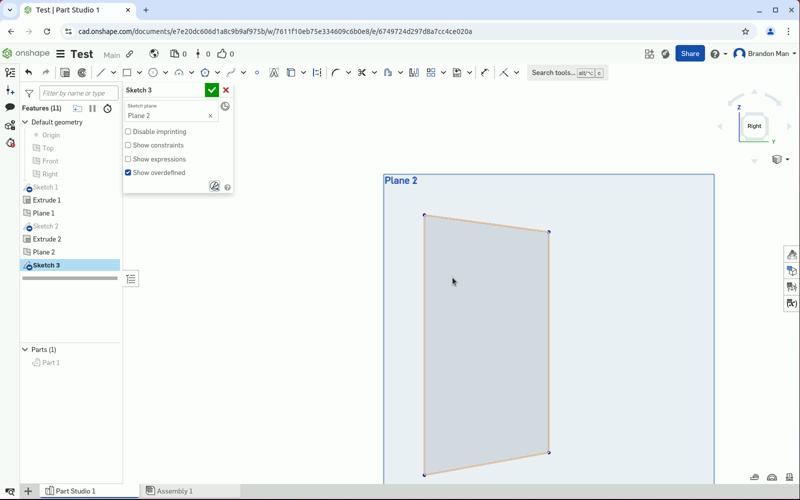
scroll(-6)
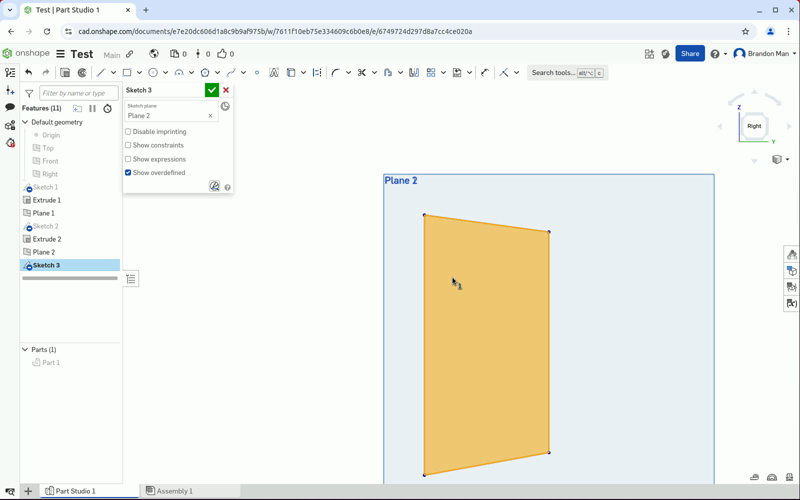
scroll(-6)
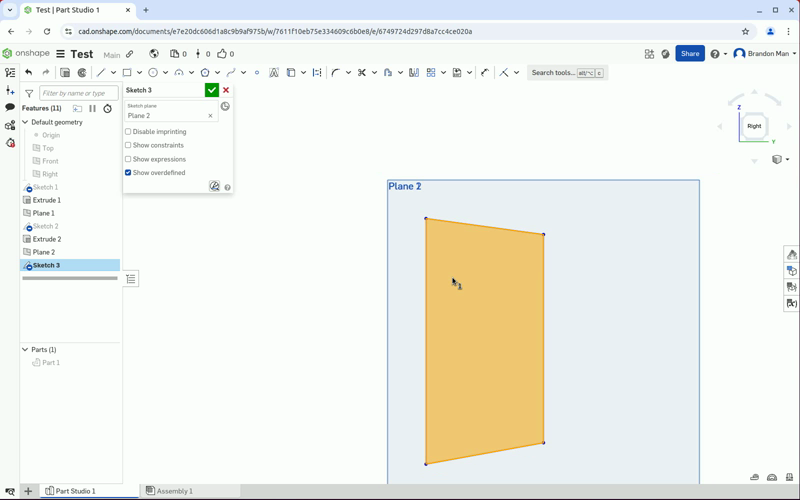
scroll(-6)
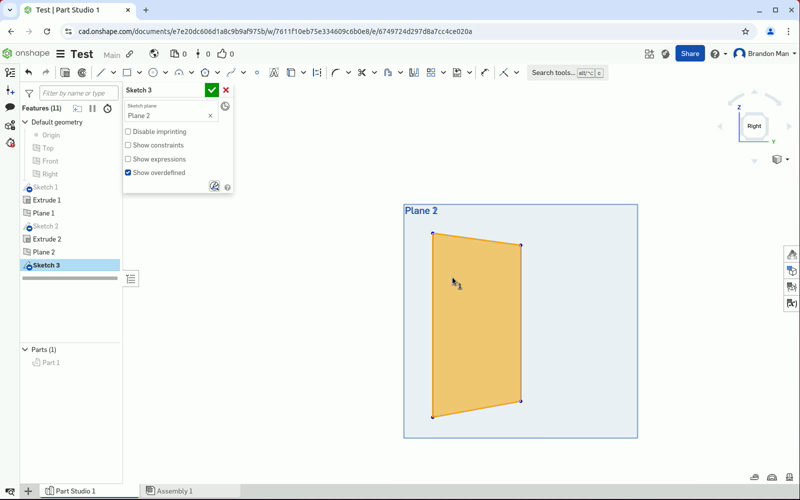
scroll(-6)
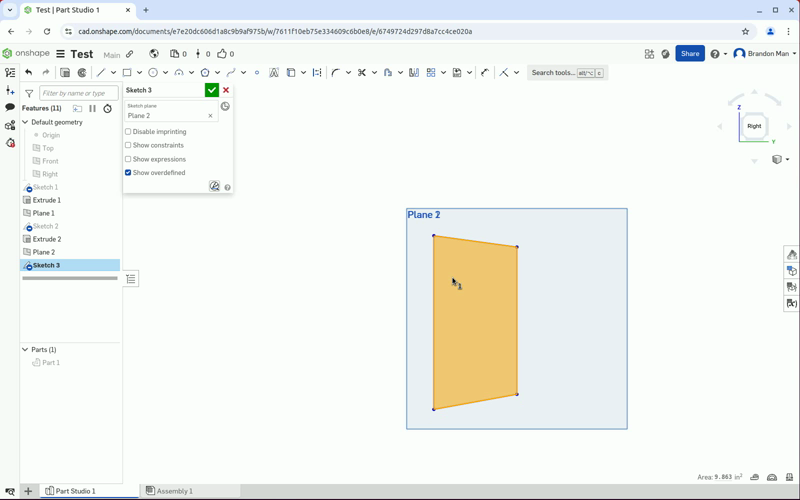
scroll(-6)
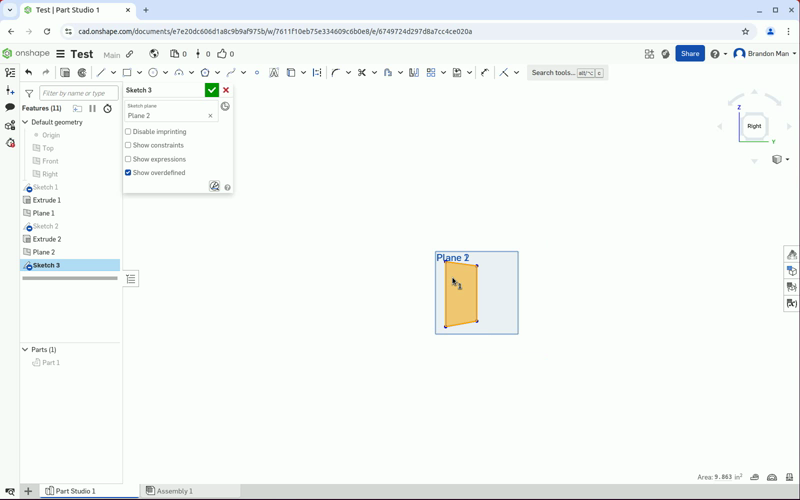
scroll(-6)
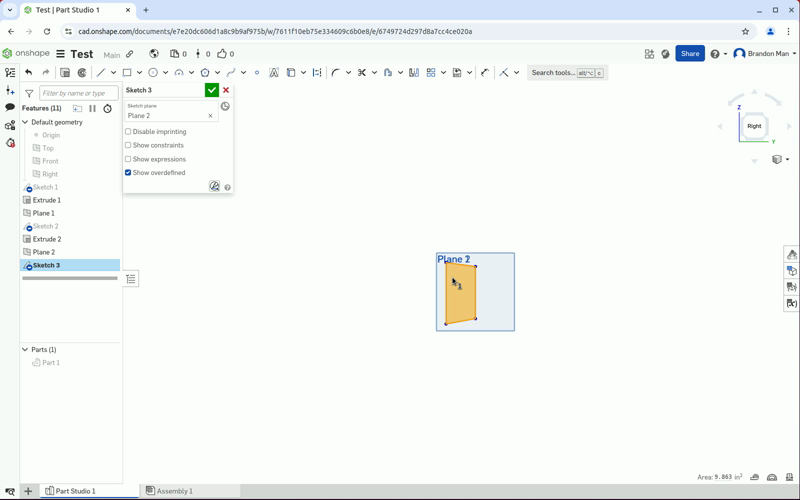
scroll(-6)
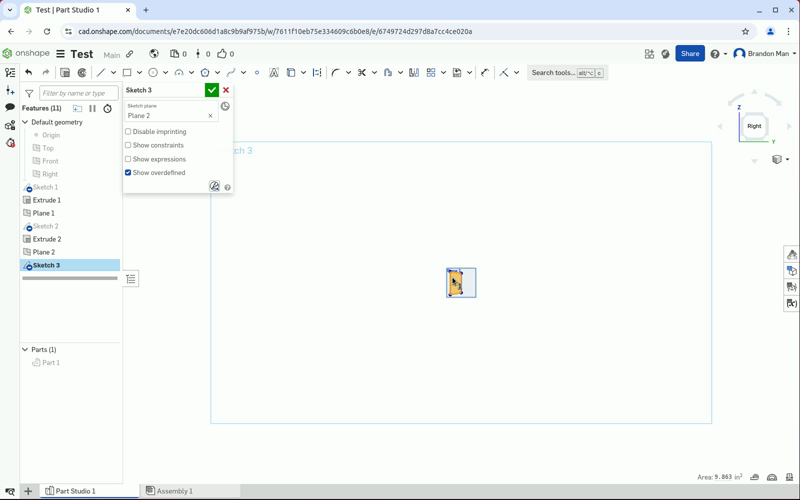
mouse_move(73, 352)
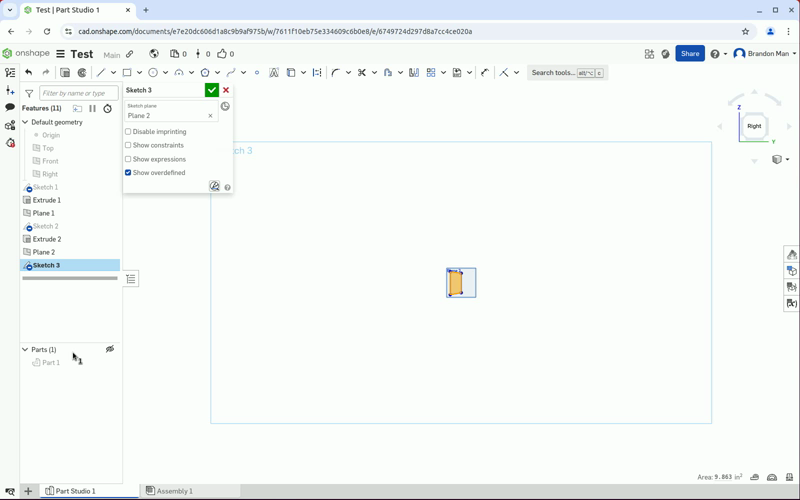
key(shift+y)
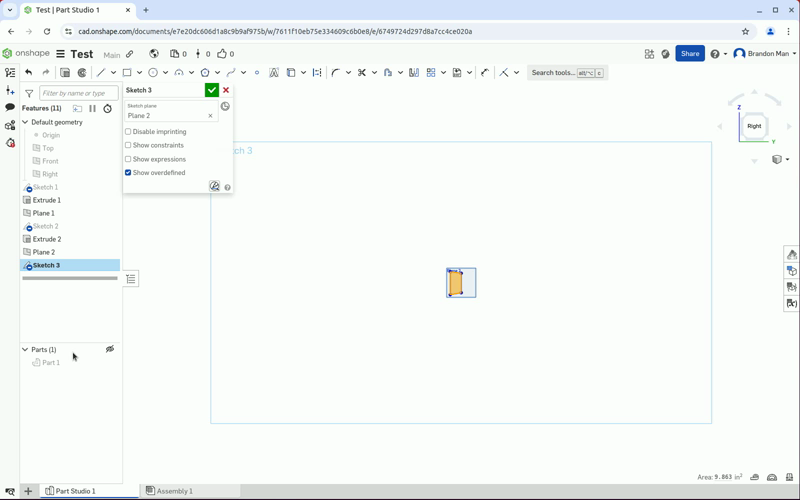
key(shift+e)
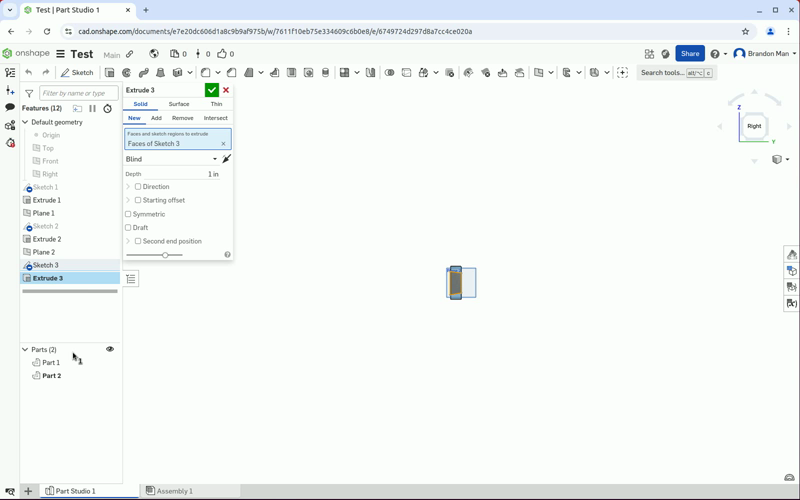
mouse_move(143, 106)
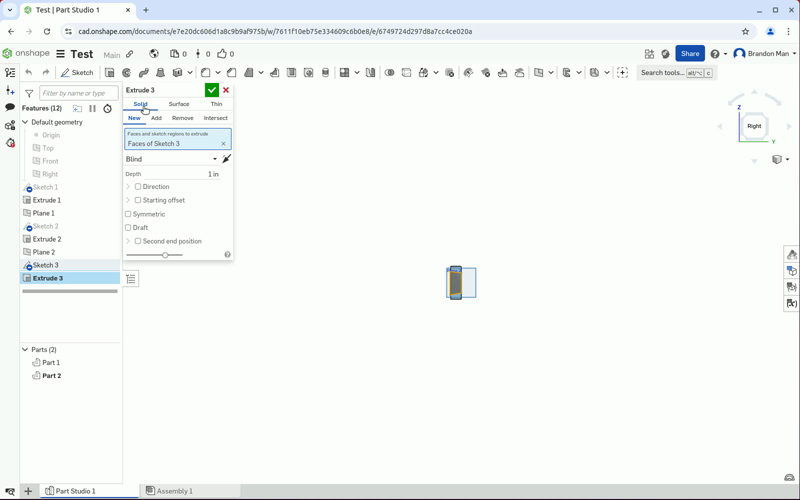
click(143, 106)
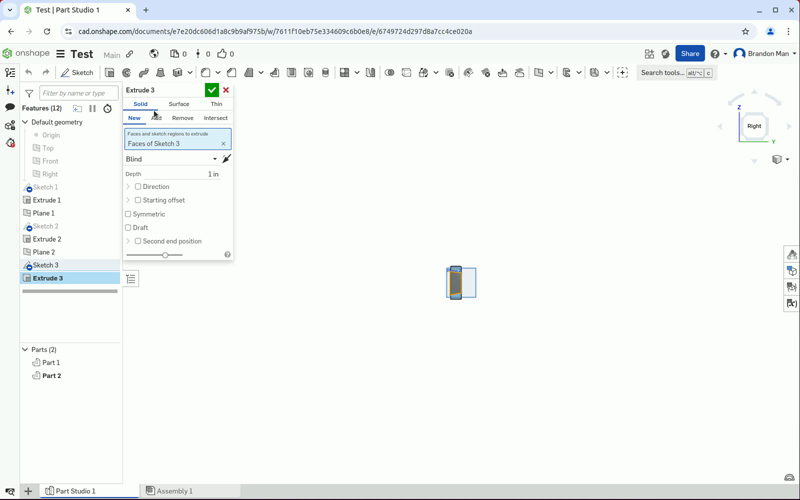
mouse_move(186, 120)
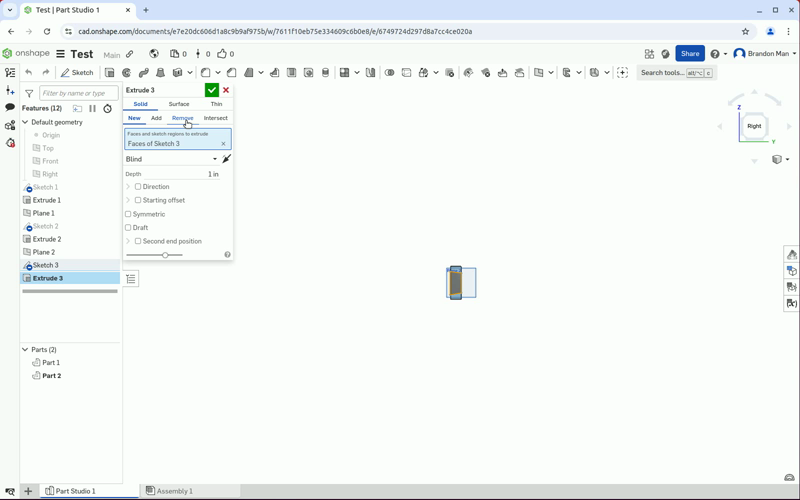
click(186, 120)
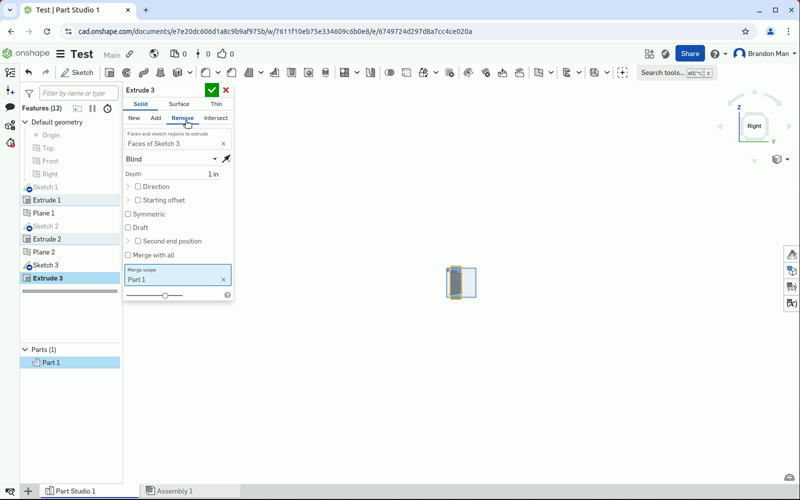
key(tab, 4)
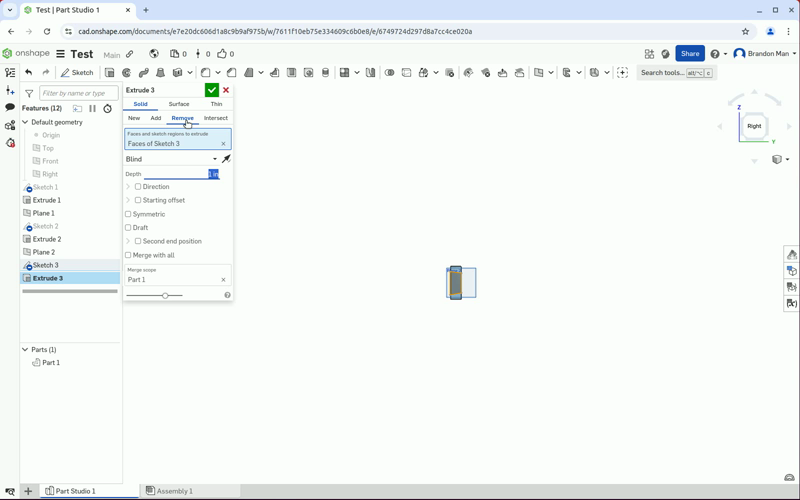
text(2.166)
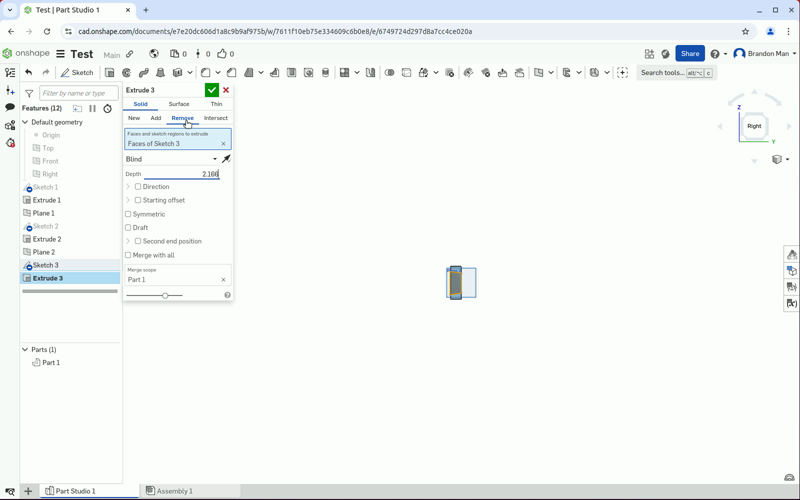
key(tab, 6)
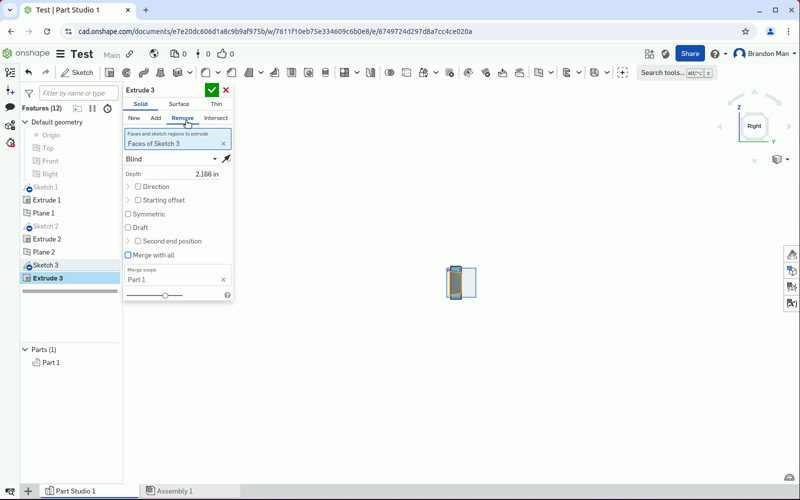
key(space)
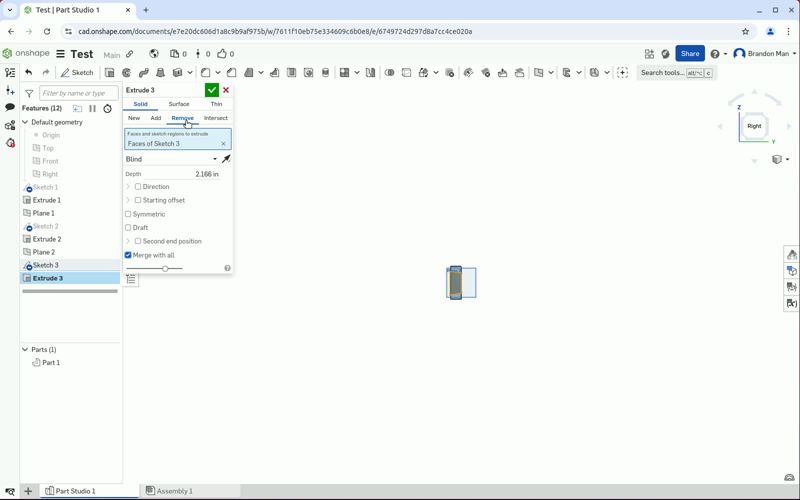
key(enter)
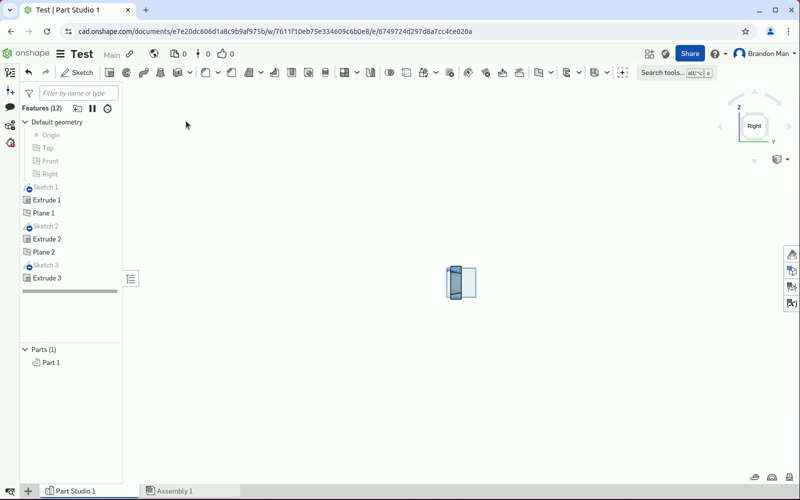
key(shift+h)
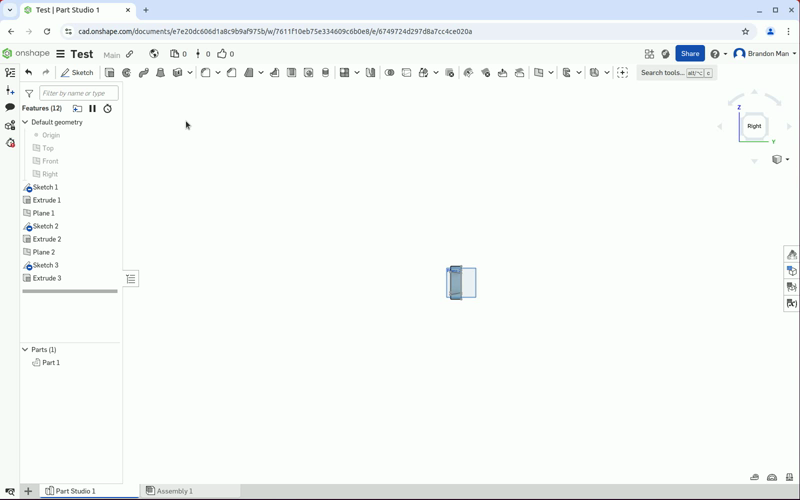
key(shift+h)
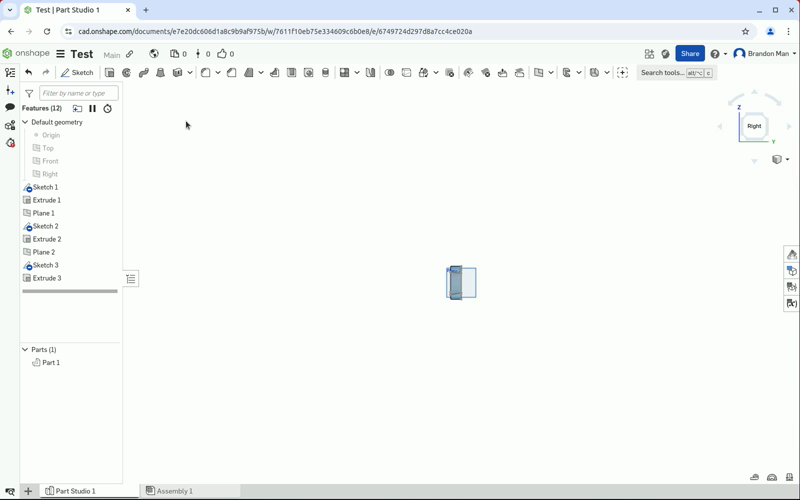
key(shift+7)
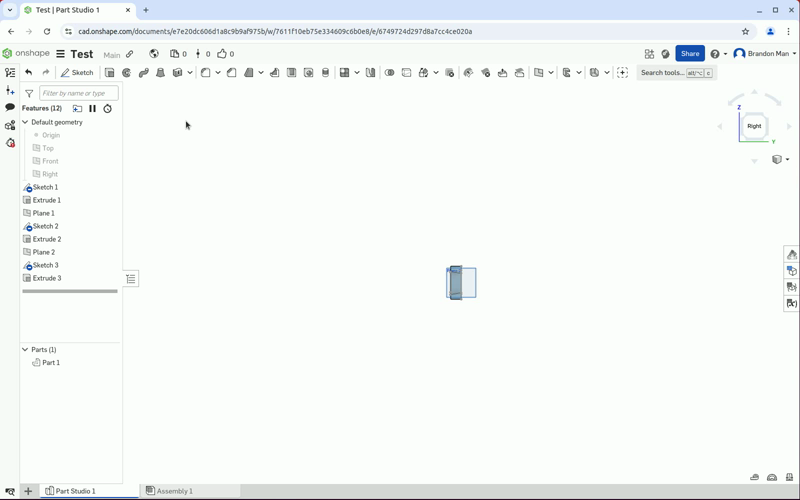
key(right, 2)
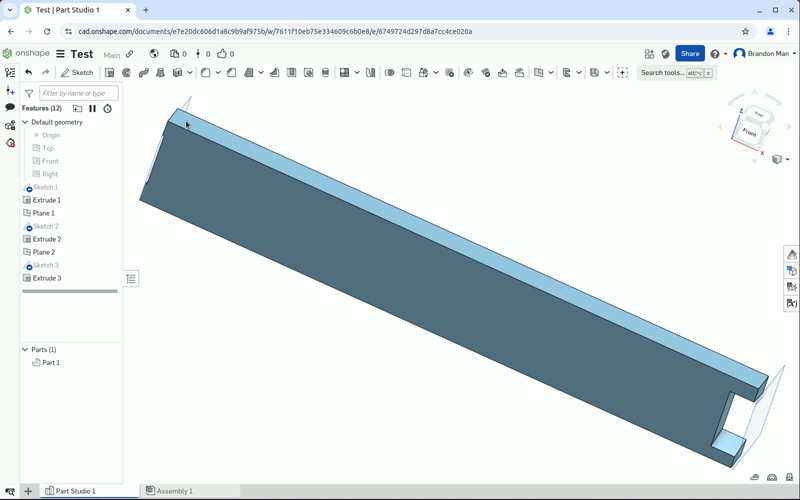
key(down, 2)
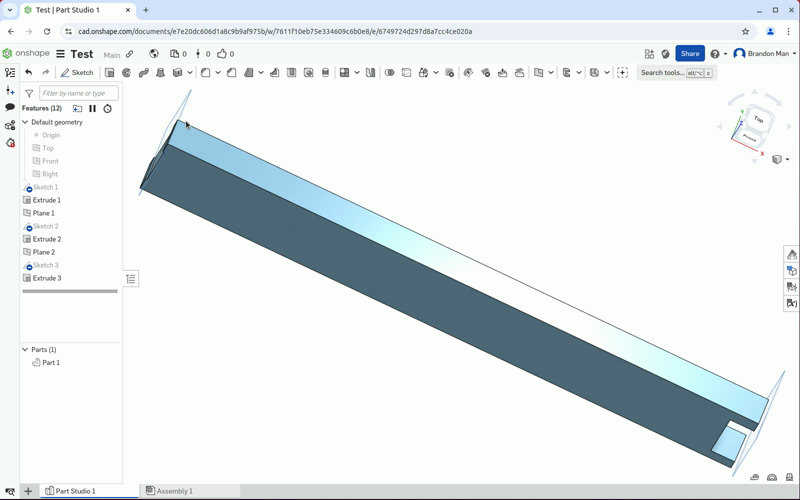
key(up, 2)
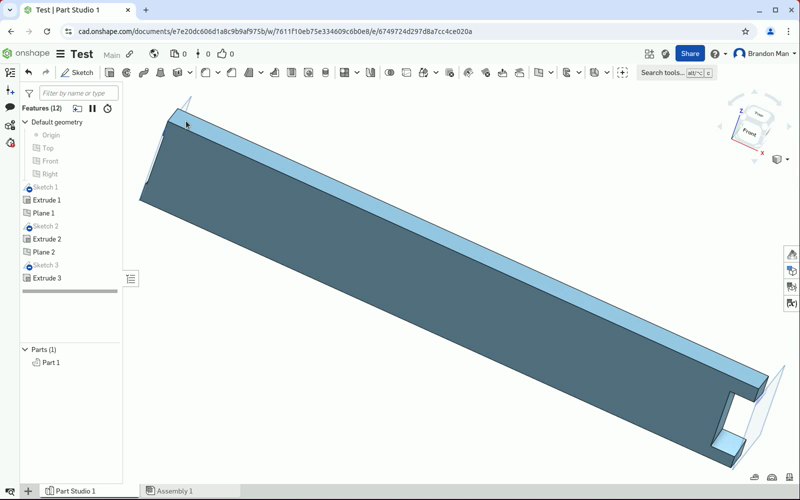
key(left, 2)
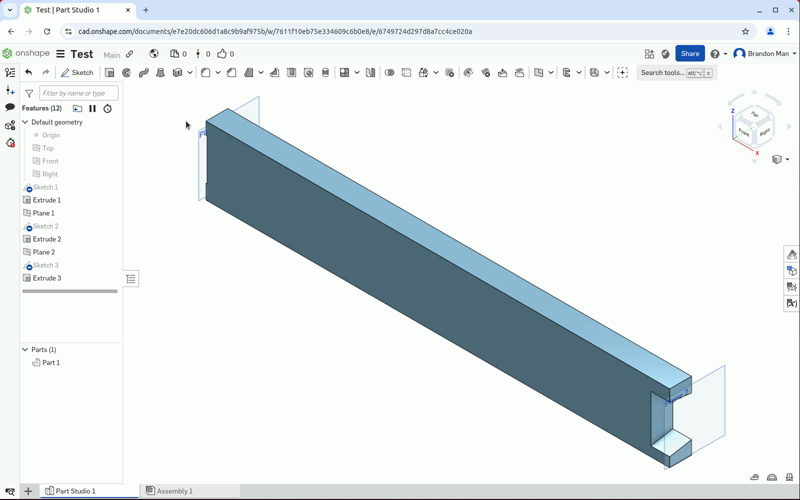
mouse_move(73, 189)
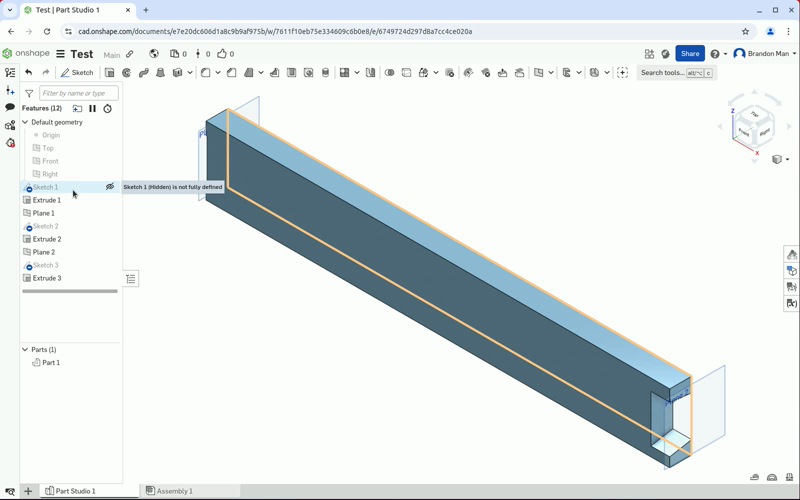
click(73, 189)